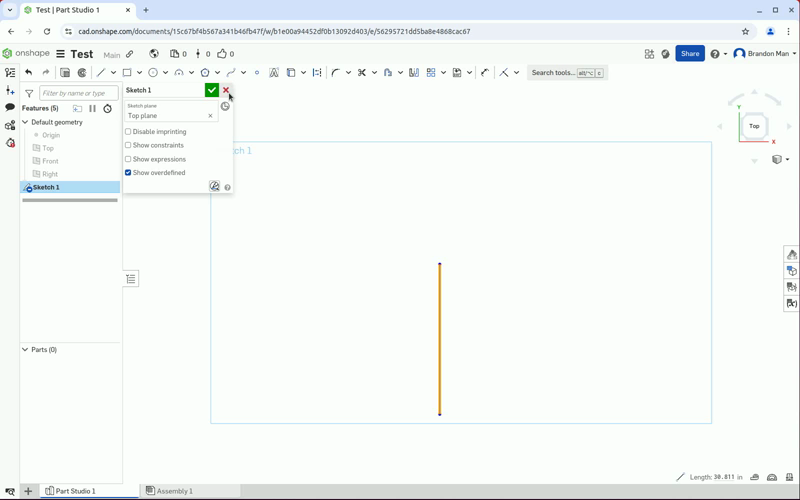
key(shift+h)
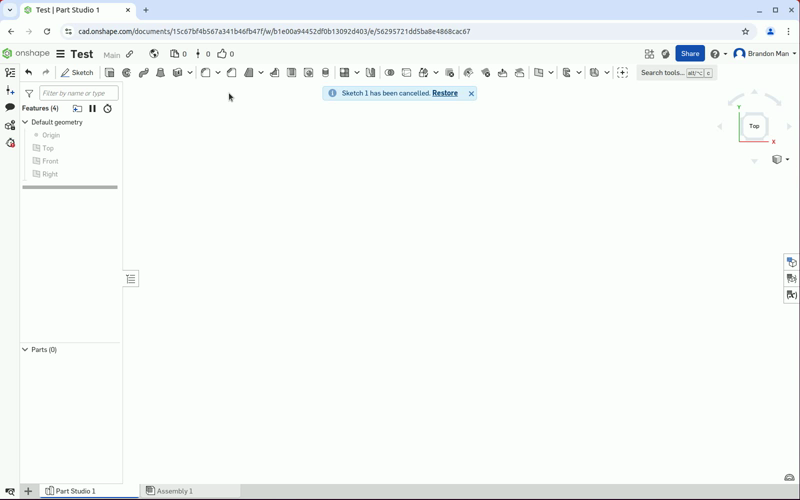
mouse_move(73, 352)
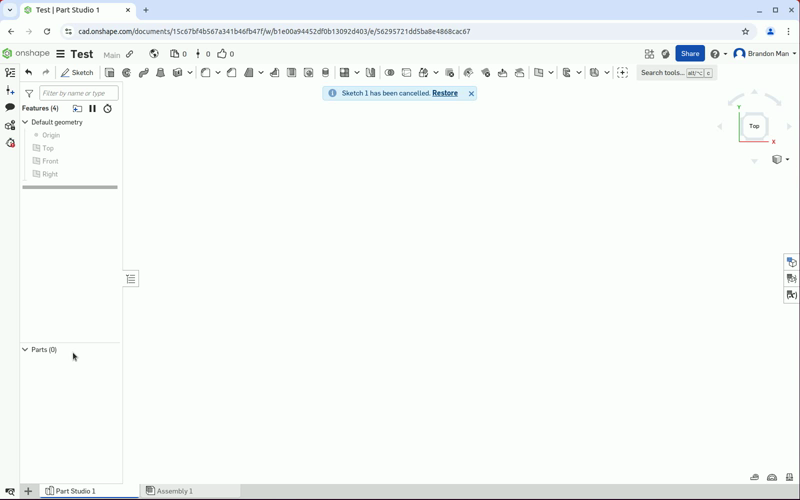
key(y)
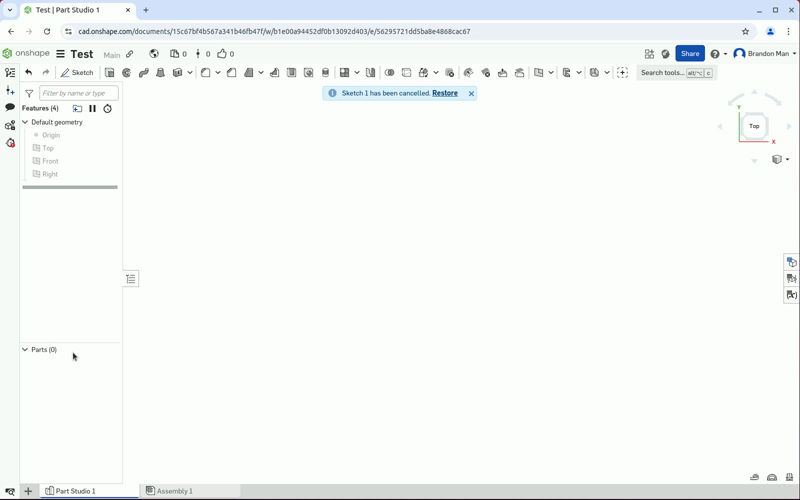
key(shift+p)
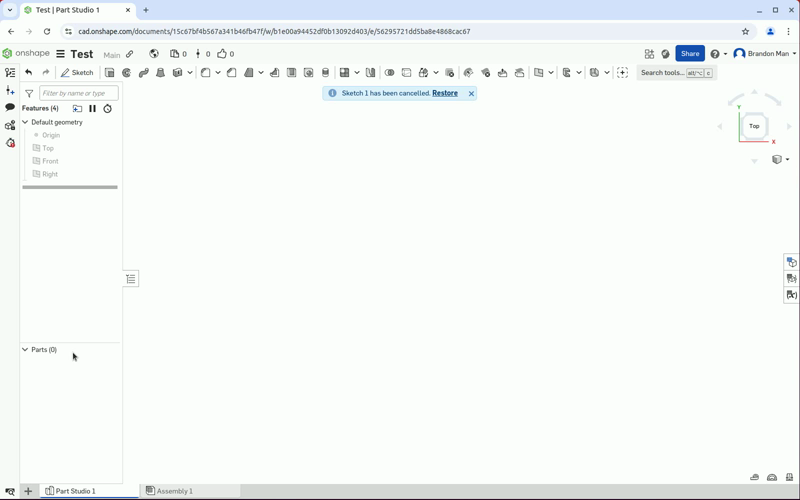
key(space)
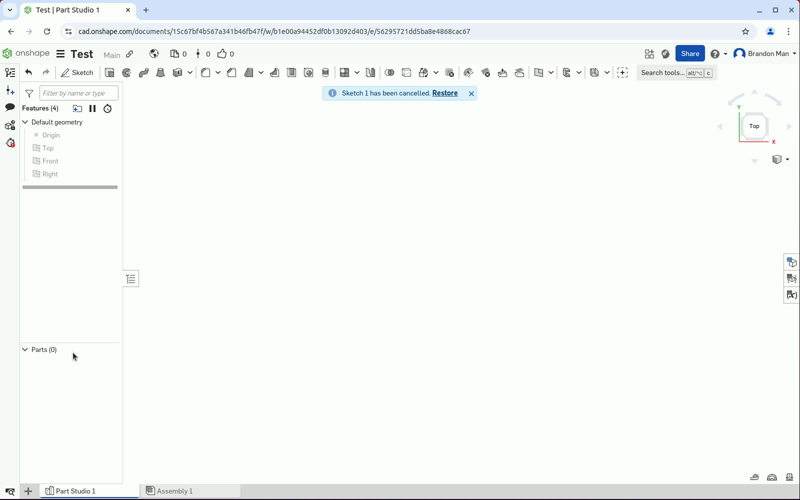
key_down(shift)
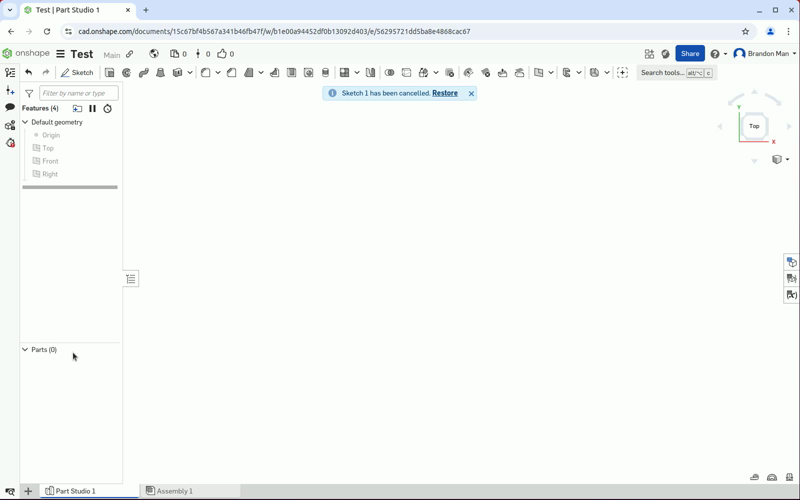
key(up)
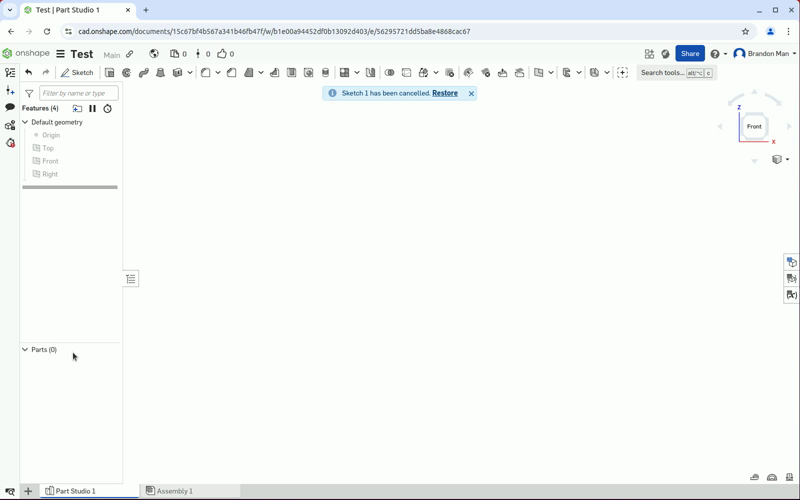
key_up(shift)
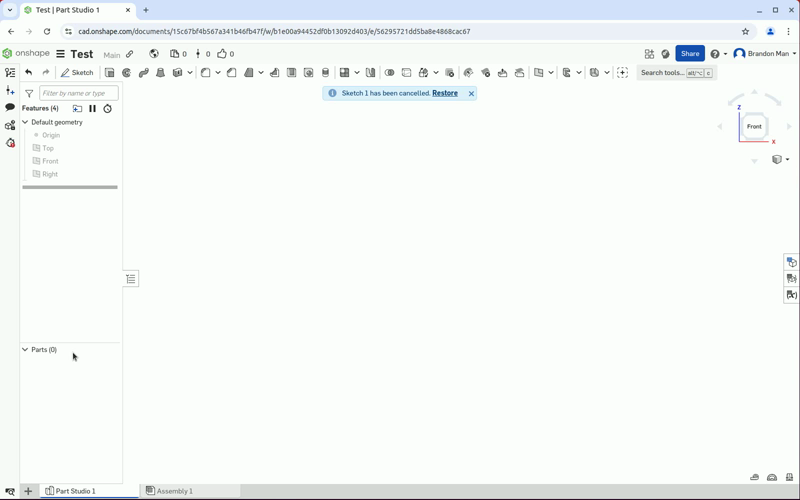
mouse_move(73, 352)
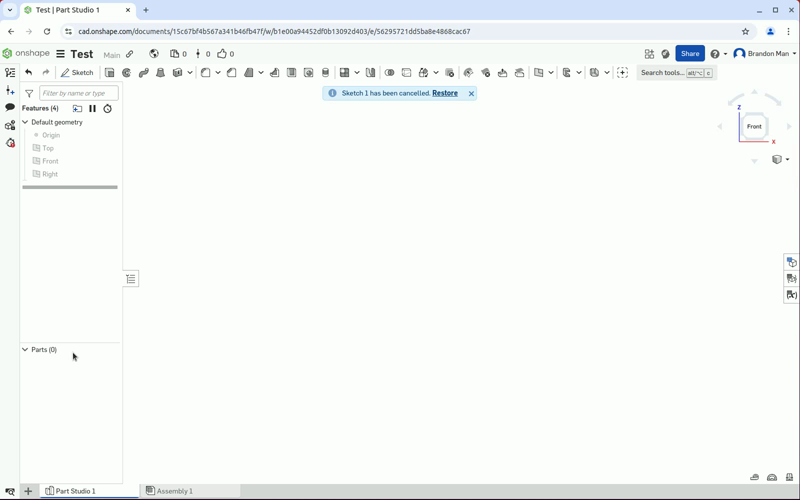
key(shift+y)
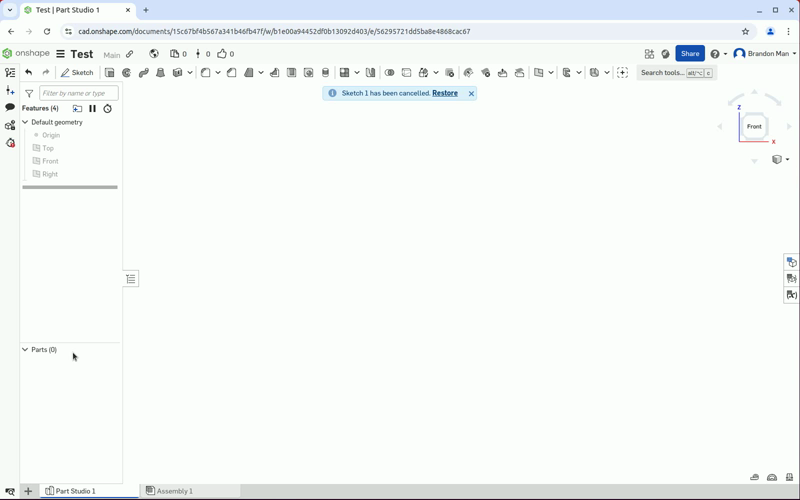
key(shift+s)
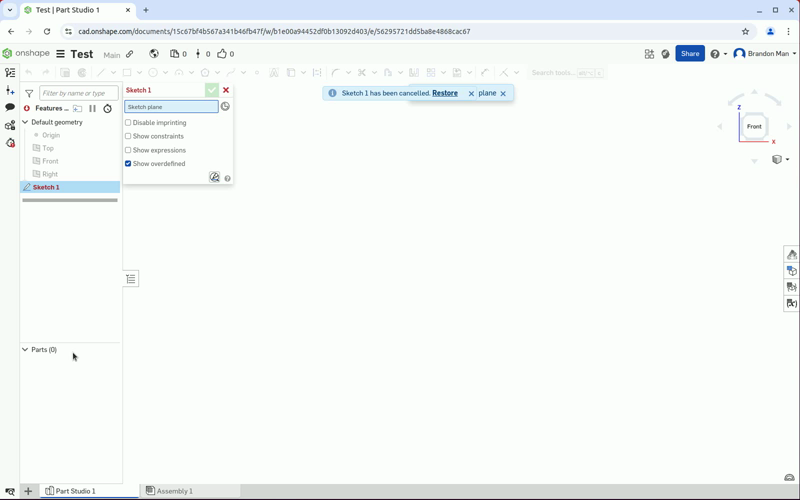
mouse_move(73, 163)
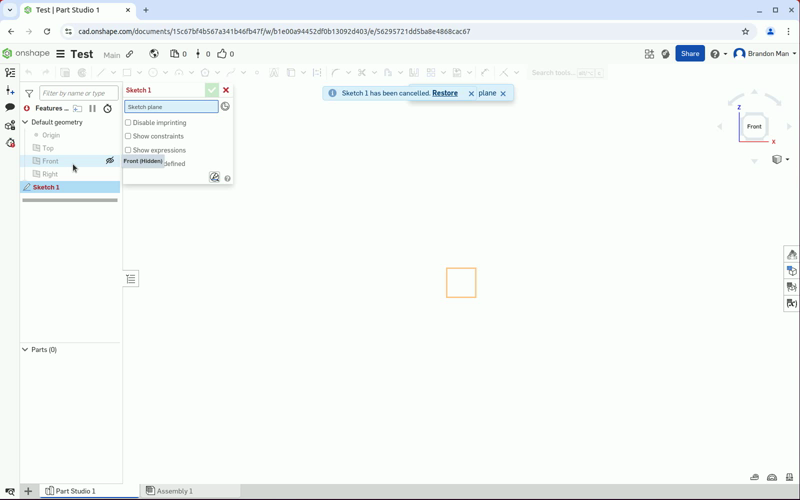
click(73, 163)
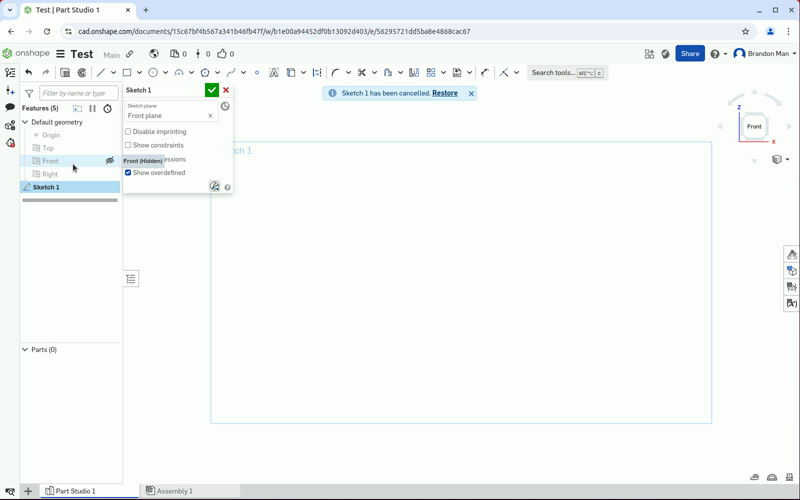
mouse_move(73, 352)
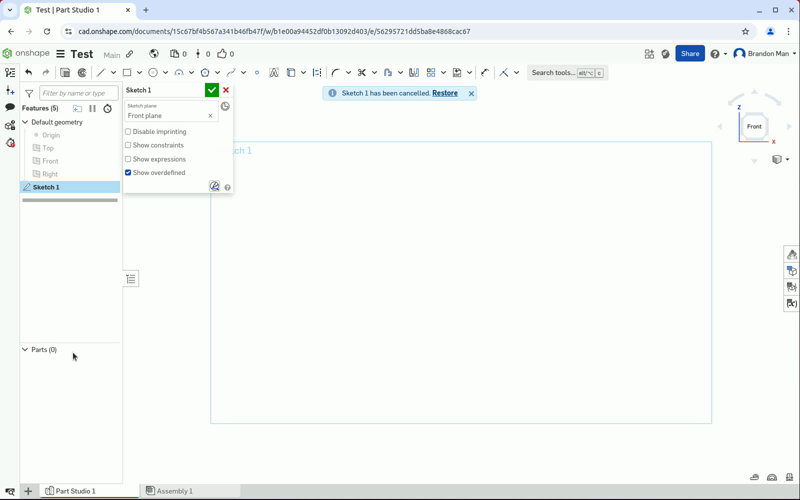
key(y)
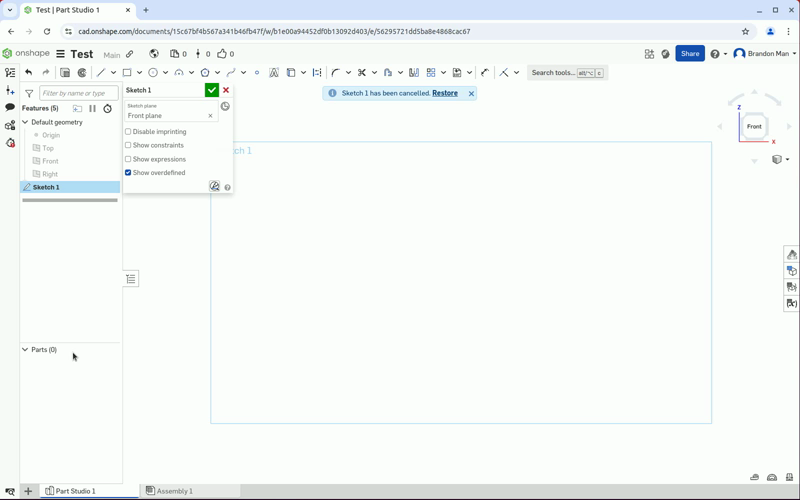
key(l)
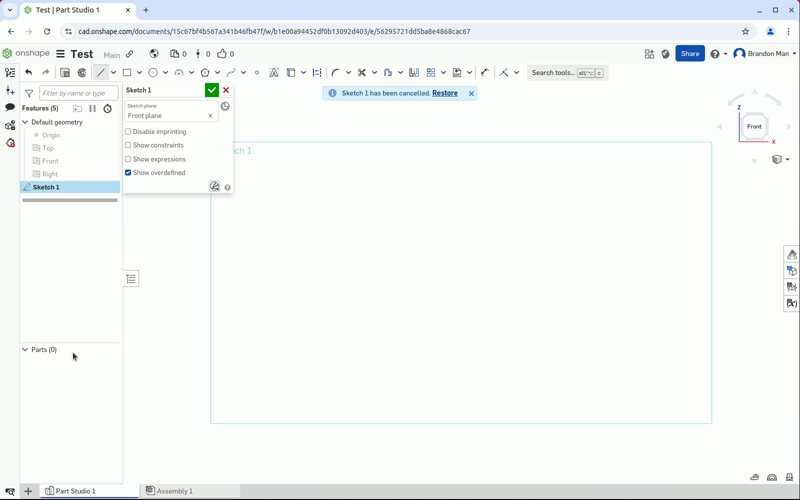
key_down(shift)
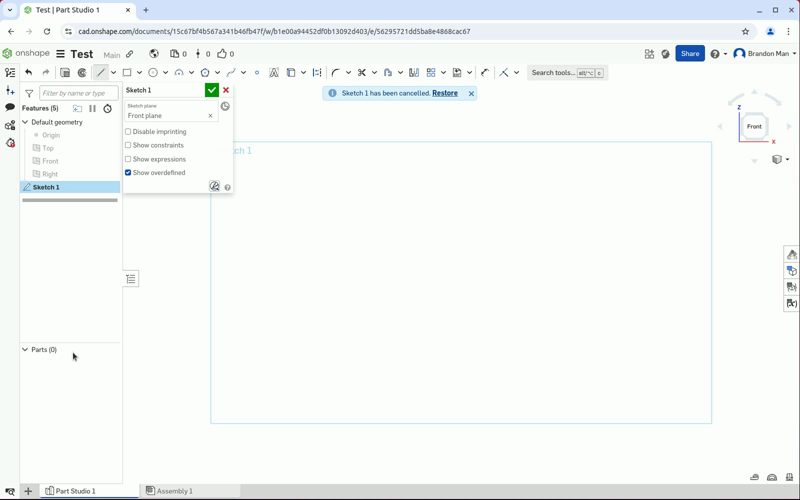
mouse_move(460, 395)
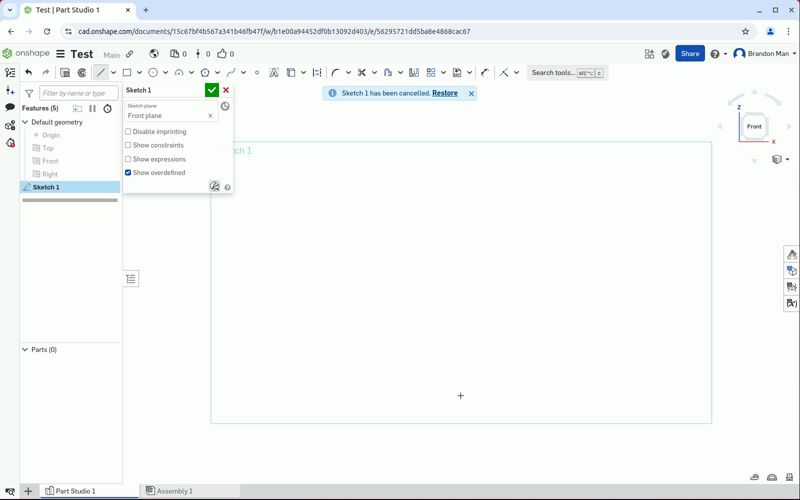
click(460, 395)
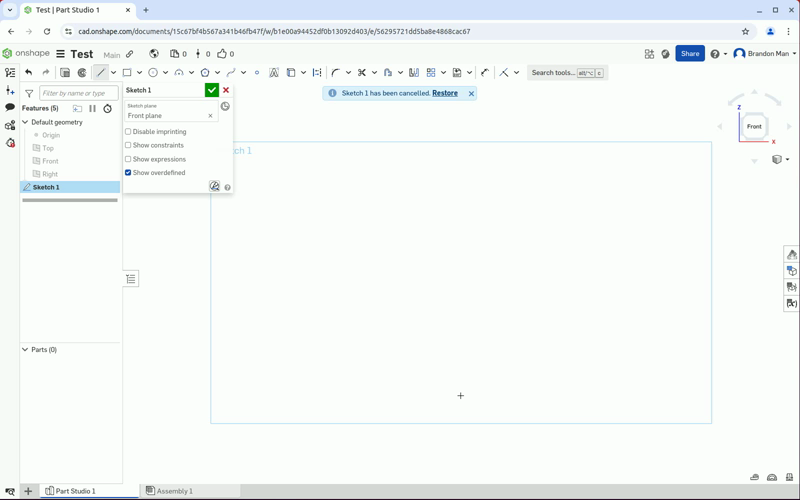
key_up(shift)
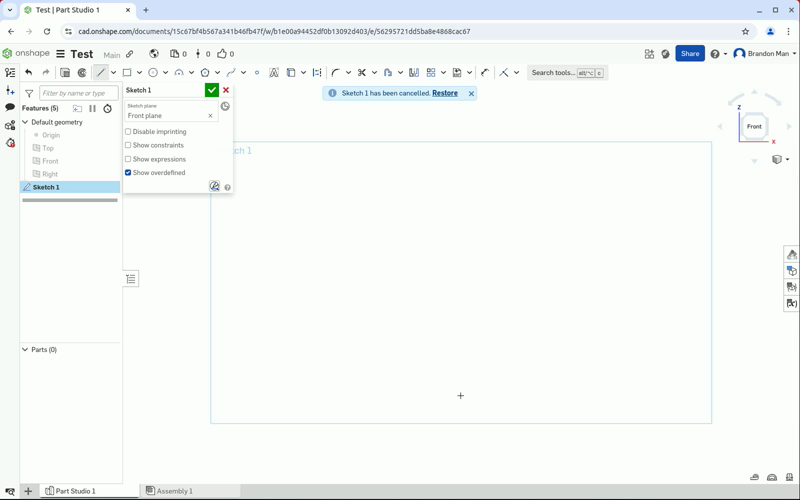
key_down(shift)
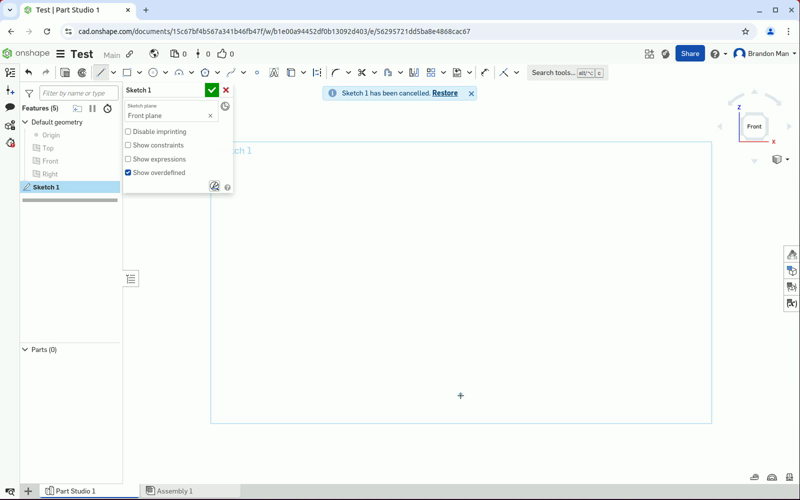
mouse_move(490, 395)
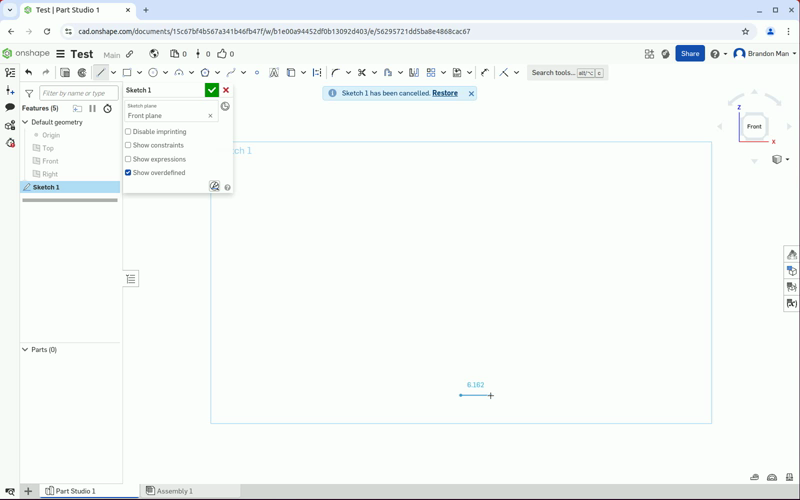
mouse_move(517, 395)
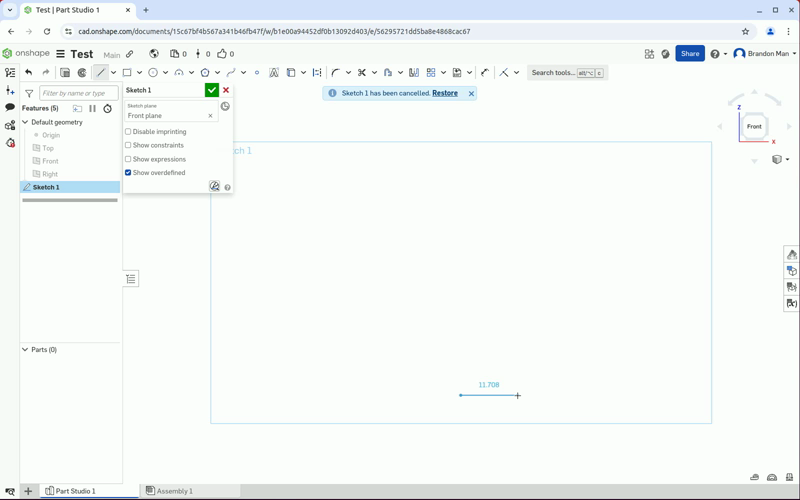
click(517, 395)
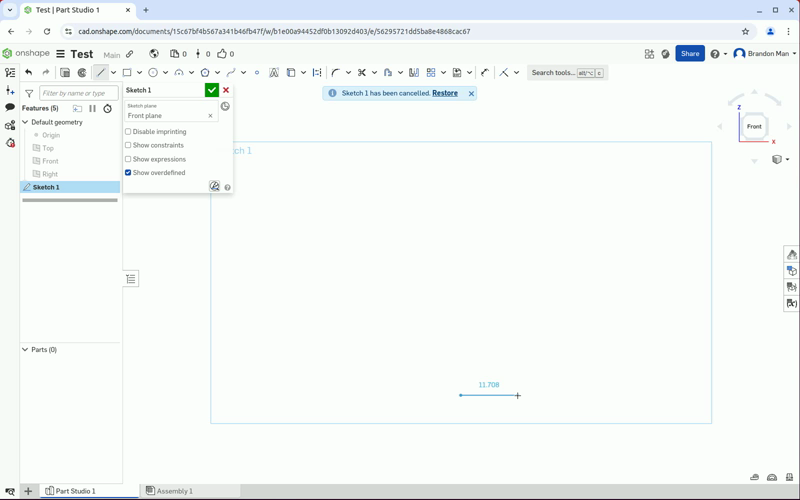
key_up(shift)
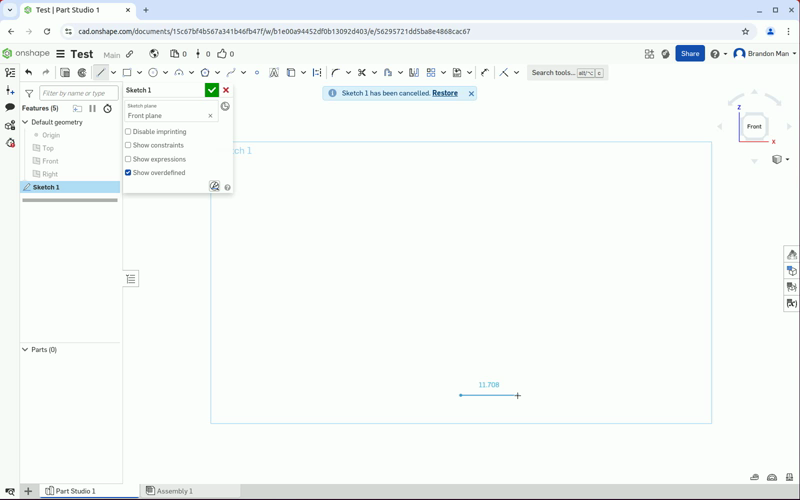
key_down(shift)
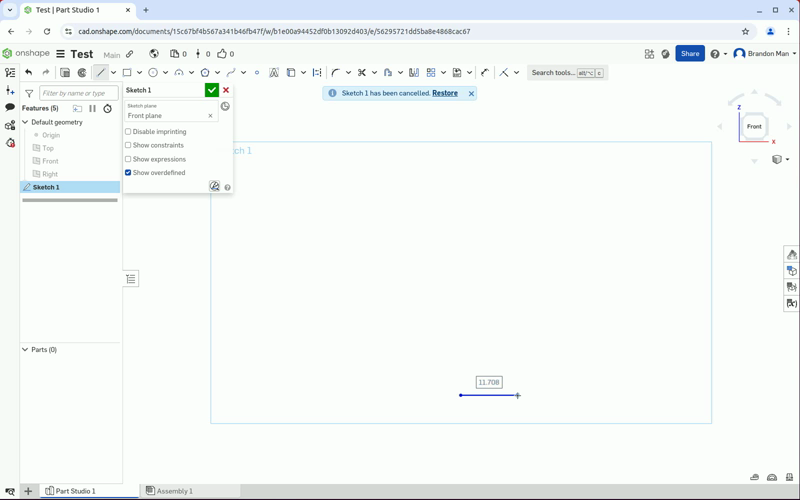
mouse_move(547, 395)
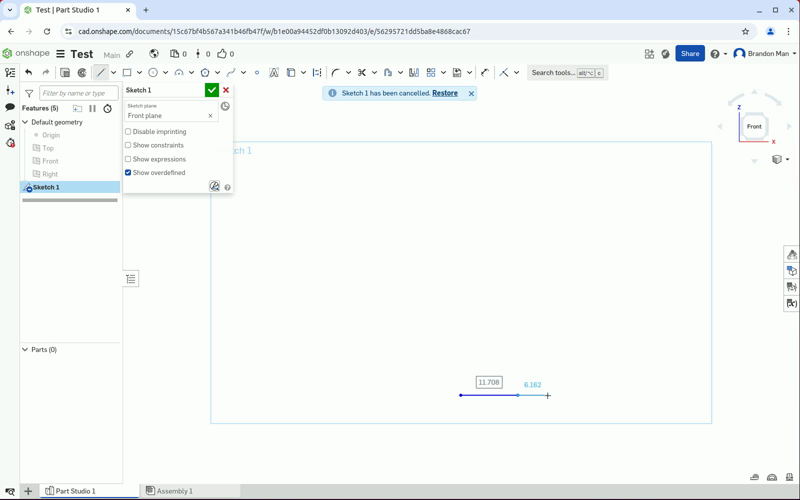
mouse_move(517, 338)
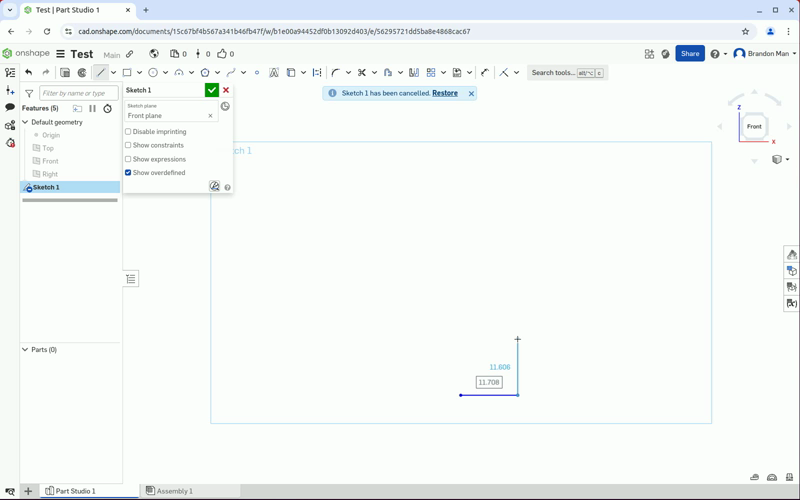
click(517, 338)
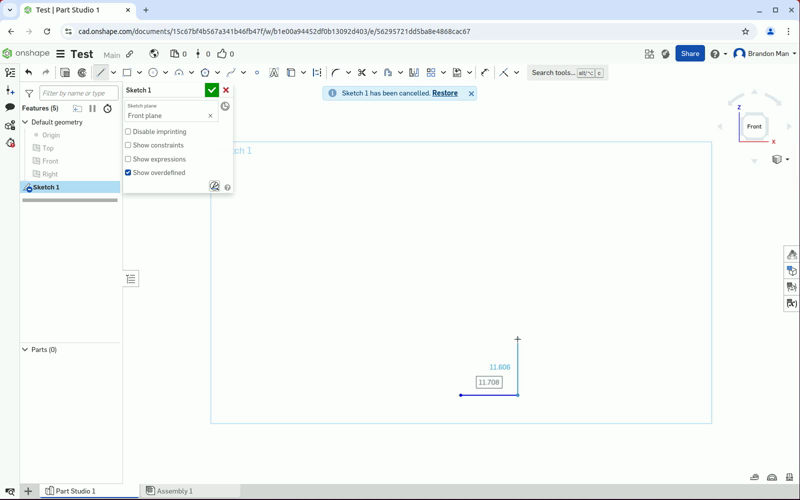
key_up(shift)
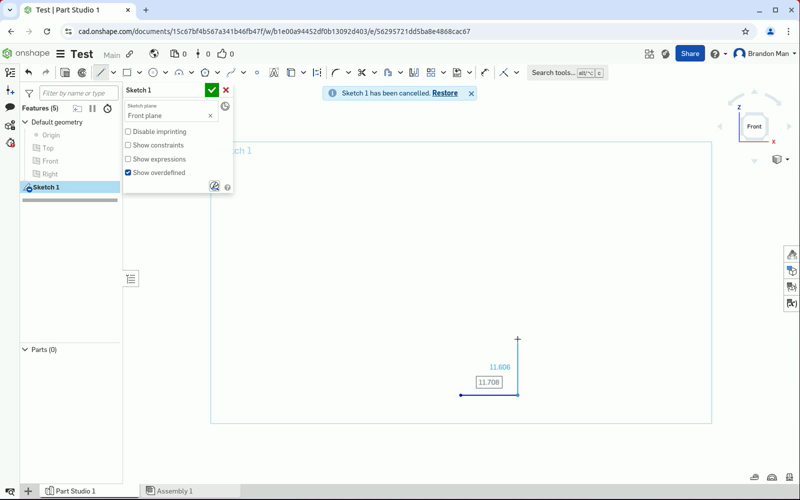
key_down(shift)
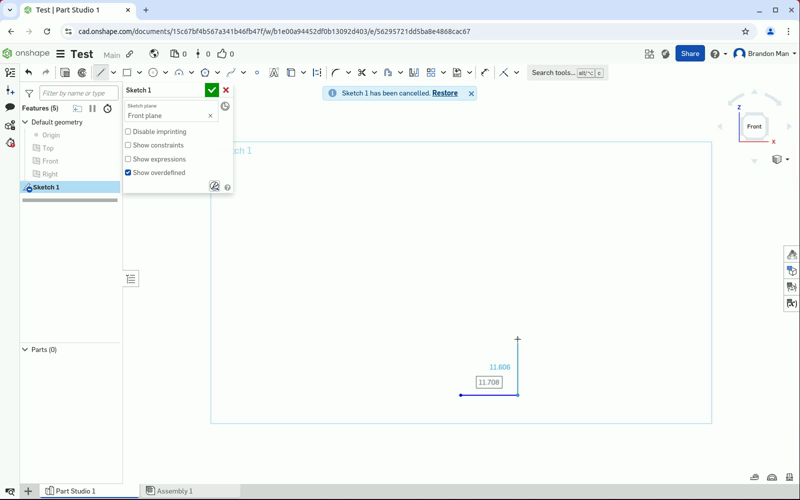
mouse_move(547, 338)
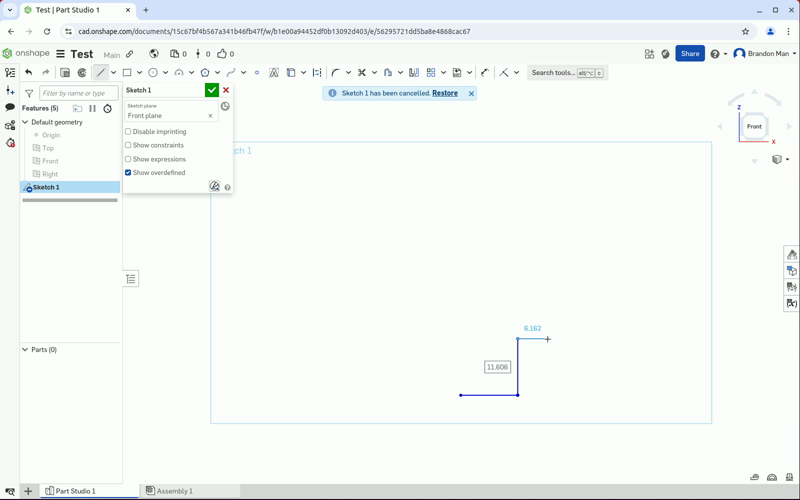
mouse_move(460, 338)
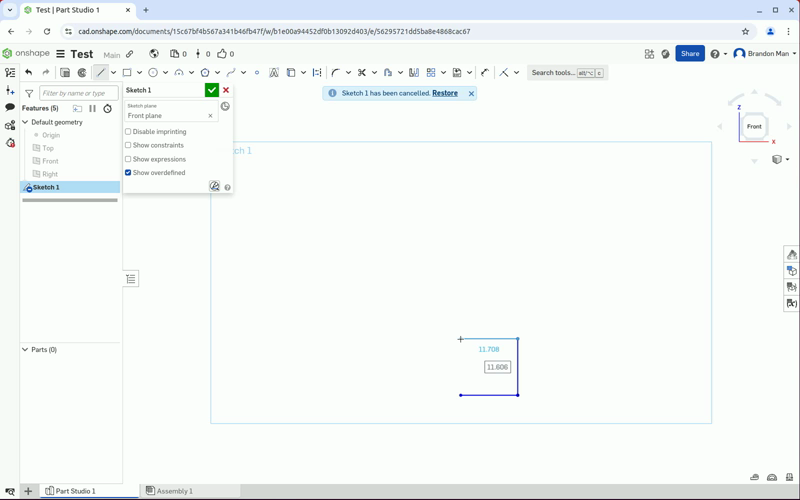
click(460, 338)
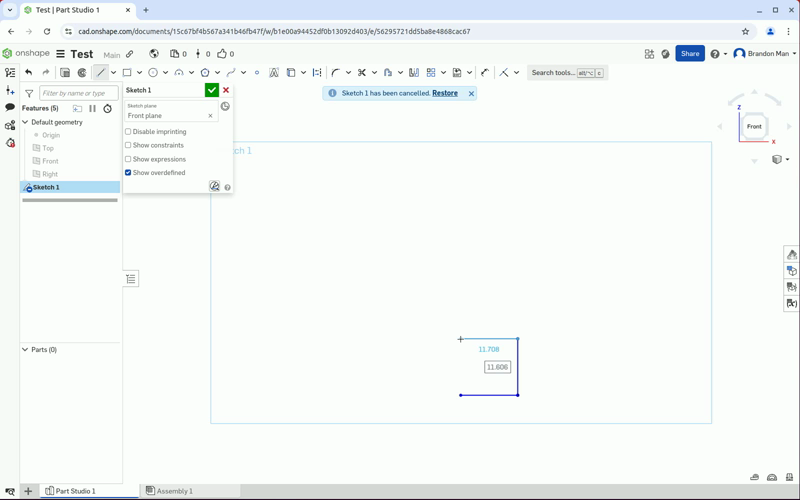
key_up(shift)
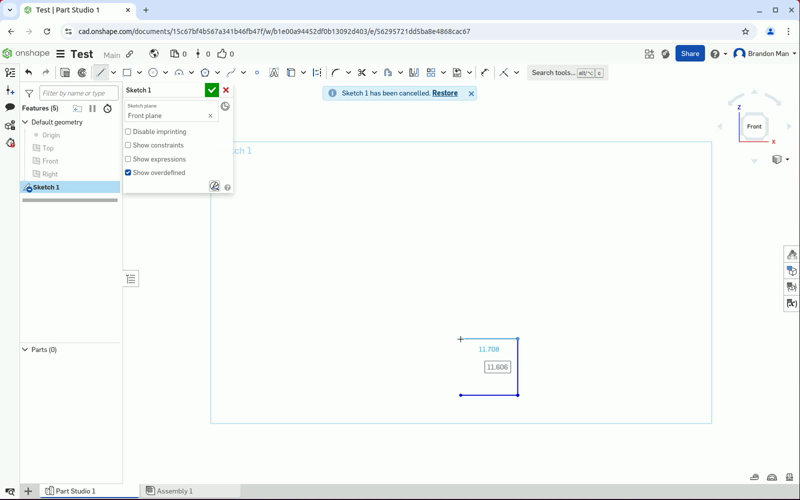
mouse_move(490, 338)
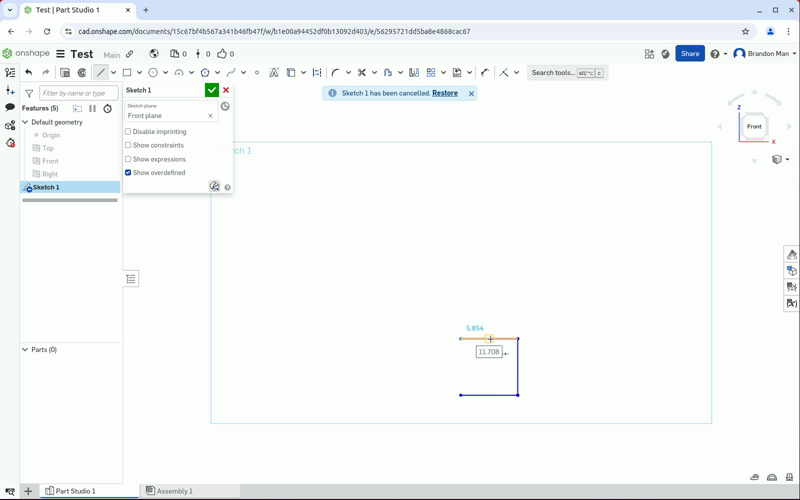
key_down(shift)
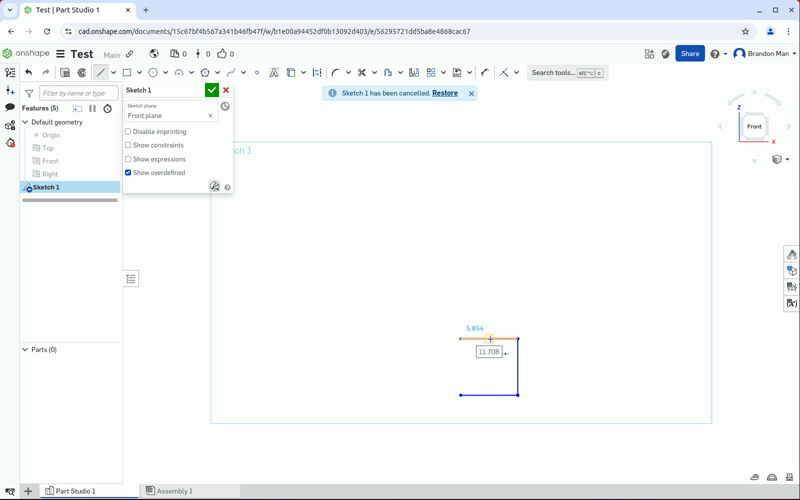
mouse_move(460, 395)
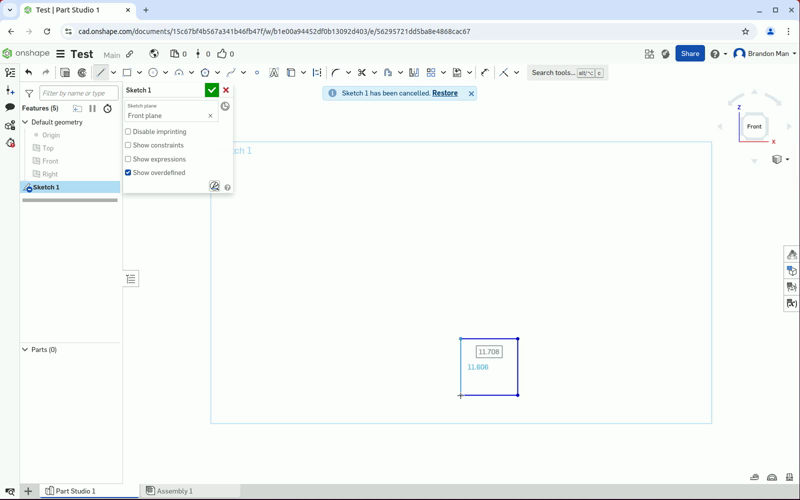
key_up(shift)
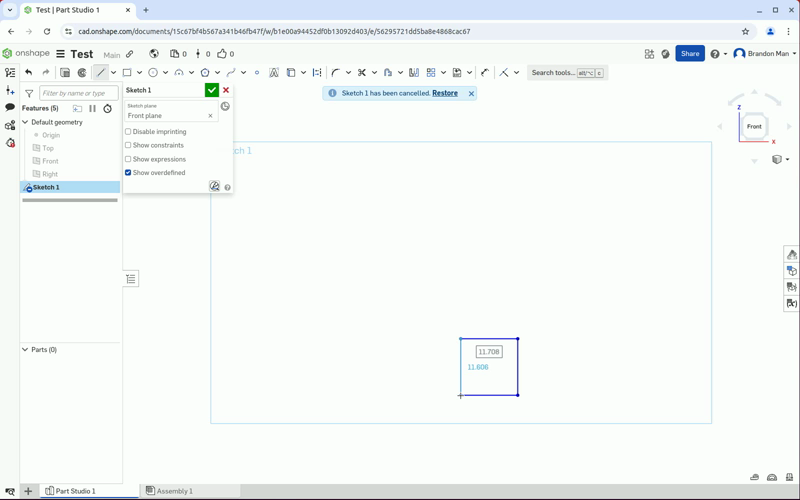
click(460, 395)
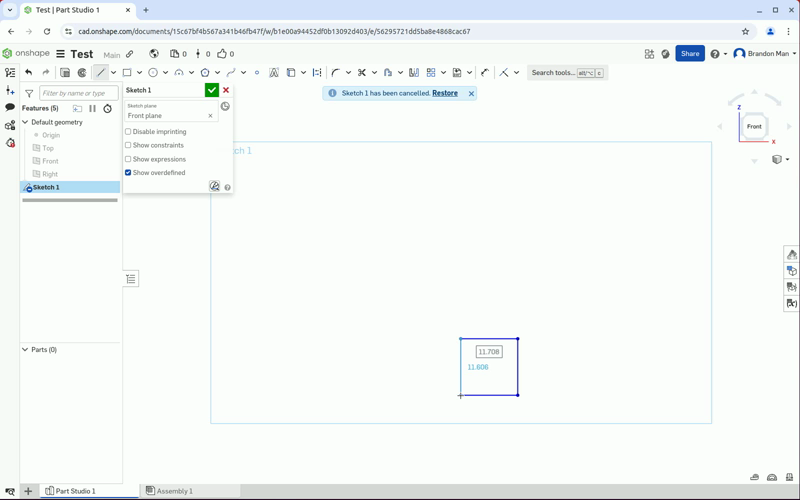
key(esc)
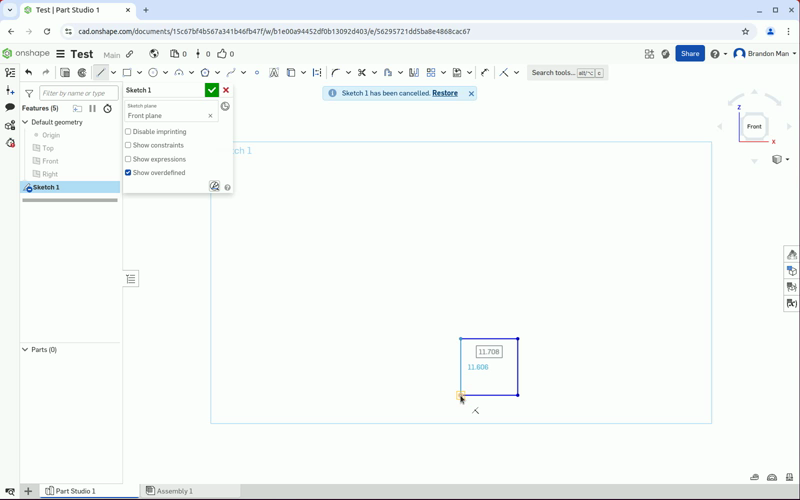
mouse_move(505, 345)
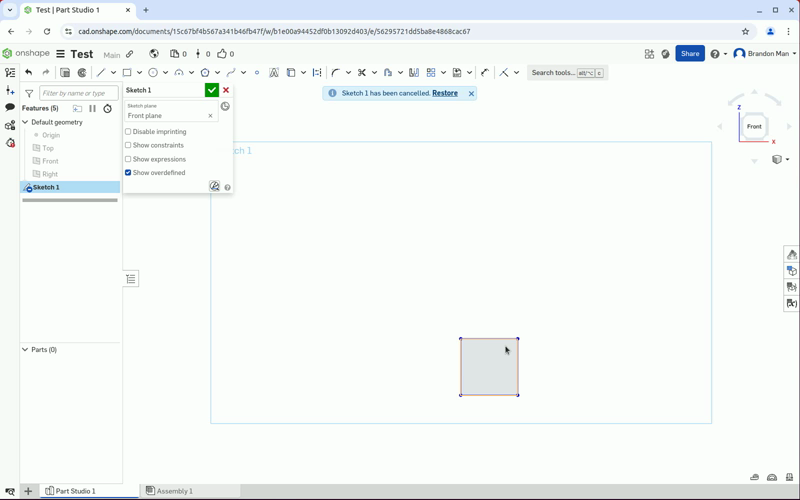
click(505, 345)
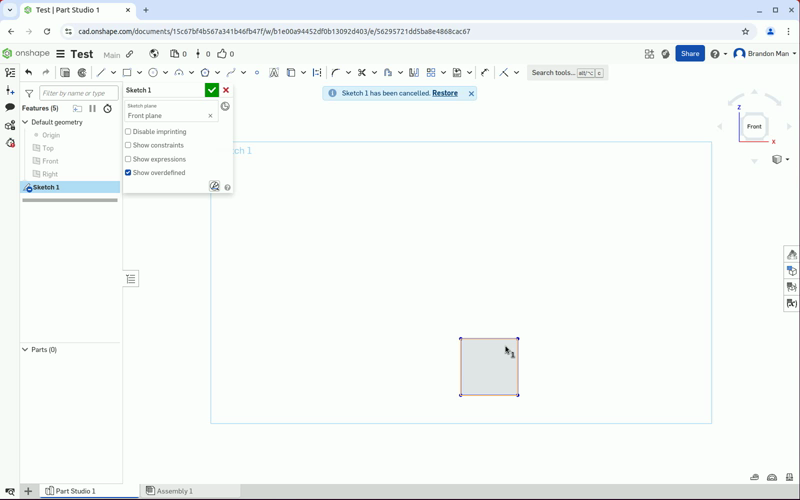
mouse_move(73, 352)
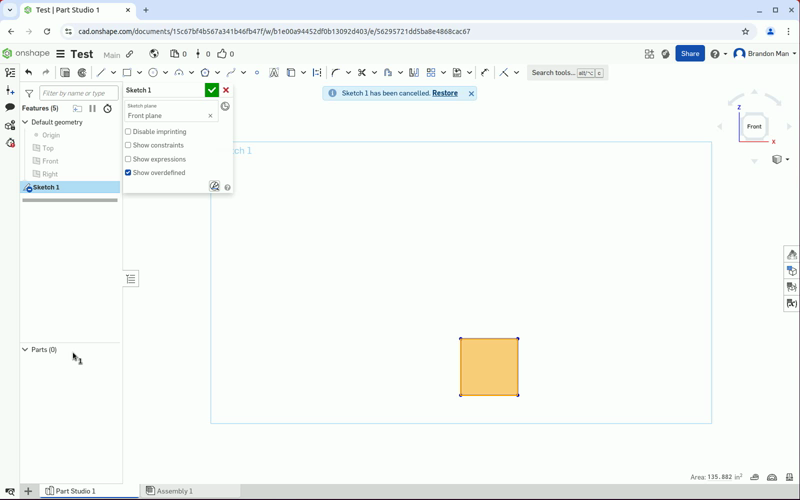
key(shift+y)
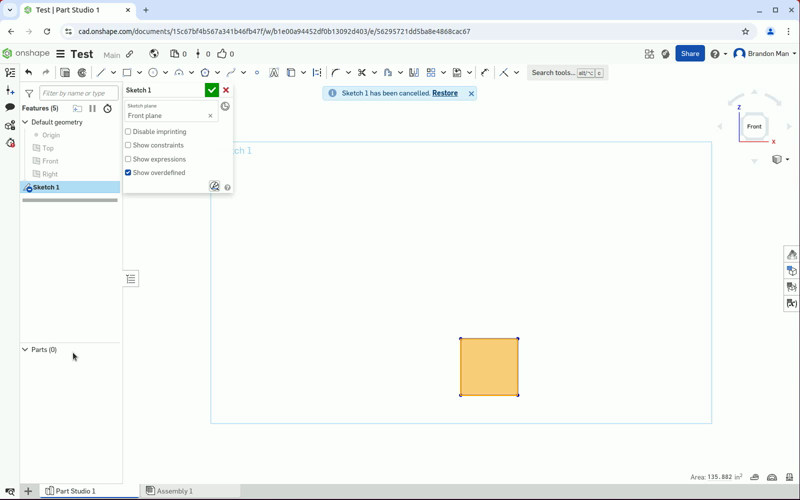
key(shift+e)
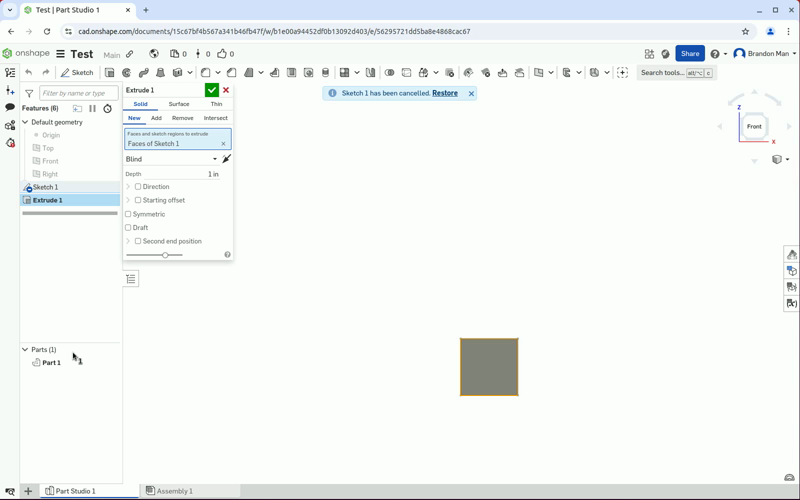
mouse_move(143, 106)
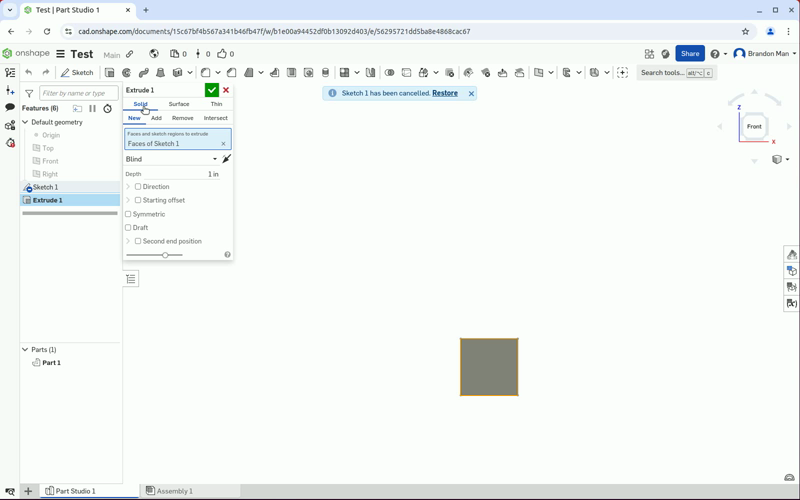
click(143, 106)
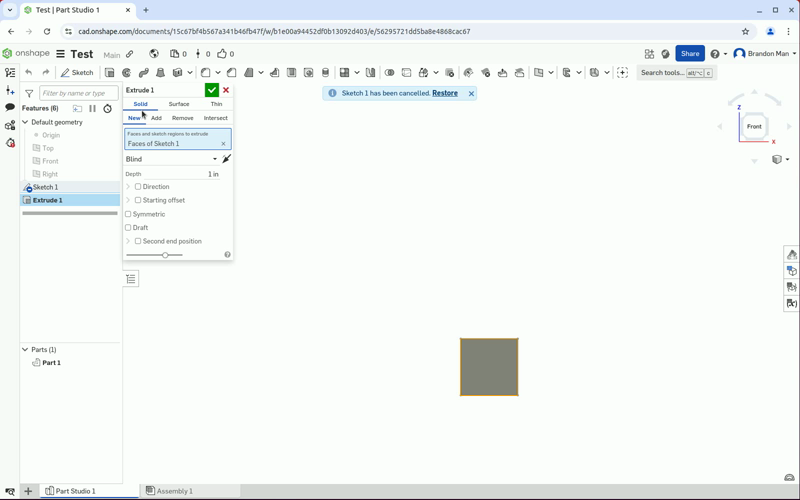
mouse_move(137, 120)
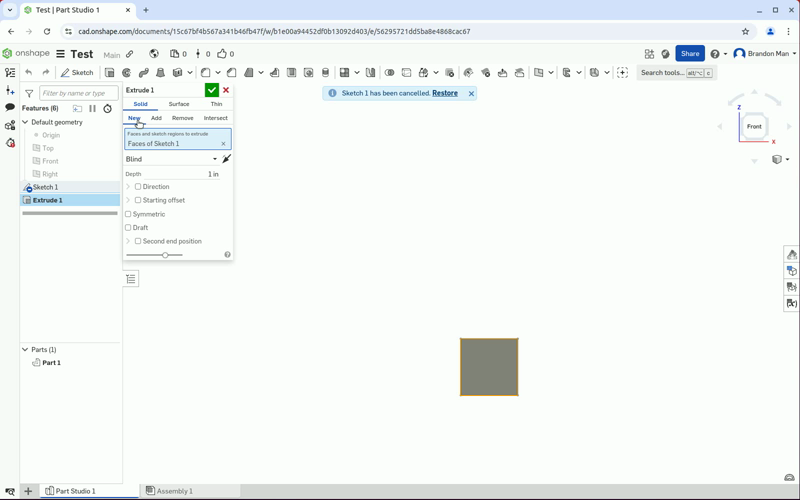
click(137, 120)
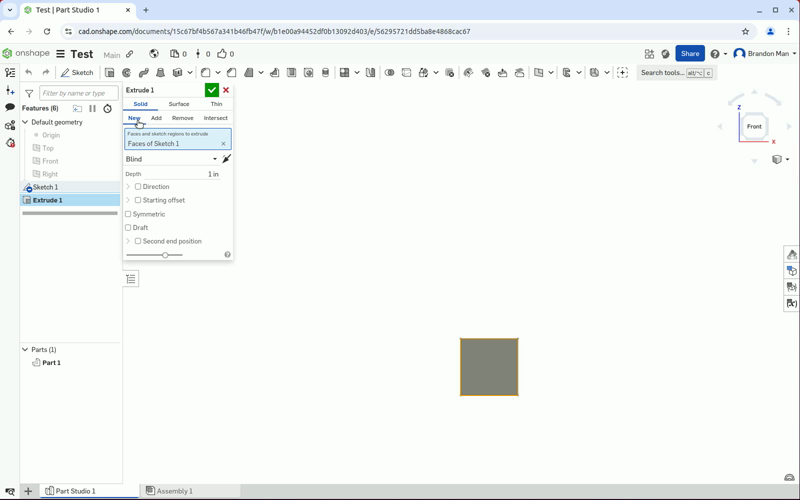
key(tab, 4)
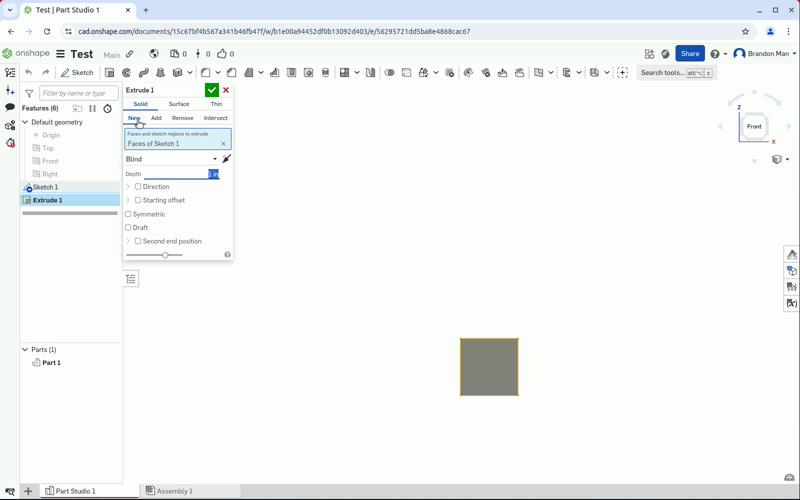
text(23.108)
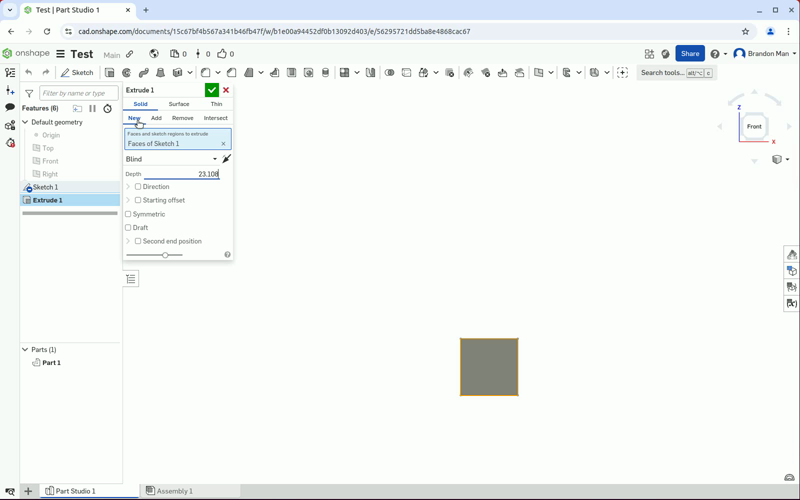
key(enter)
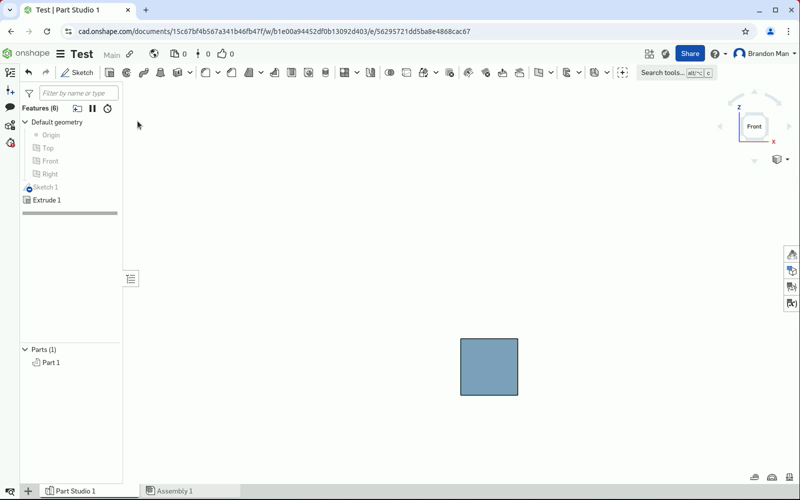
key(shift+h)
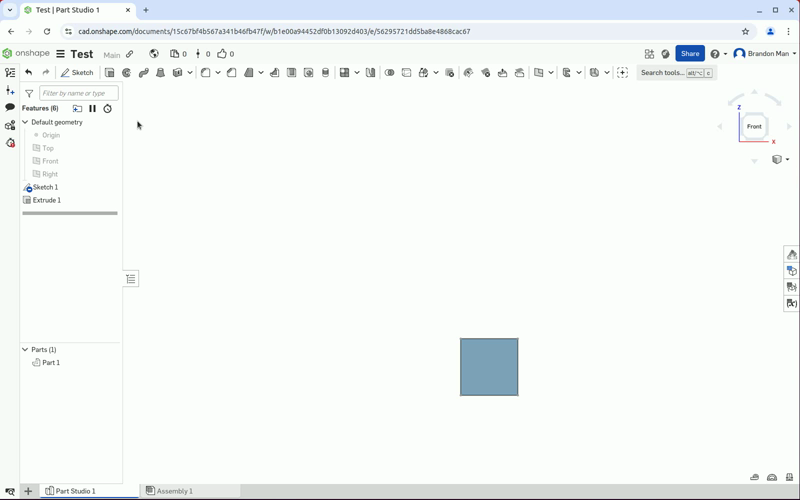
key(shift+h)
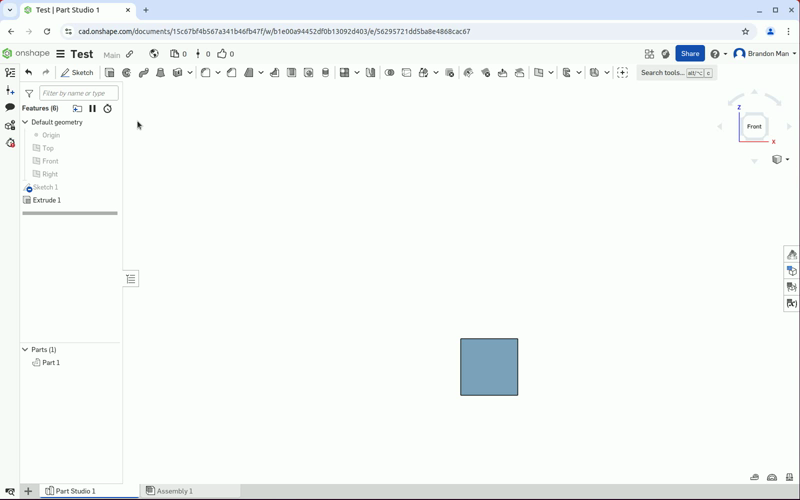
mouse_move(73, 189)
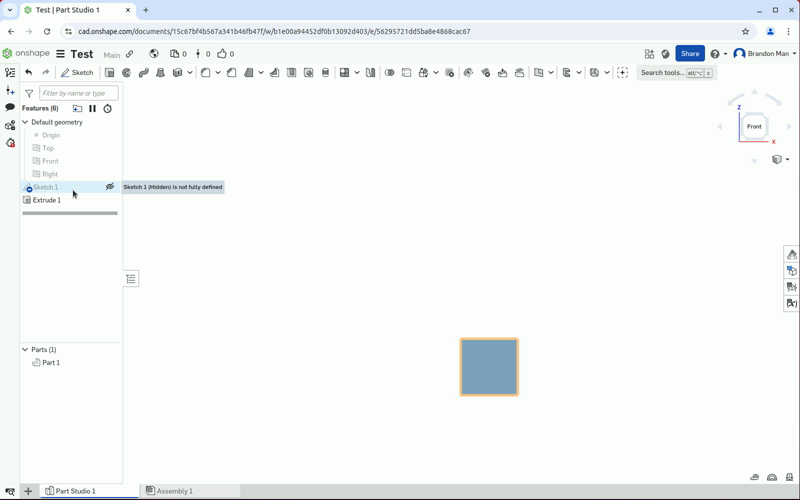
click(73, 189)
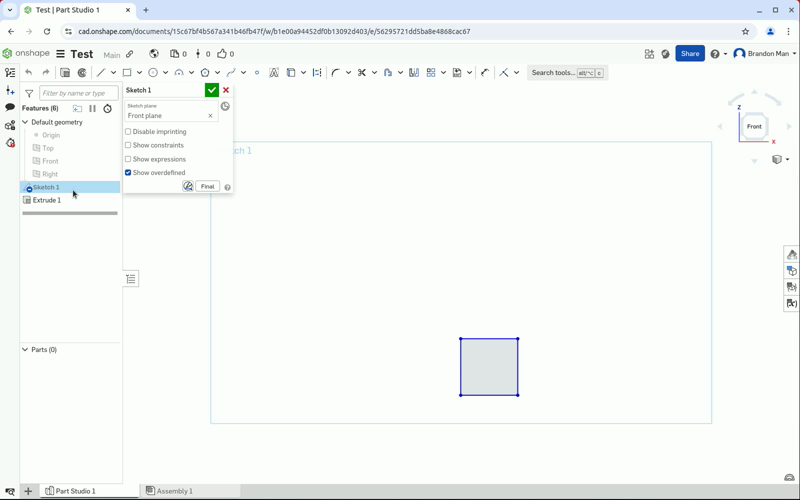
mouse_move(229, 92)
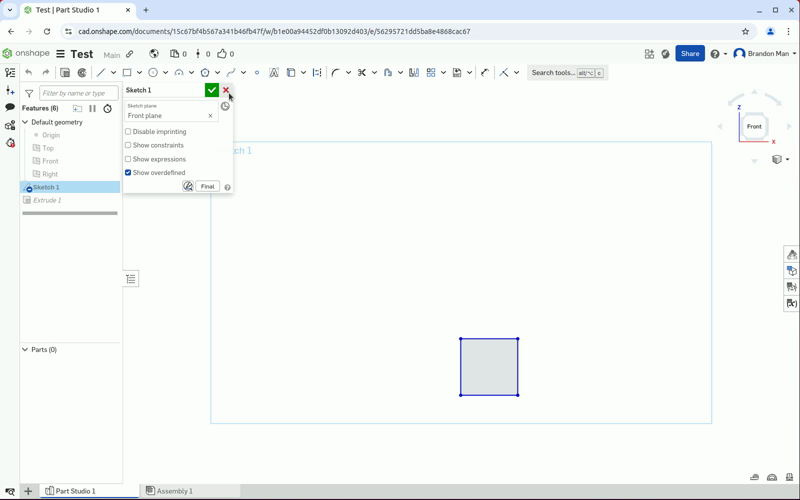
click(229, 92)
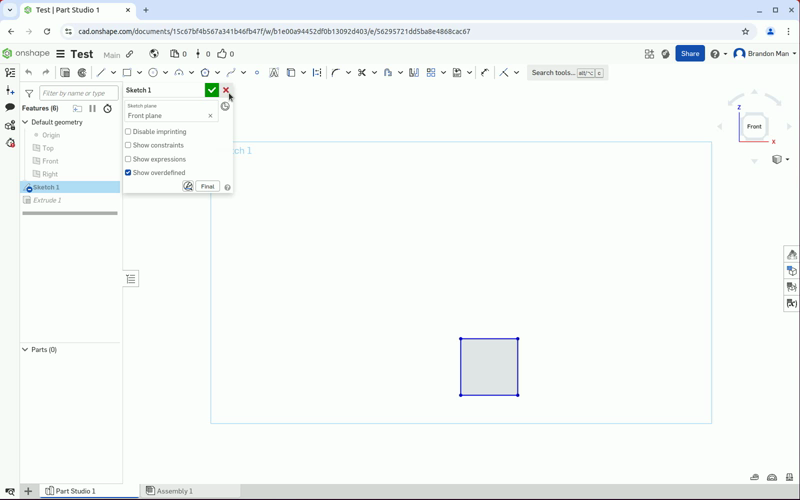
key(shift+s)
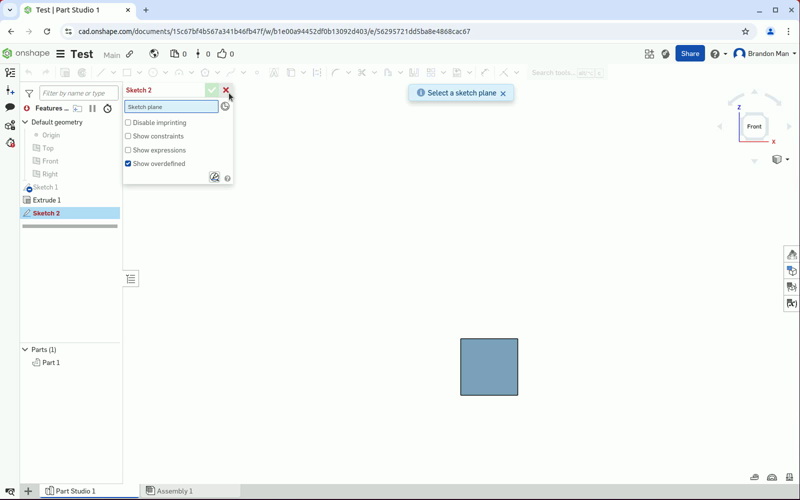
mouse_move(73, 163)
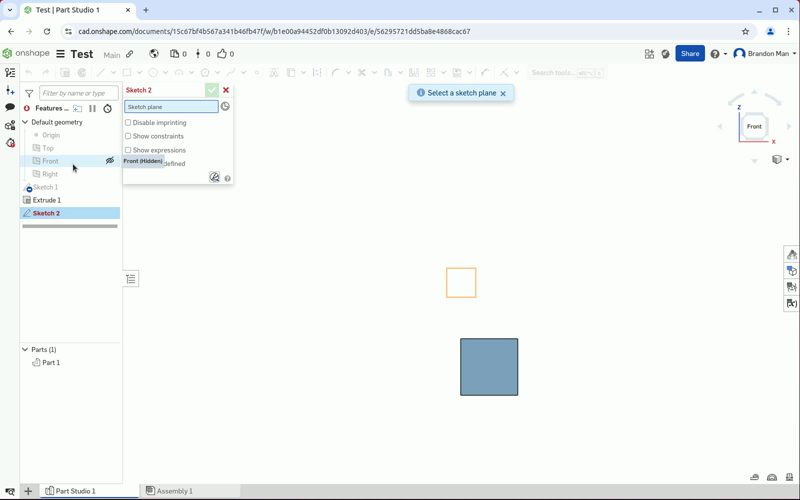
click(73, 163)
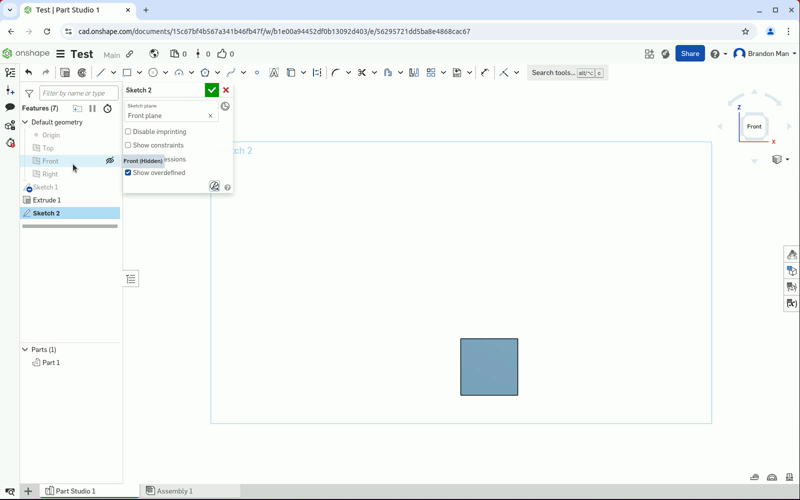
mouse_move(73, 352)
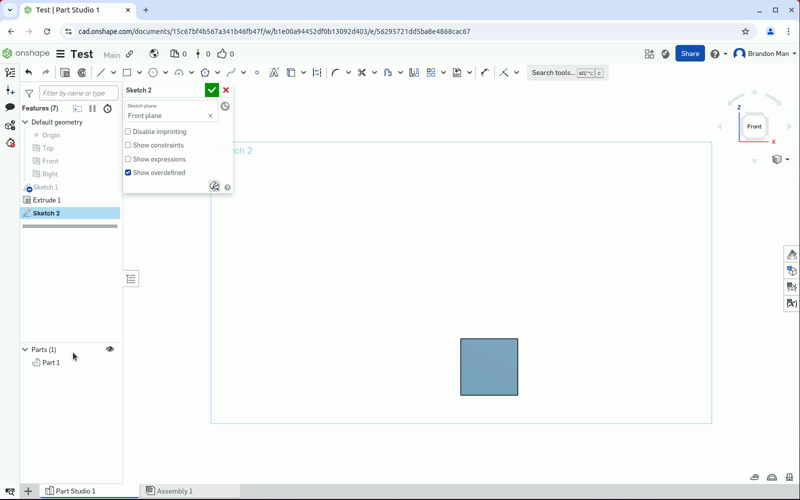
key(y)
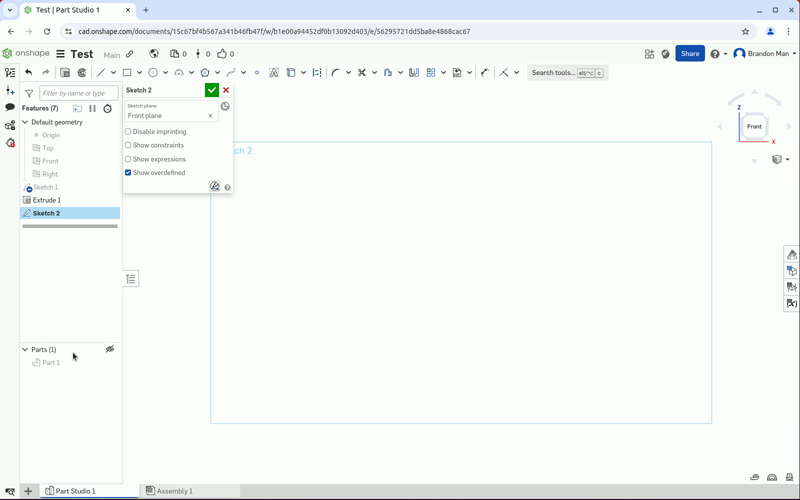
key(l)
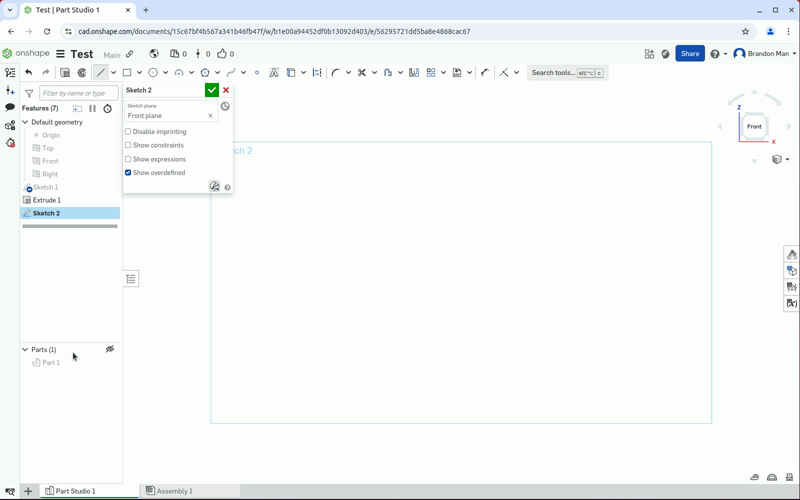
key_down(shift)
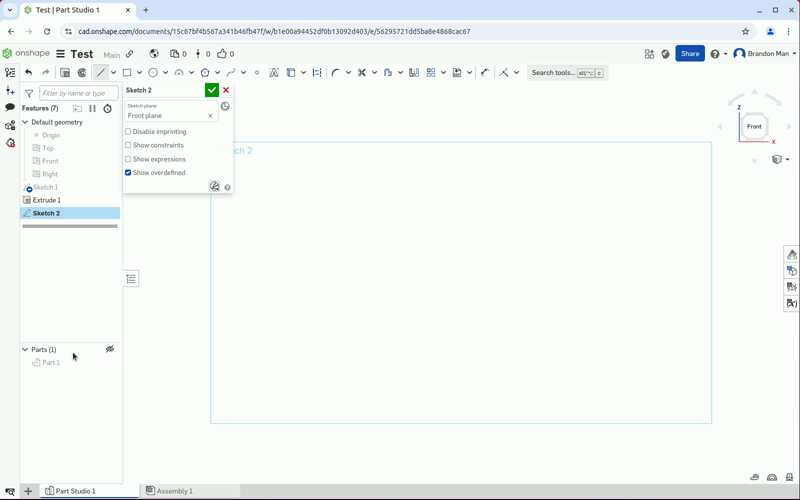
mouse_move(404, 395)
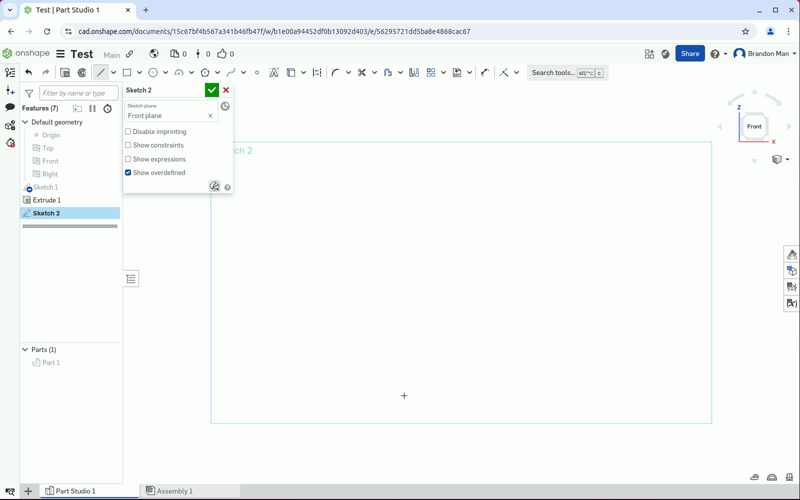
click(404, 395)
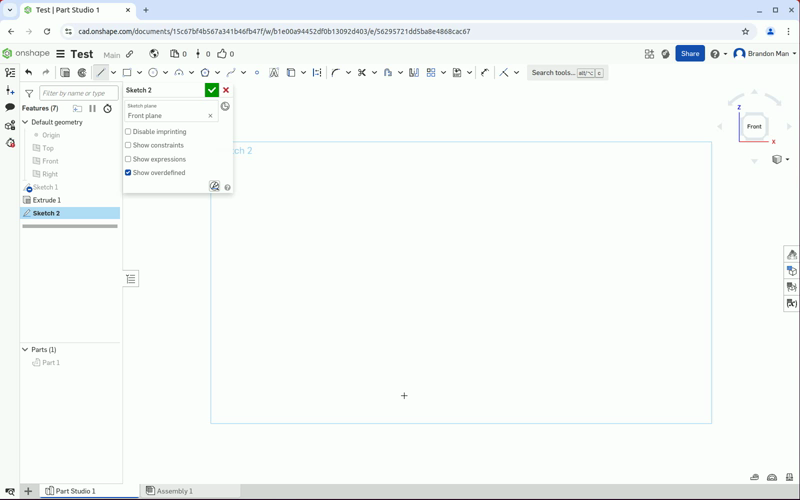
key_up(shift)
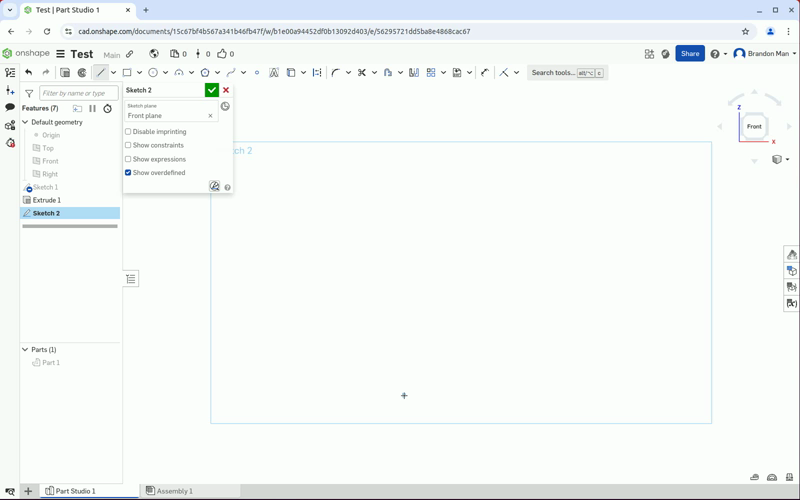
key_down(shift)
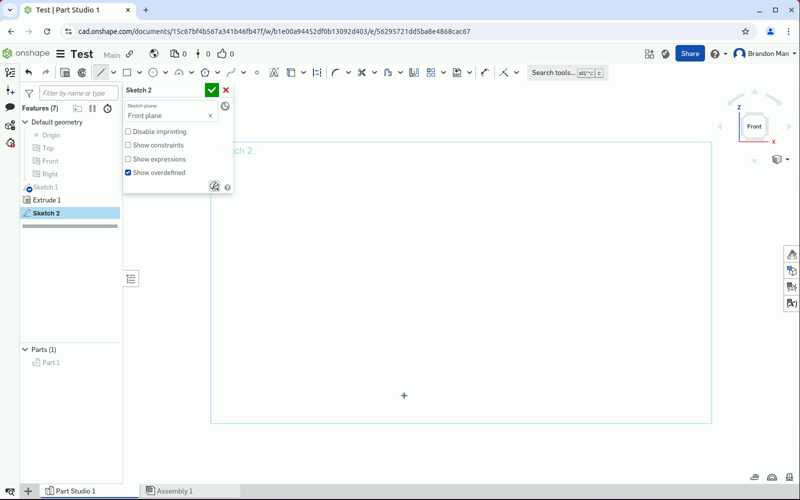
mouse_move(434, 395)
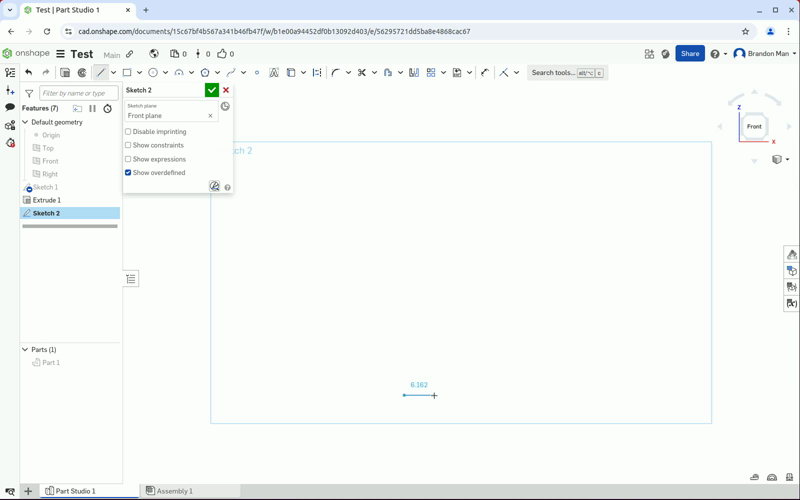
mouse_move(460, 395)
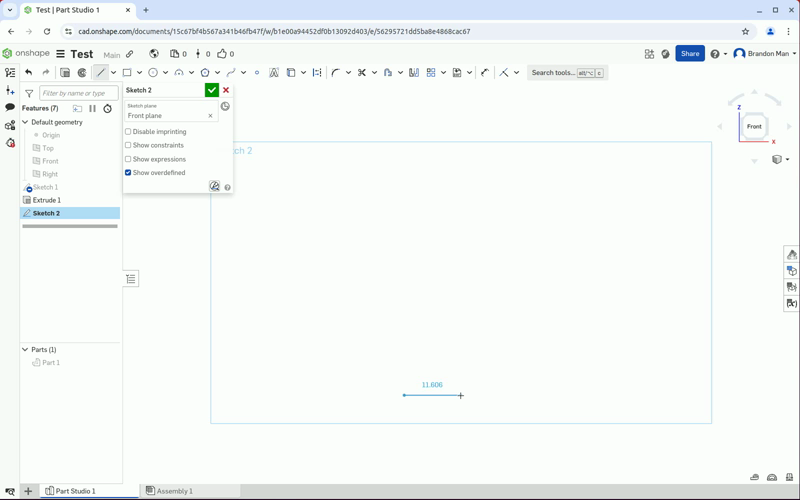
click(460, 395)
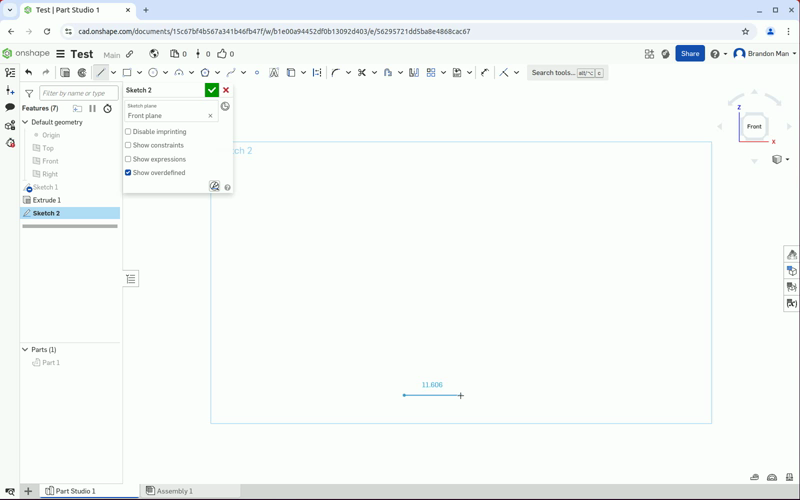
key_up(shift)
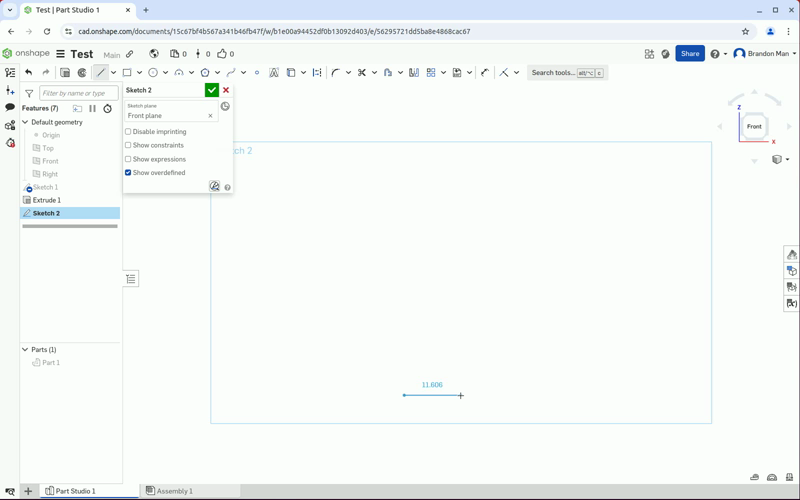
key_down(shift)
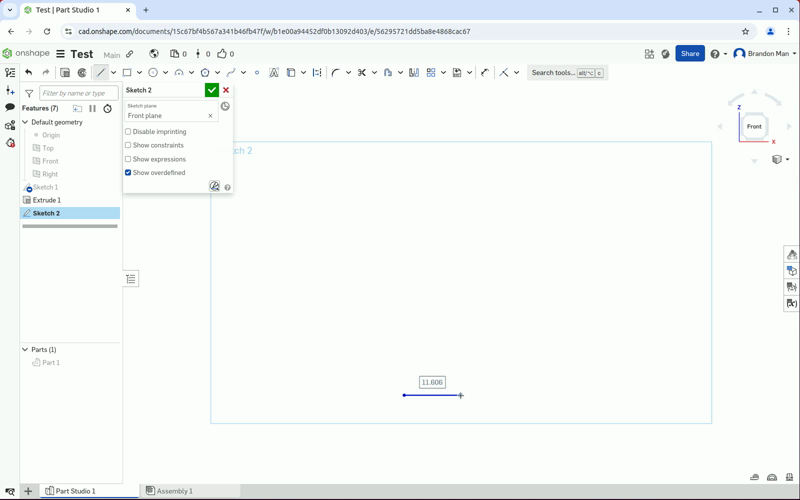
mouse_move(490, 395)
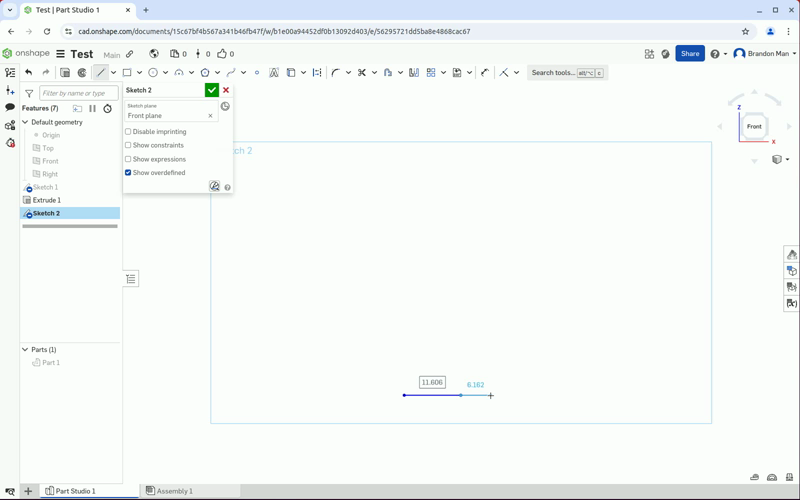
mouse_move(460, 339)
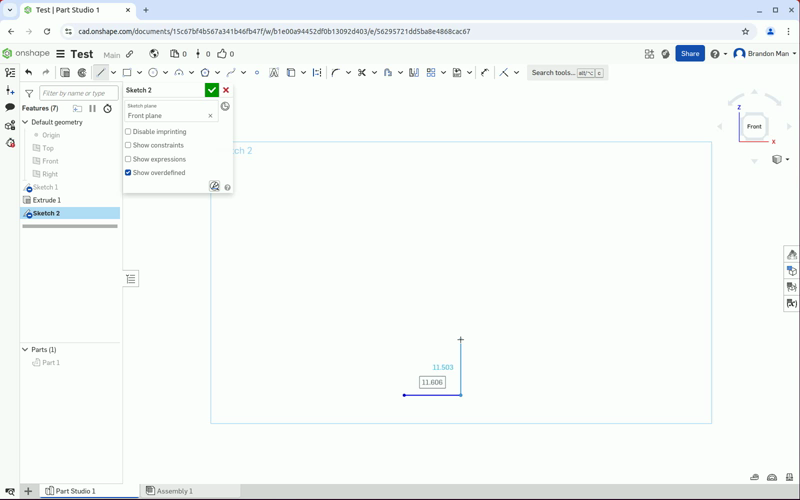
click(460, 339)
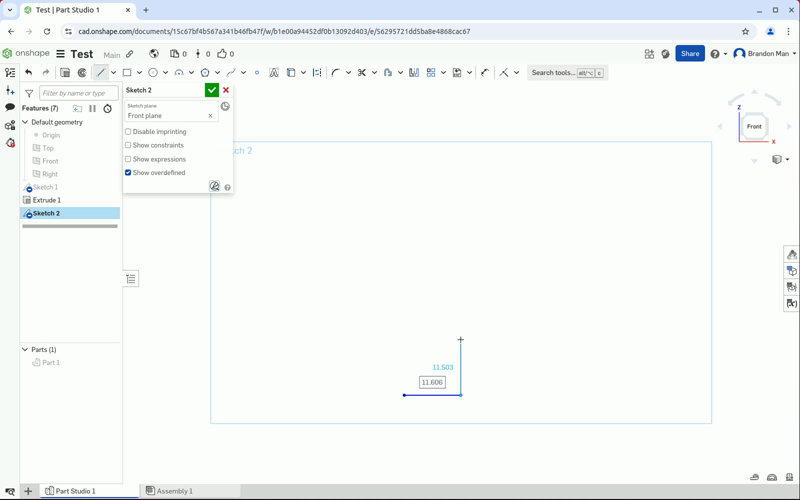
key_up(shift)
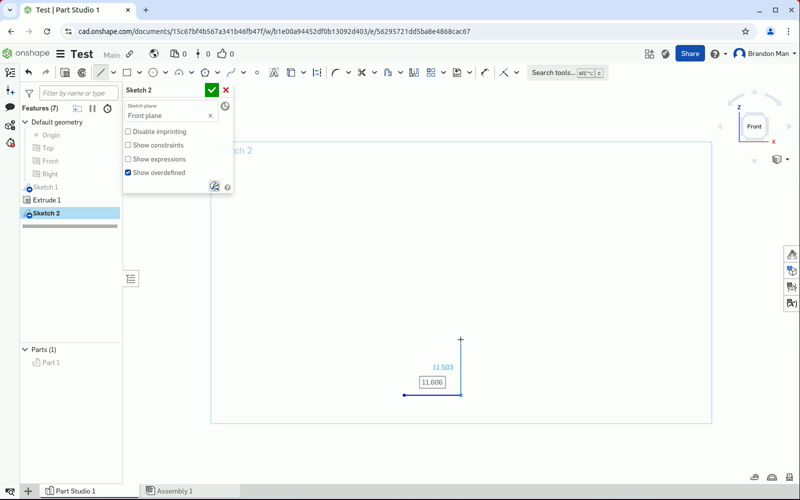
key_down(shift)
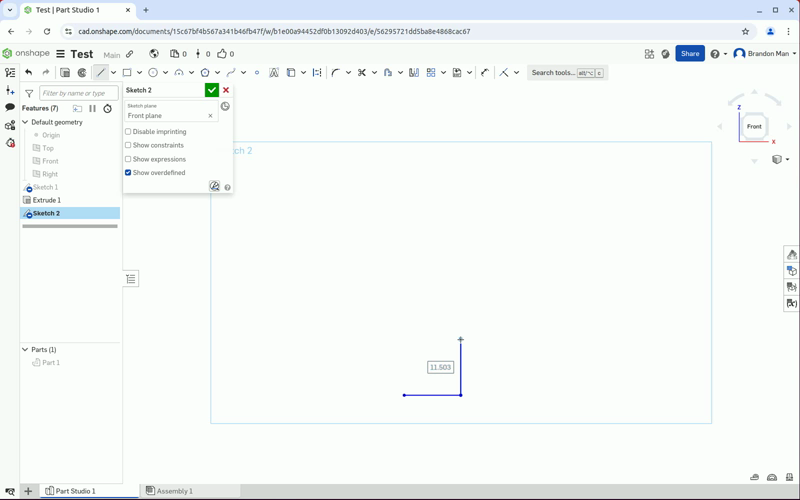
mouse_move(490, 339)
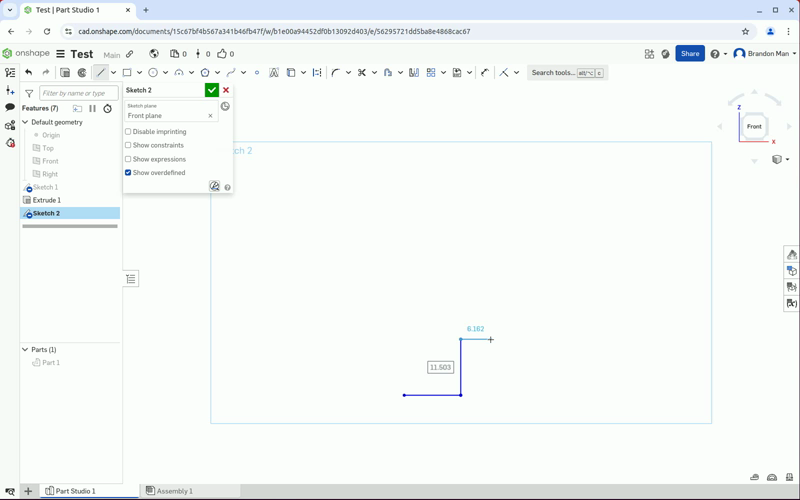
mouse_move(460, 338)
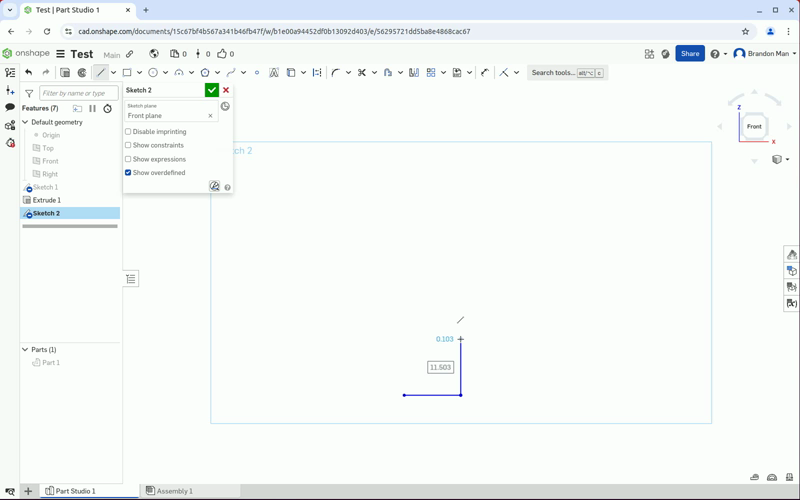
scroll(6)
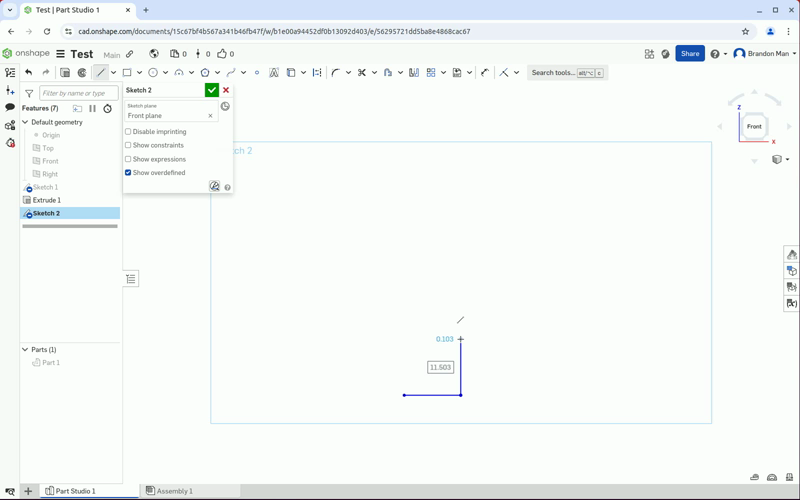
scroll(6)
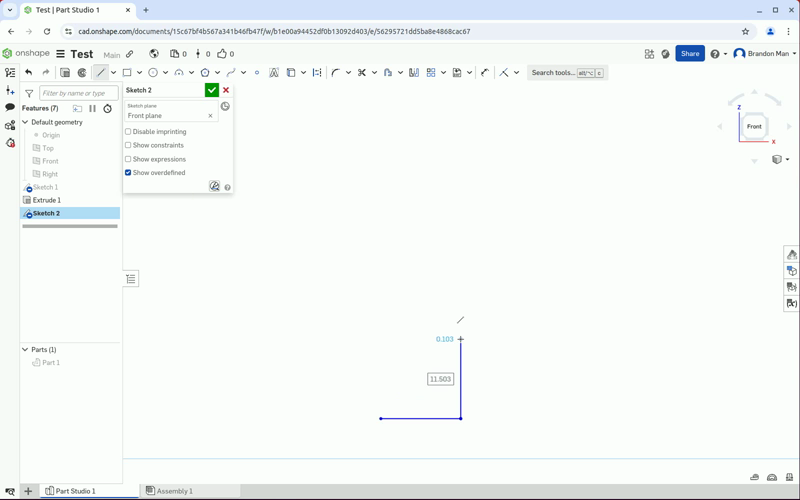
scroll(6)
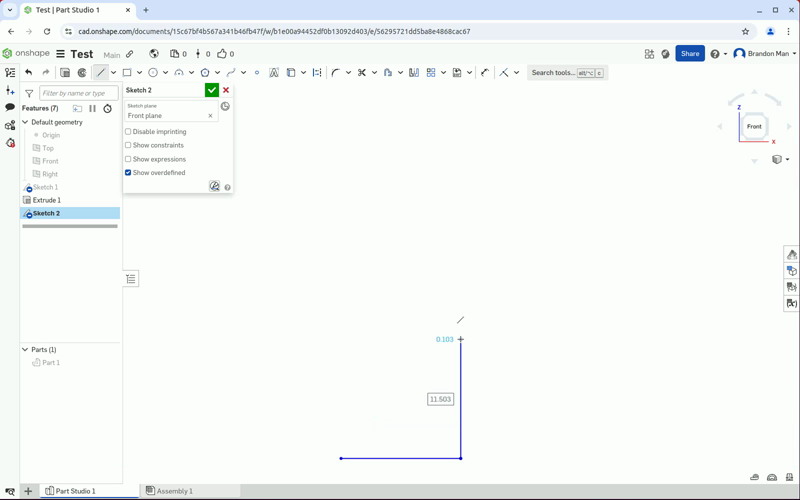
scroll(6)
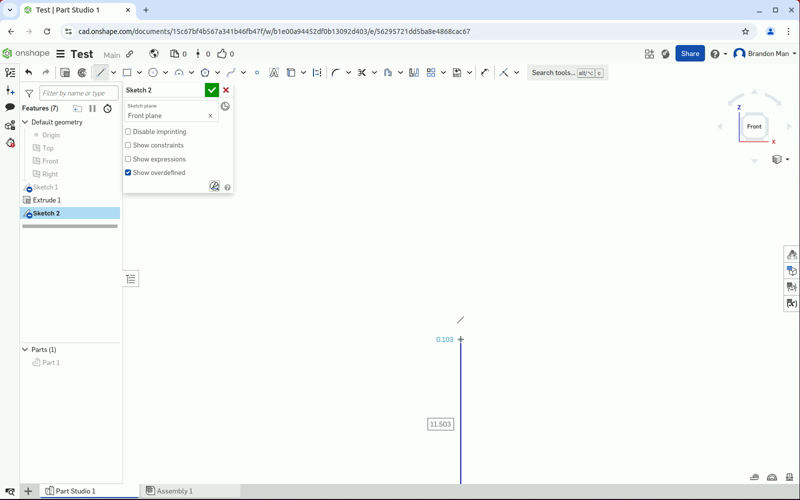
scroll(6)
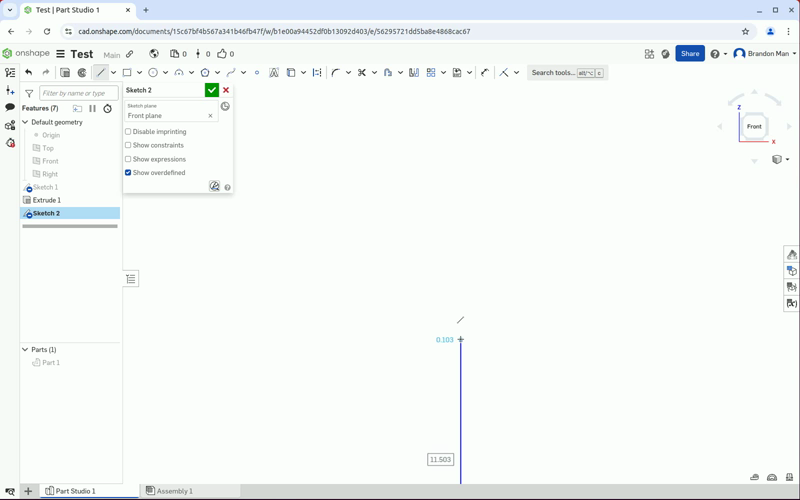
scroll(6)
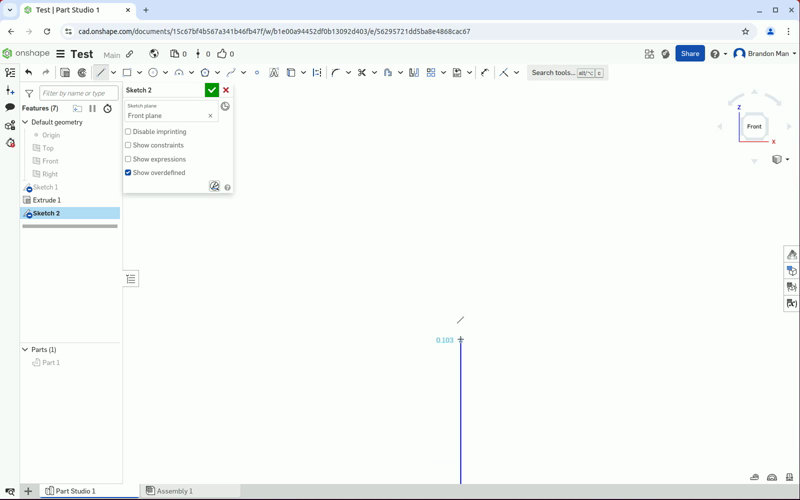
scroll(6)
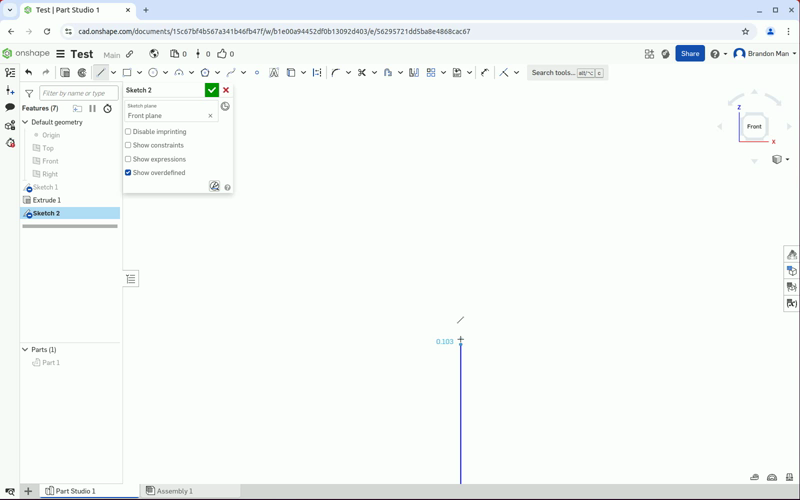
click(460, 338)
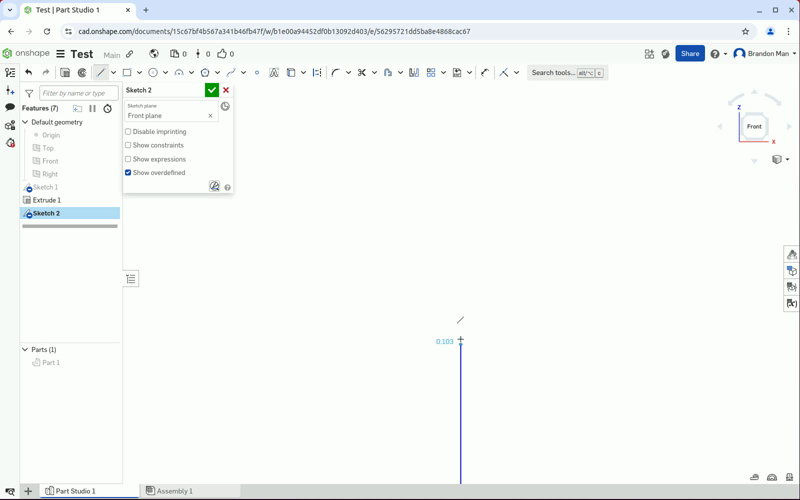
scroll(-6)
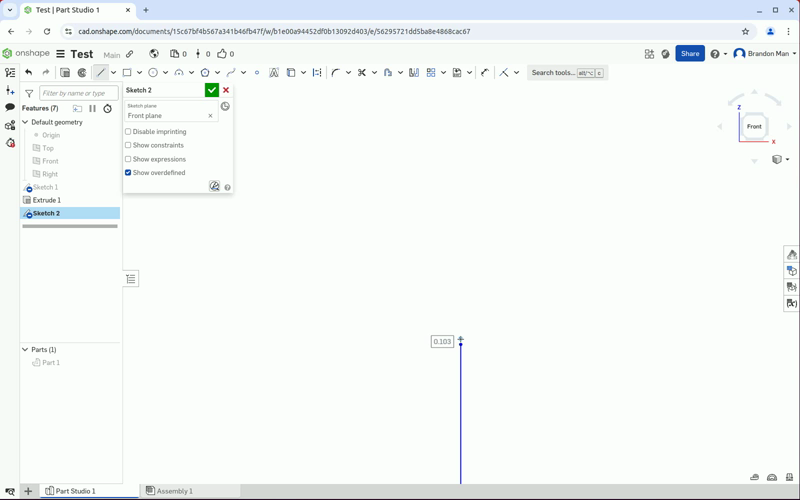
scroll(-6)
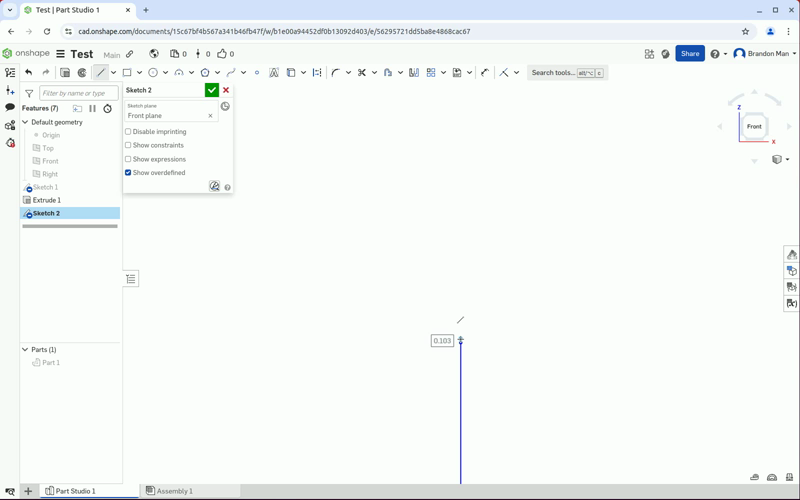
scroll(-6)
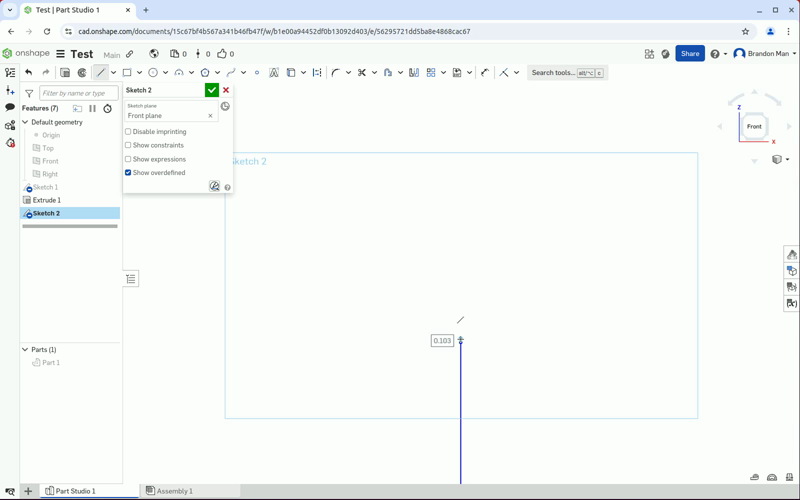
scroll(-6)
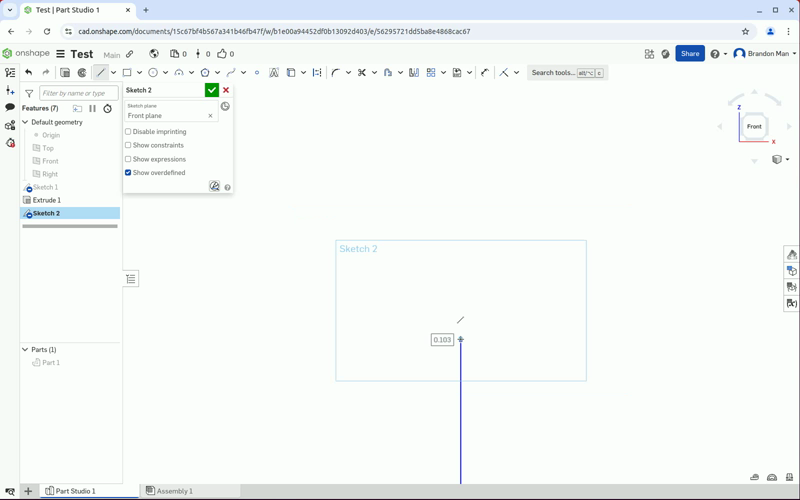
scroll(-6)
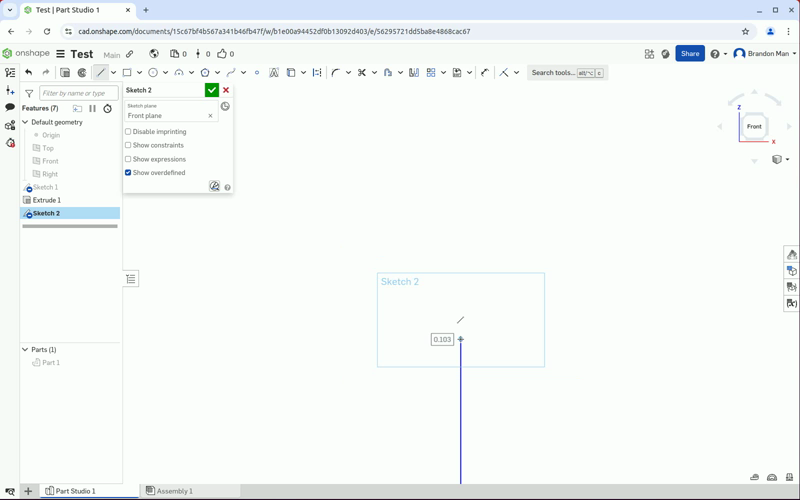
scroll(-6)
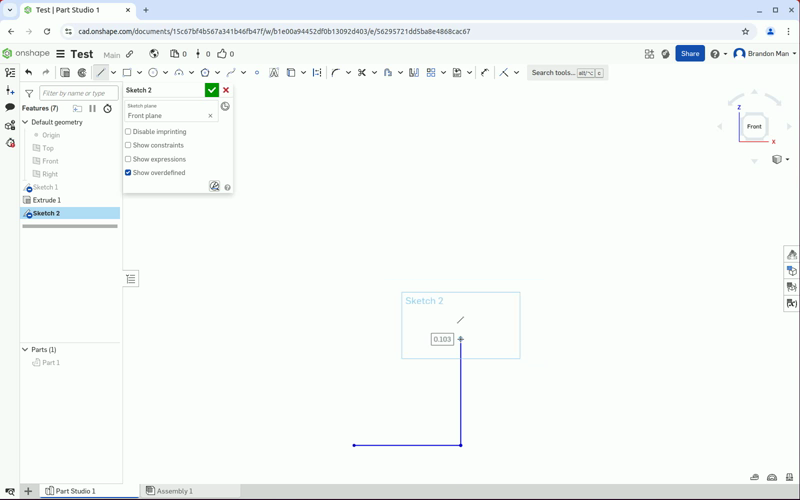
scroll(-6)
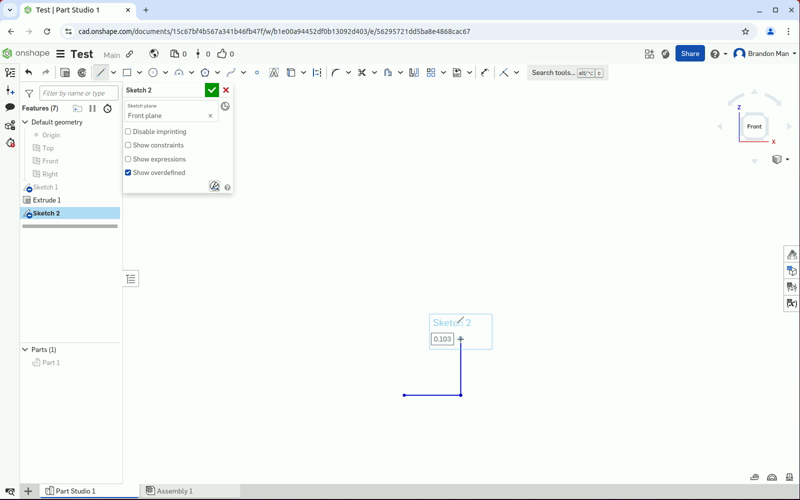
key_up(shift)
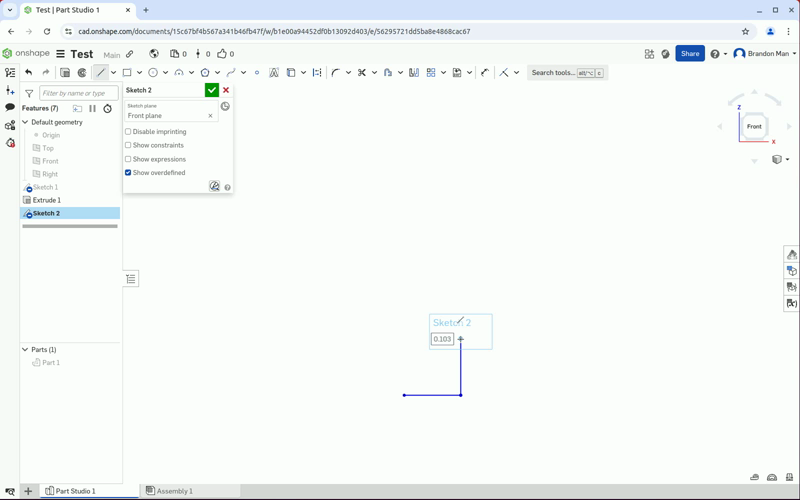
key_down(shift)
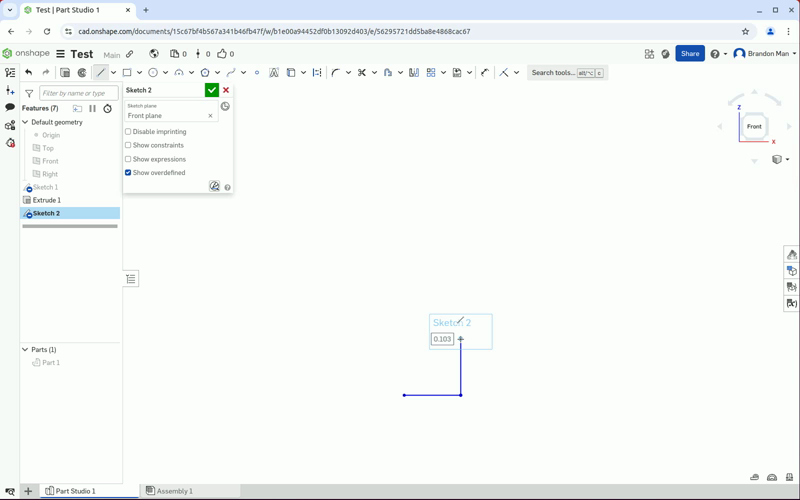
mouse_move(490, 338)
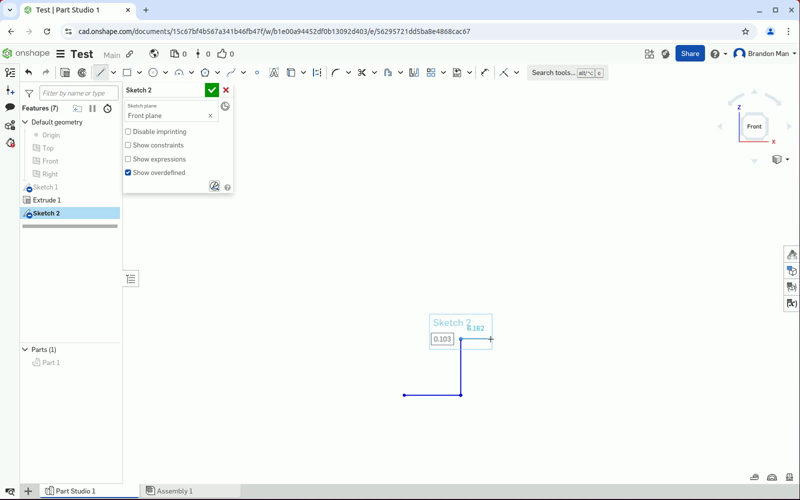
mouse_move(404, 338)
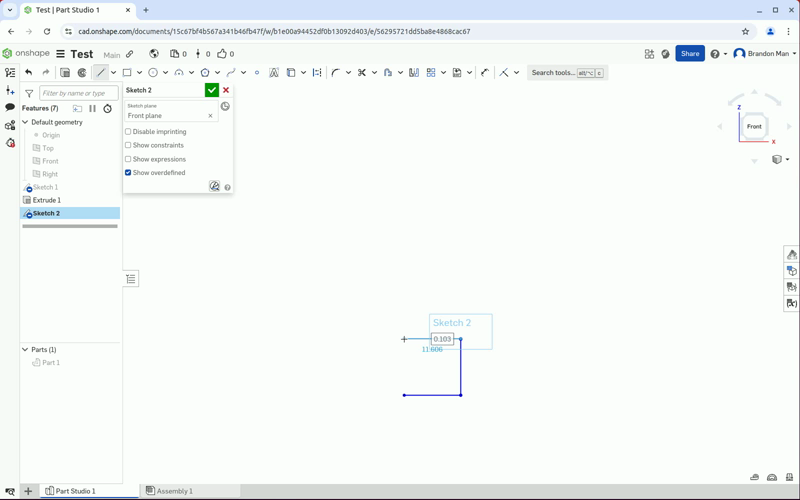
click(404, 338)
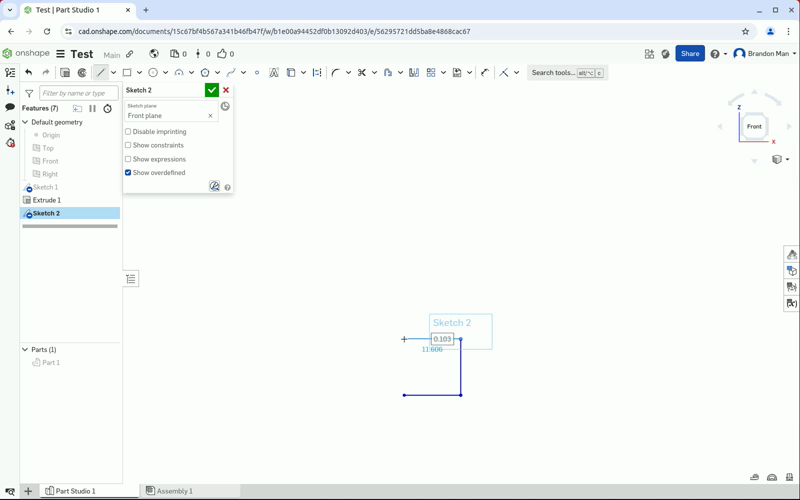
key_up(shift)
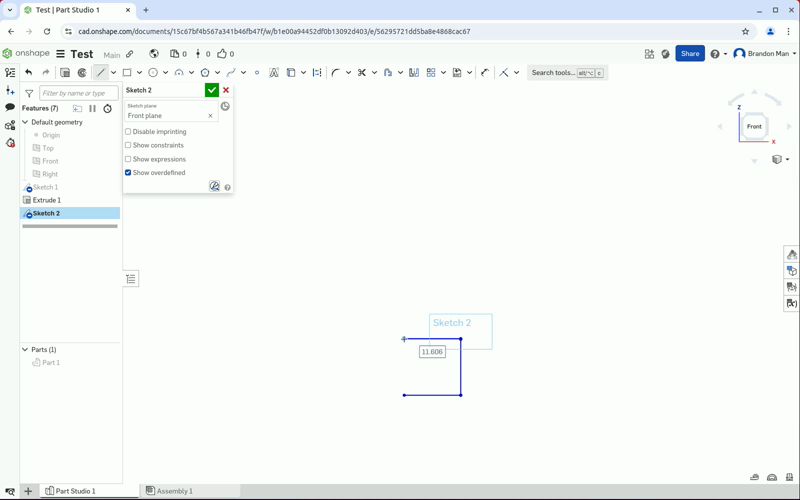
mouse_move(434, 338)
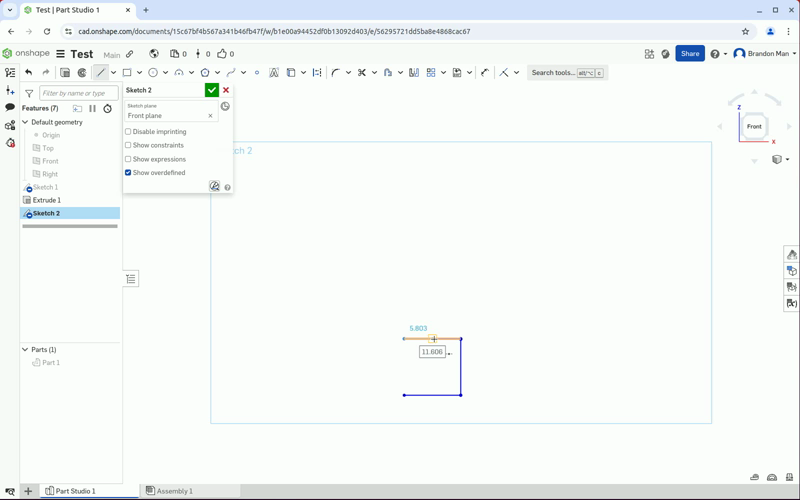
key_down(shift)
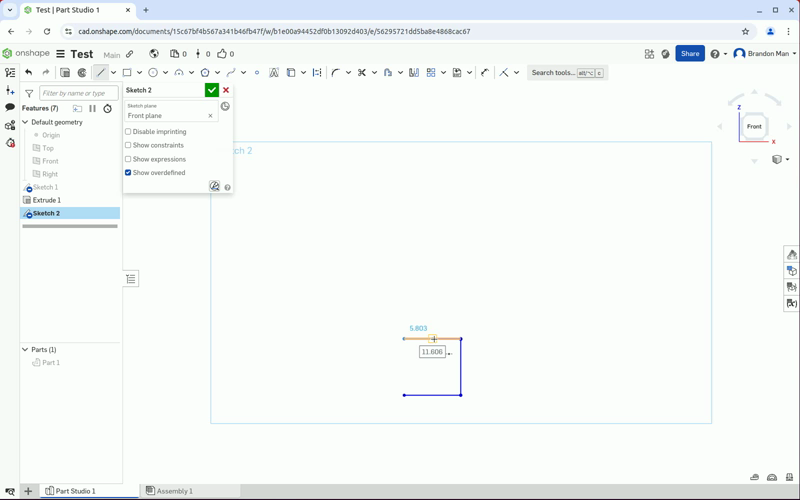
mouse_move(404, 395)
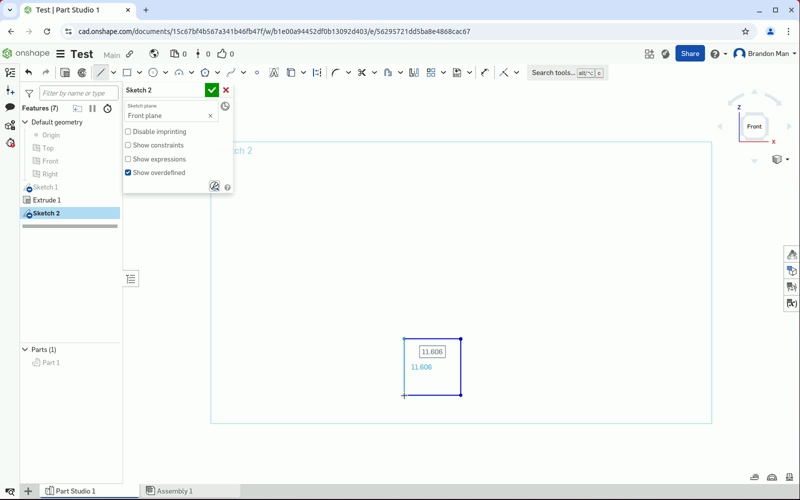
key_up(shift)
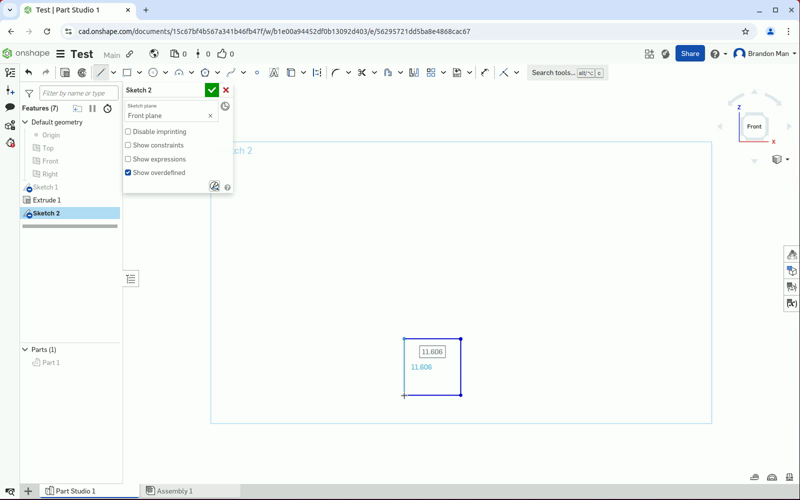
click(404, 395)
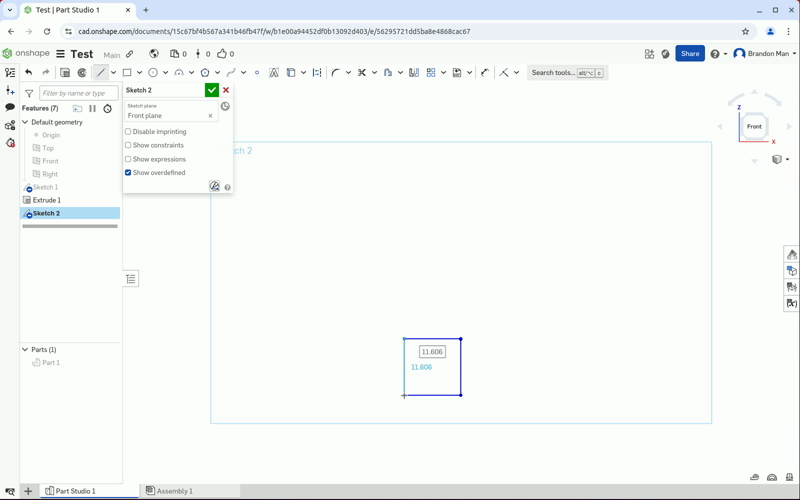
key(esc)
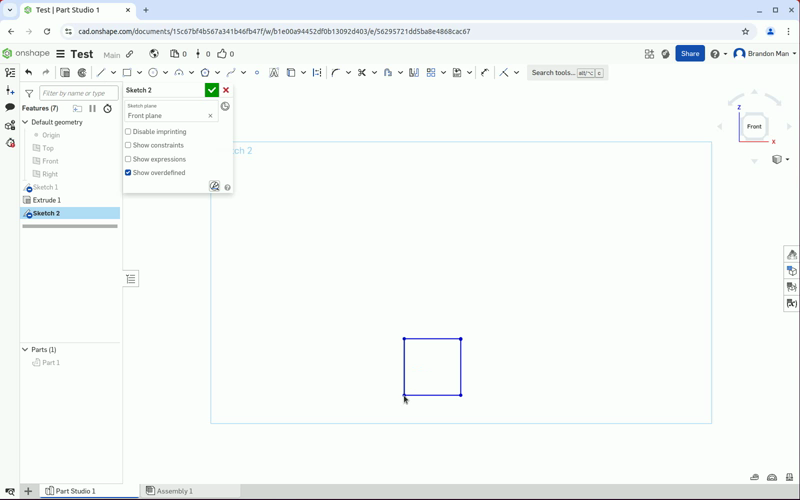
mouse_move(438, 365)
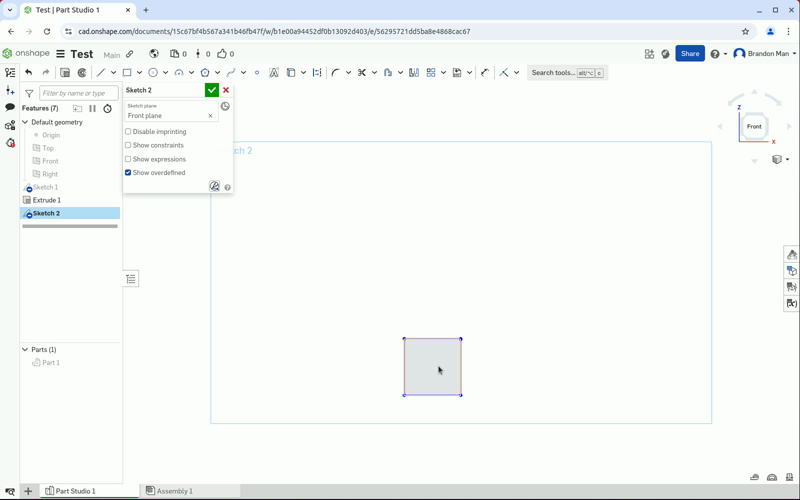
click(438, 365)
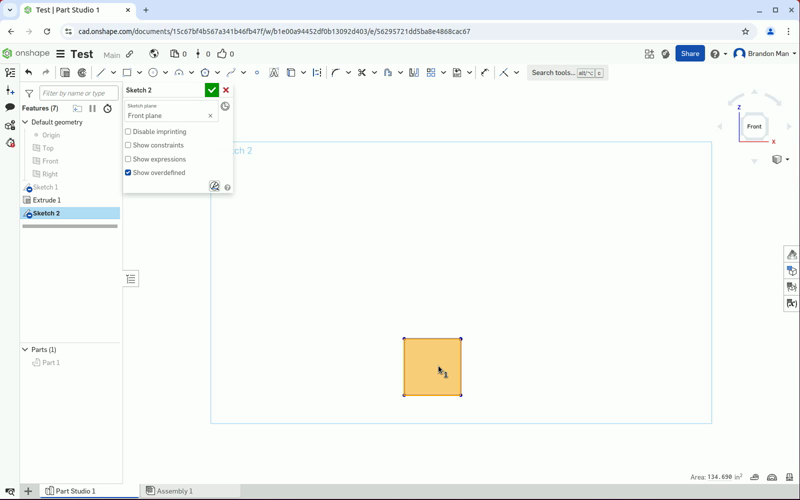
mouse_move(73, 352)
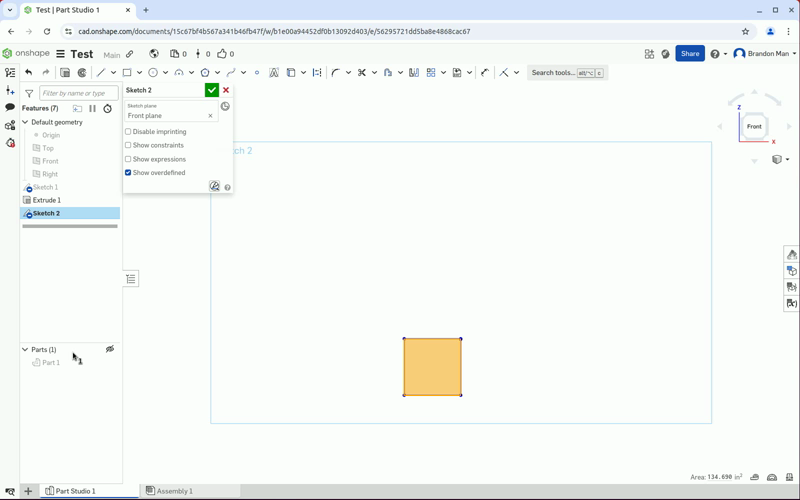
key(shift+y)
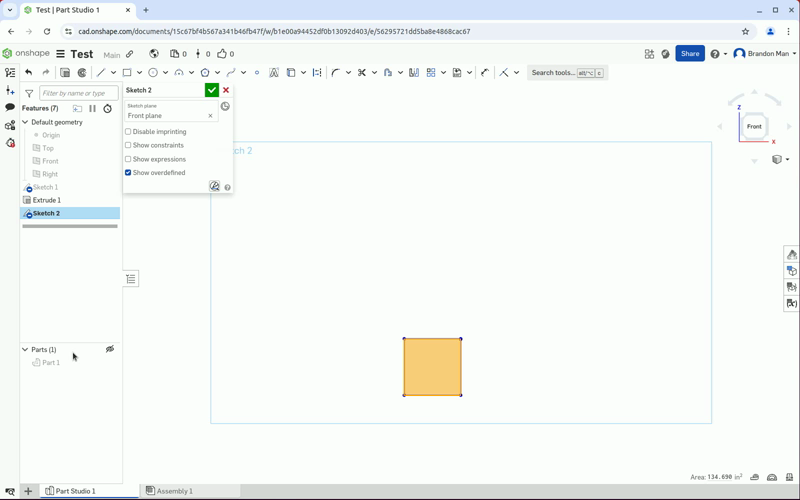
key(shift+e)
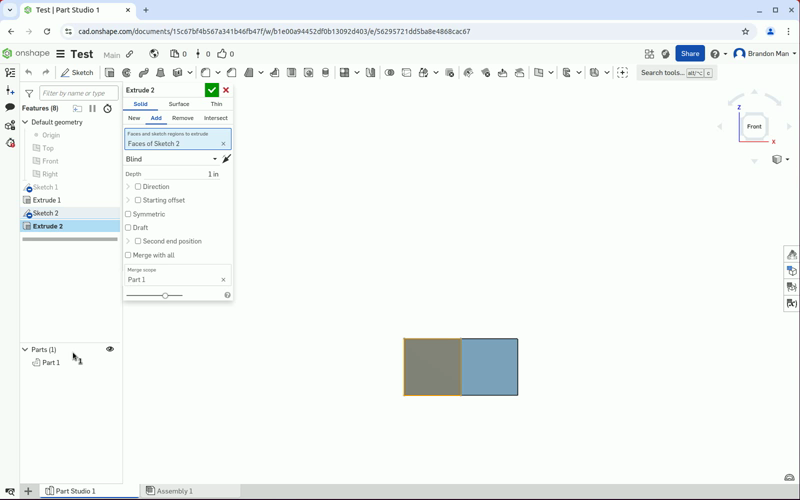
mouse_move(143, 106)
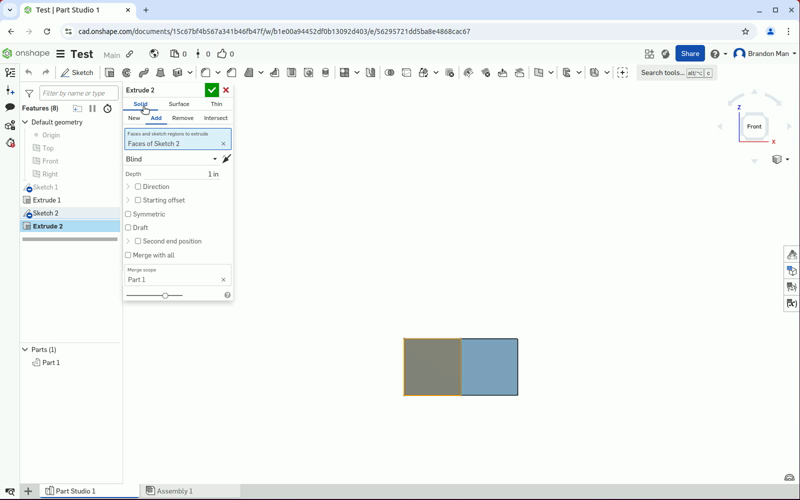
click(143, 106)
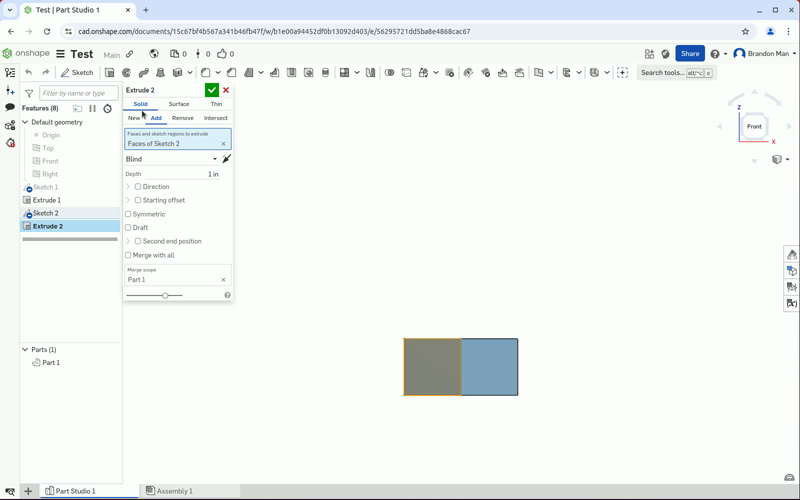
mouse_move(137, 120)
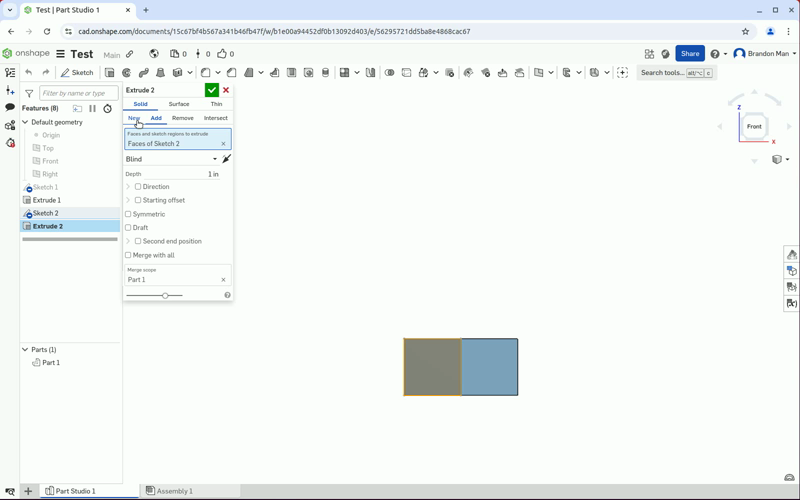
click(137, 120)
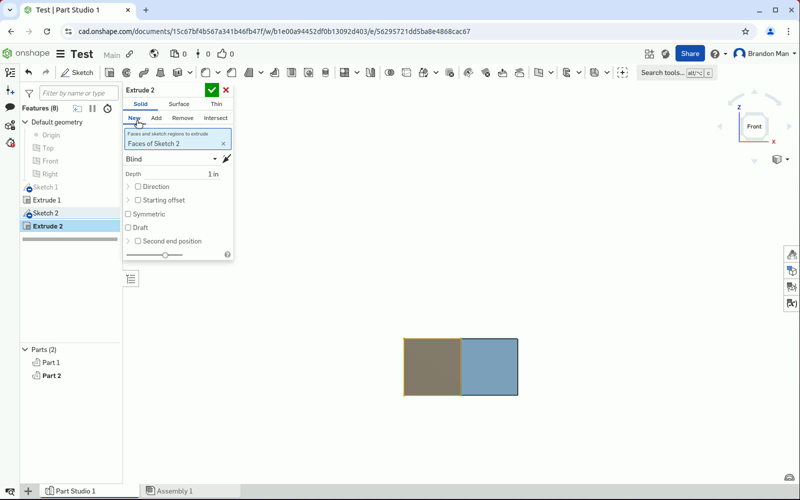
key(tab, 4)
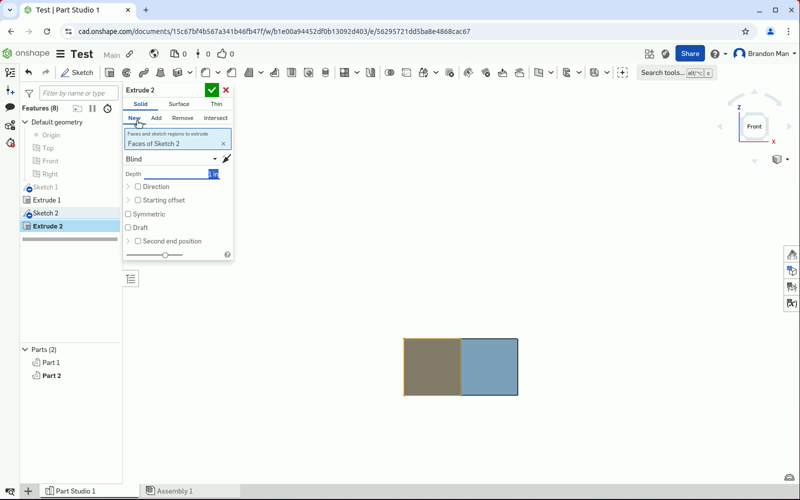
text(23.108)
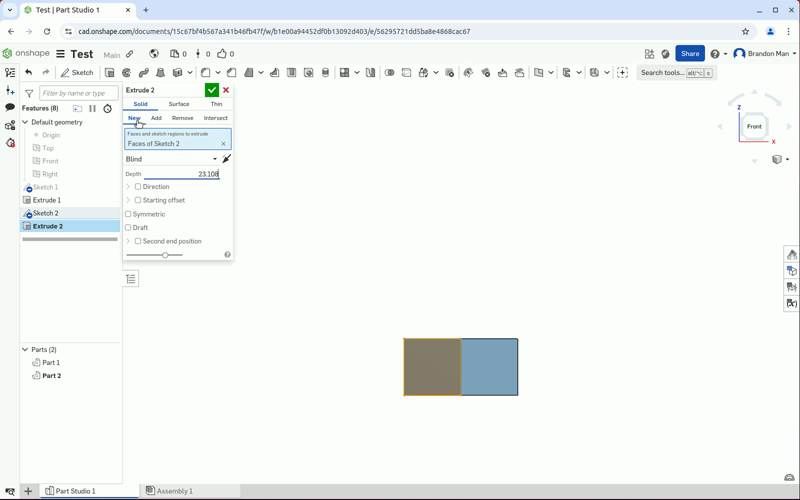
key(enter)
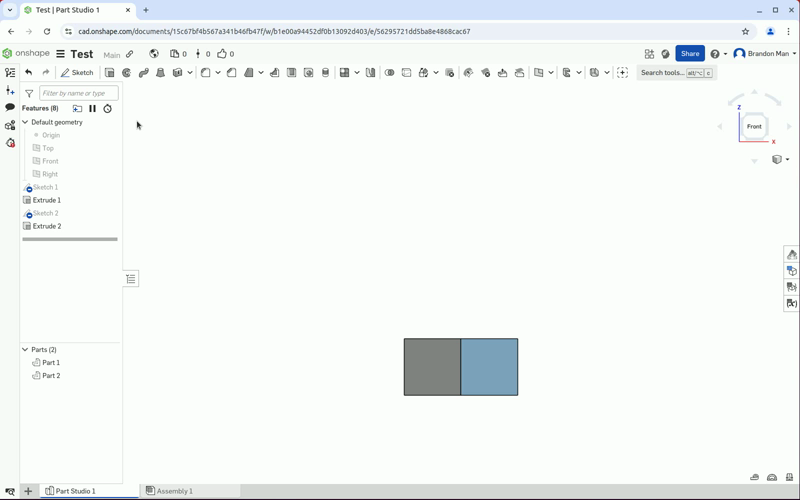
key(shift+h)
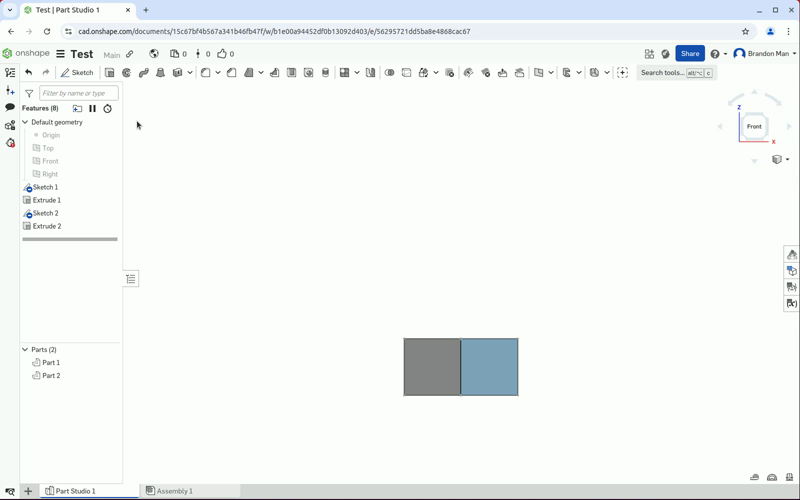
key(shift+h)
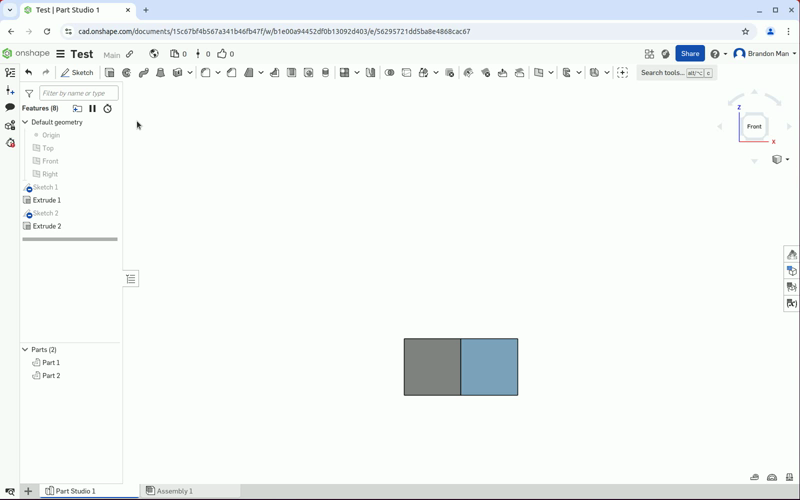
mouse_move(73, 189)
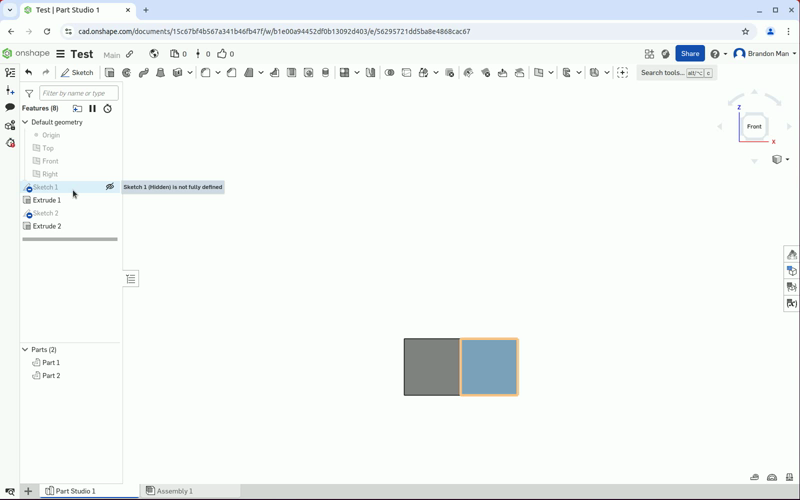
click(73, 189)
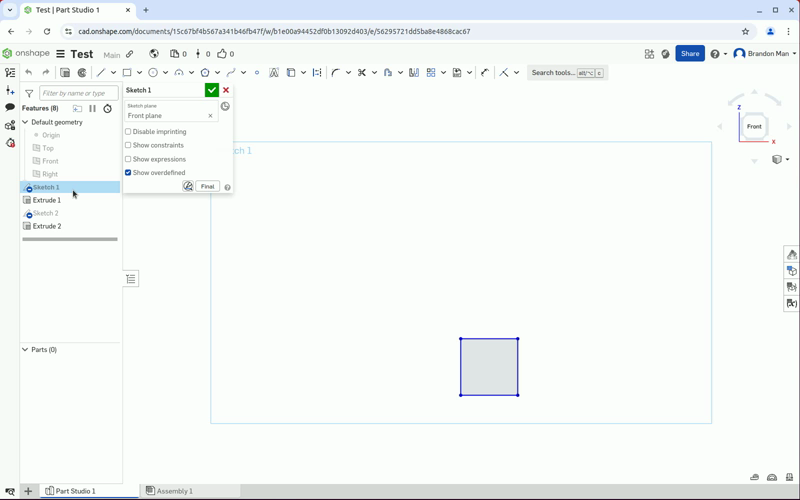
mouse_move(229, 92)
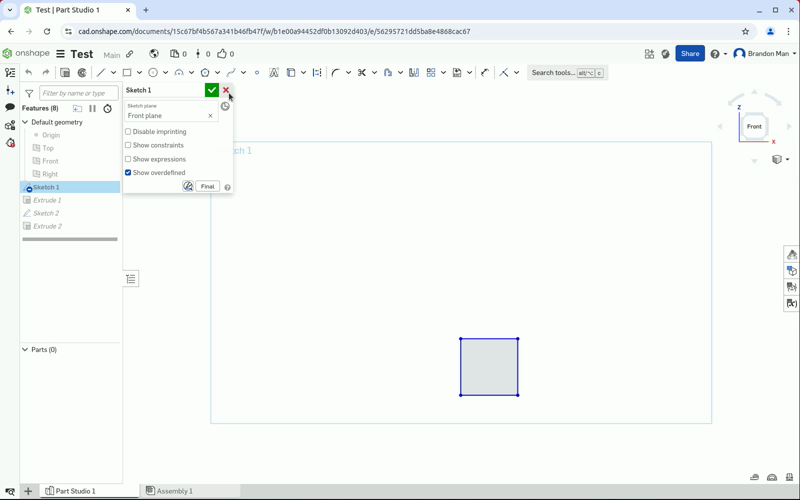
click(229, 92)
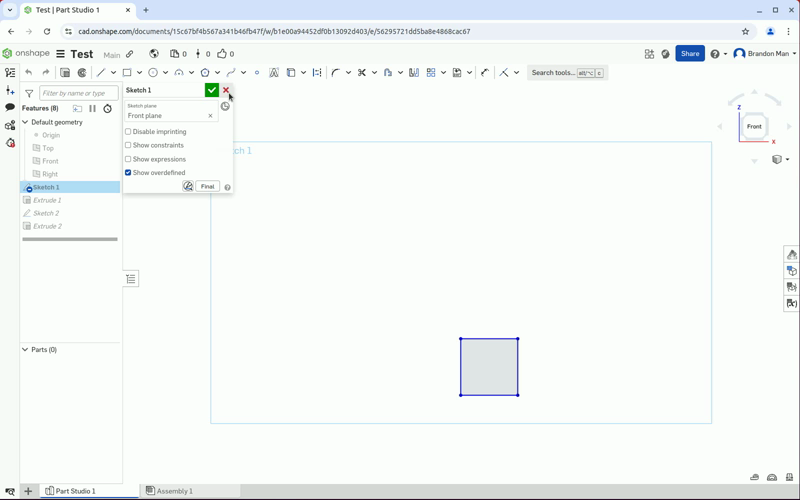
key(shift+s)
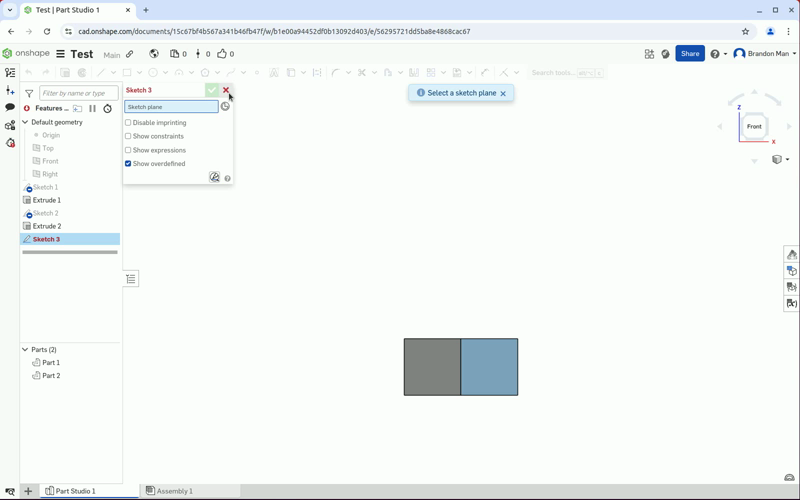
mouse_move(73, 163)
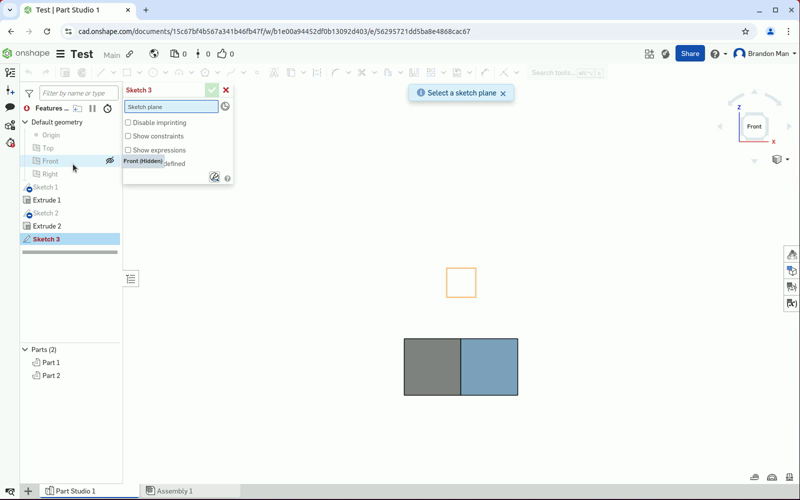
click(73, 163)
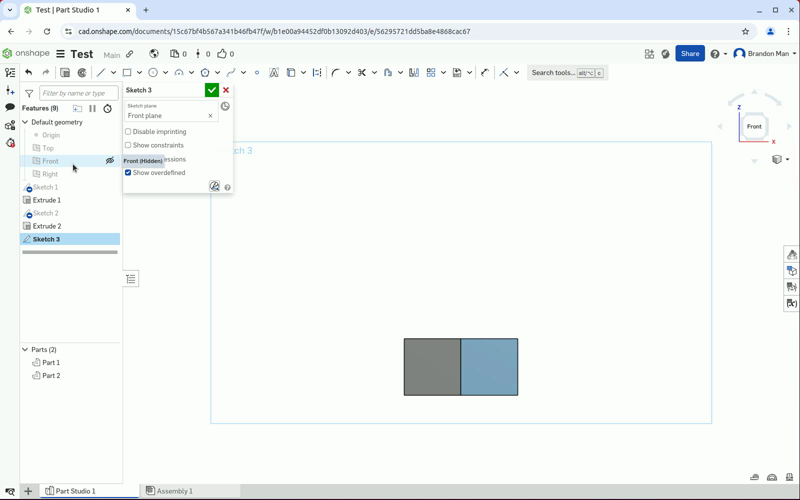
mouse_move(73, 352)
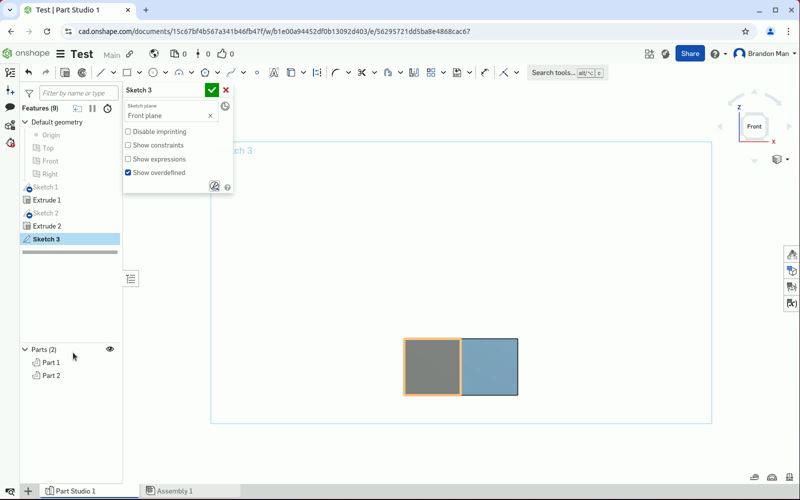
key(y)
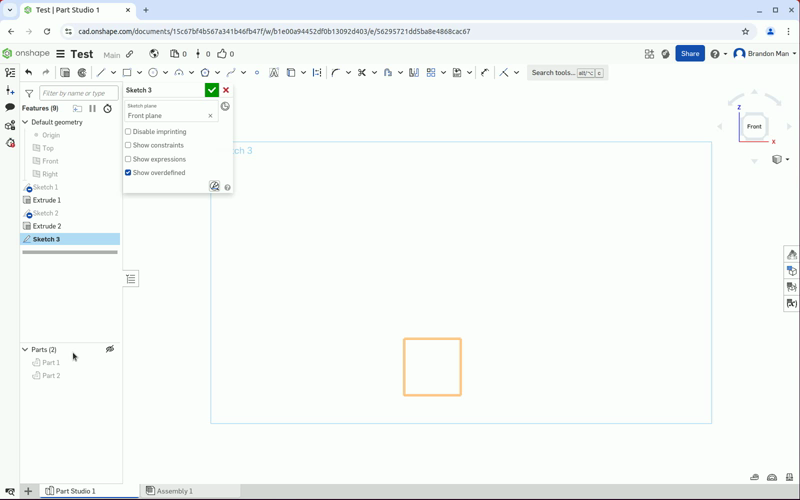
key(l)
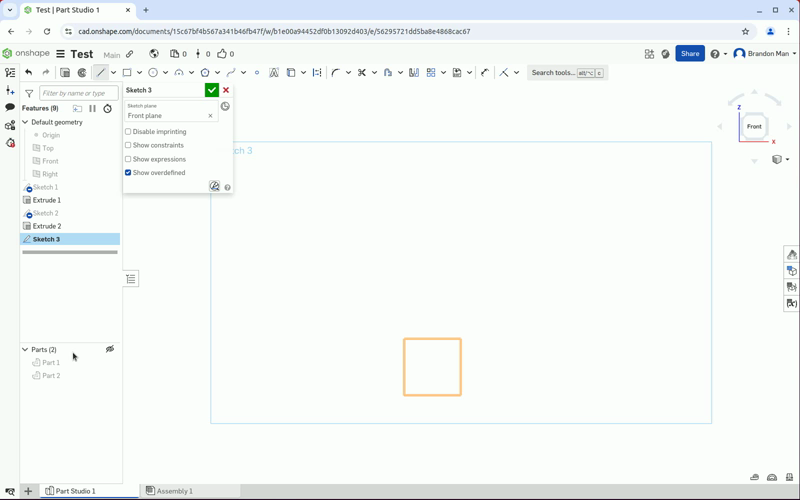
key_down(shift)
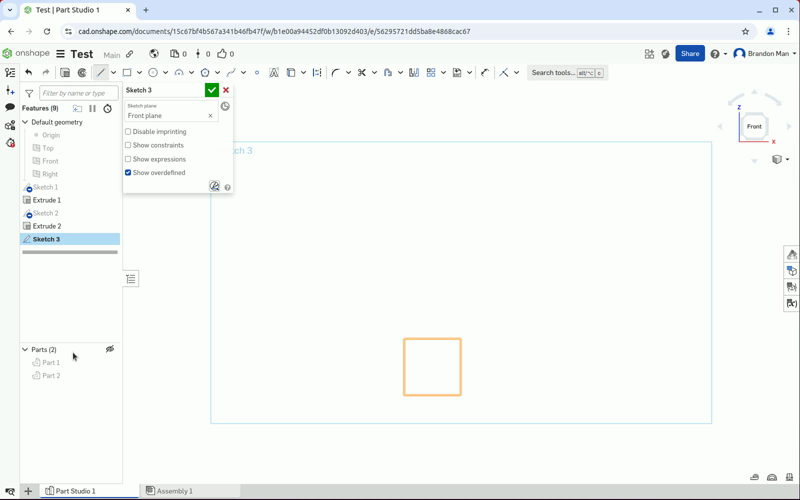
mouse_move(460, 282)
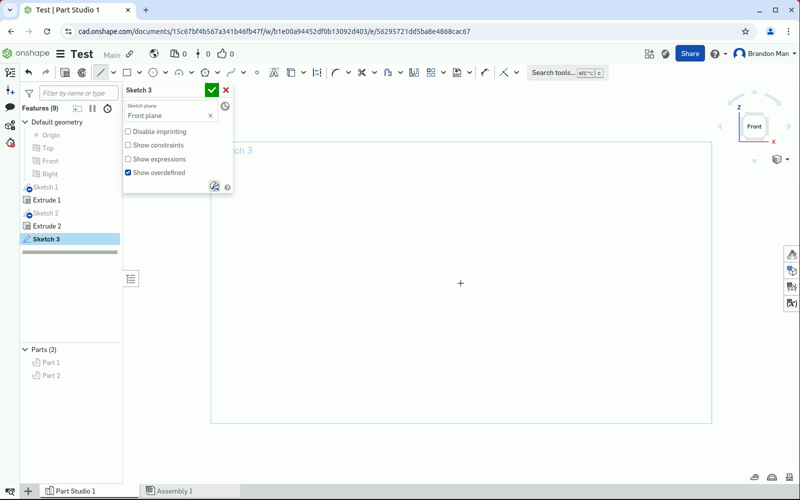
click(460, 282)
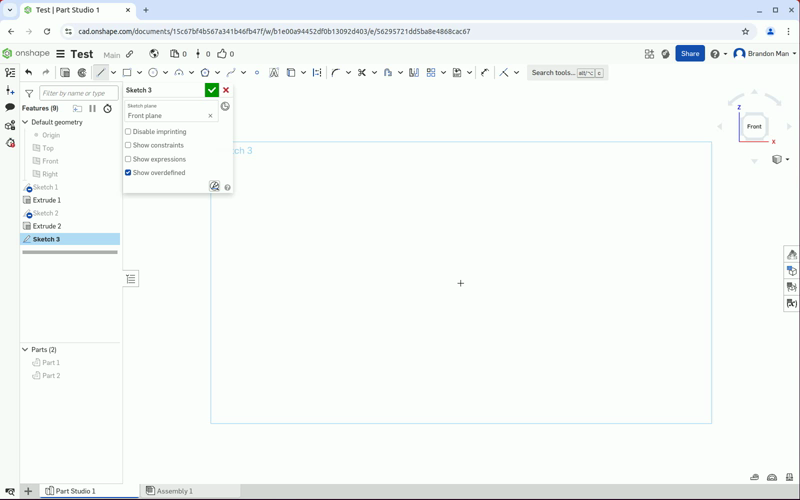
key_up(shift)
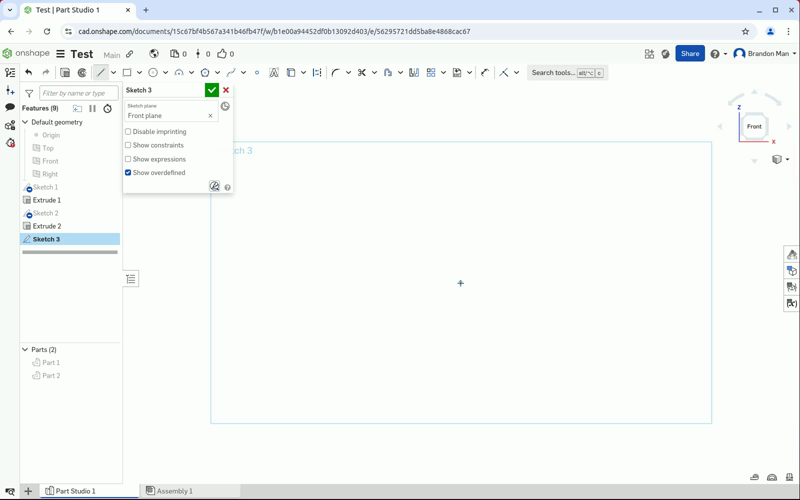
key_down(shift)
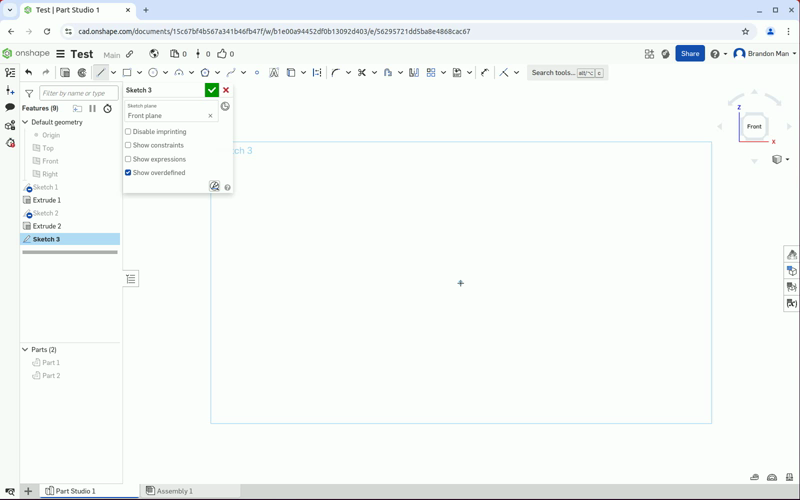
mouse_move(490, 282)
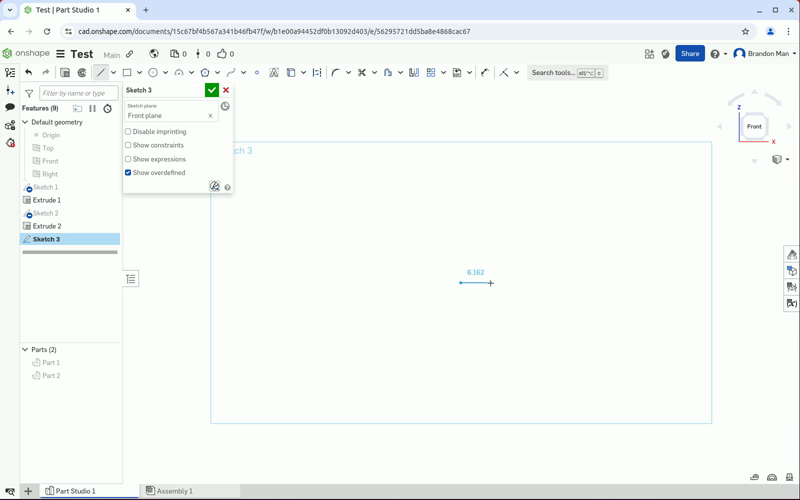
mouse_move(517, 282)
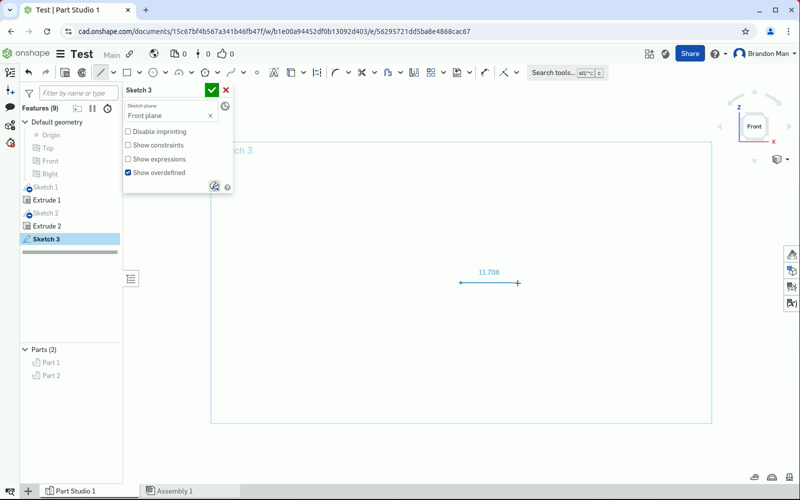
click(517, 282)
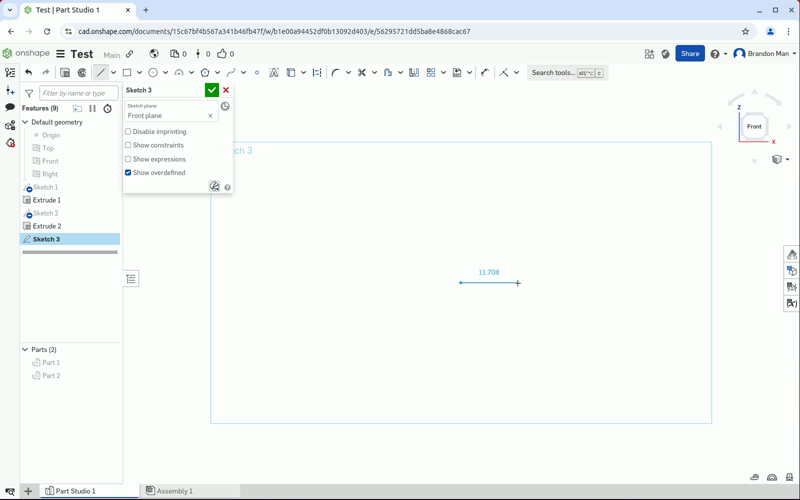
key_up(shift)
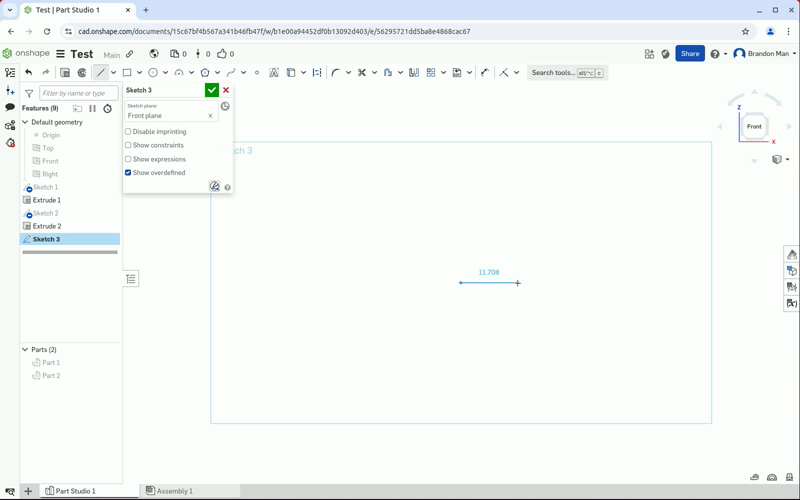
key_down(shift)
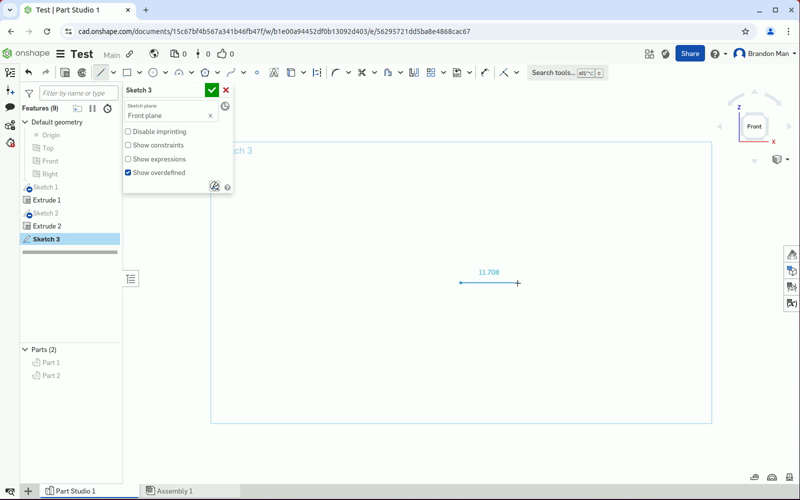
mouse_move(547, 282)
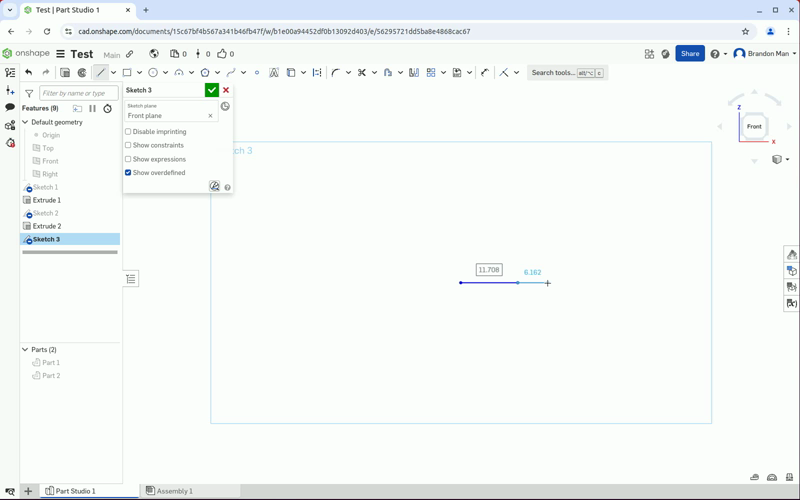
mouse_move(517, 226)
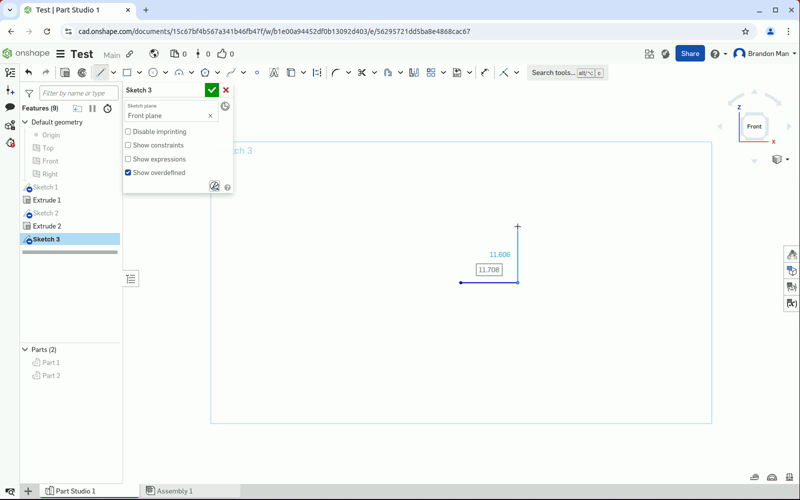
click(517, 226)
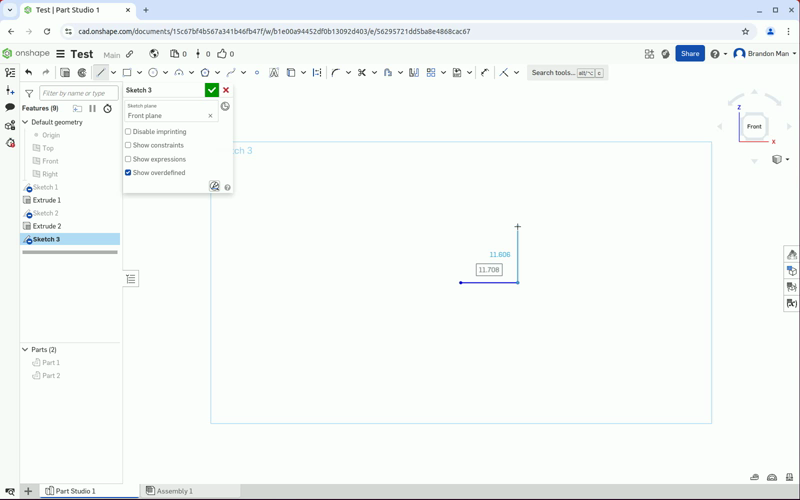
key_up(shift)
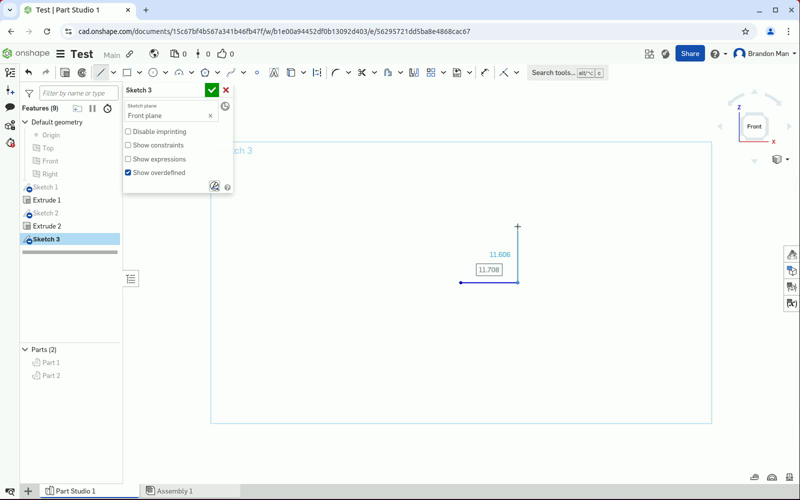
key_down(shift)
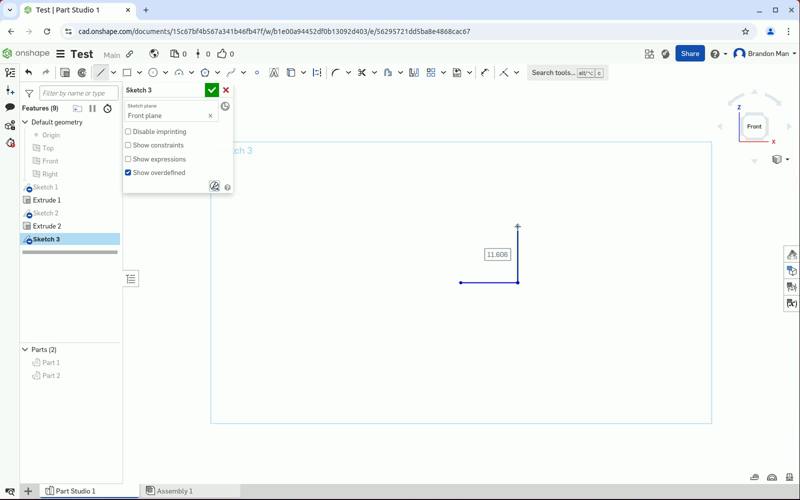
mouse_move(547, 226)
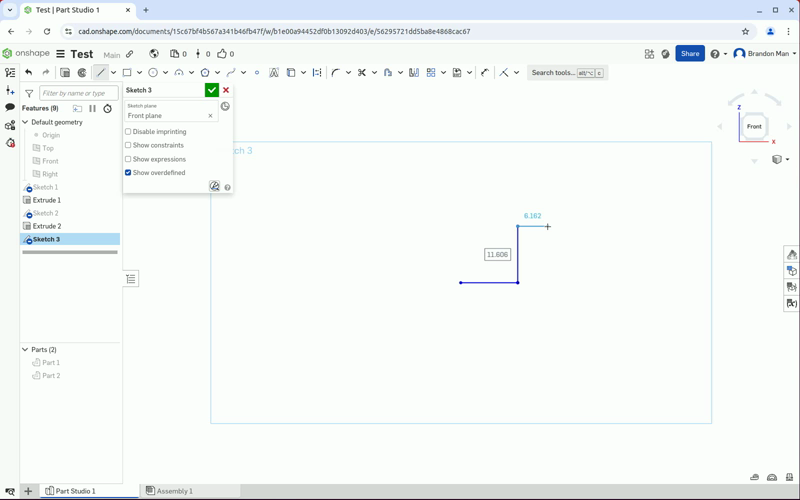
mouse_move(460, 226)
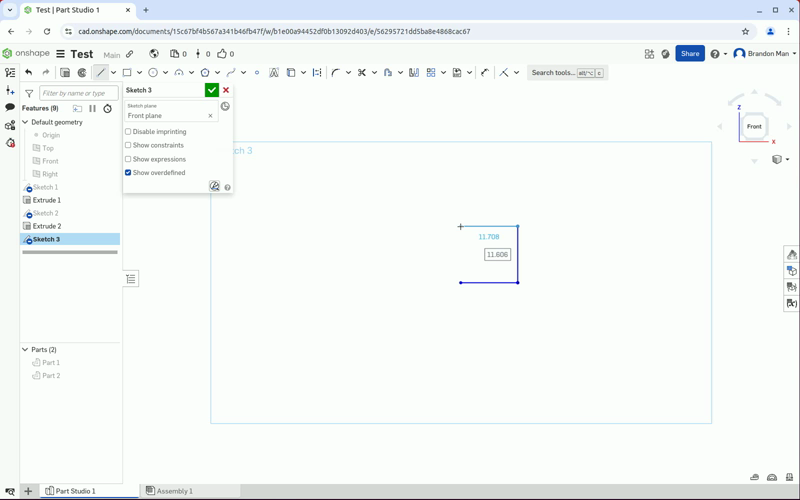
click(460, 226)
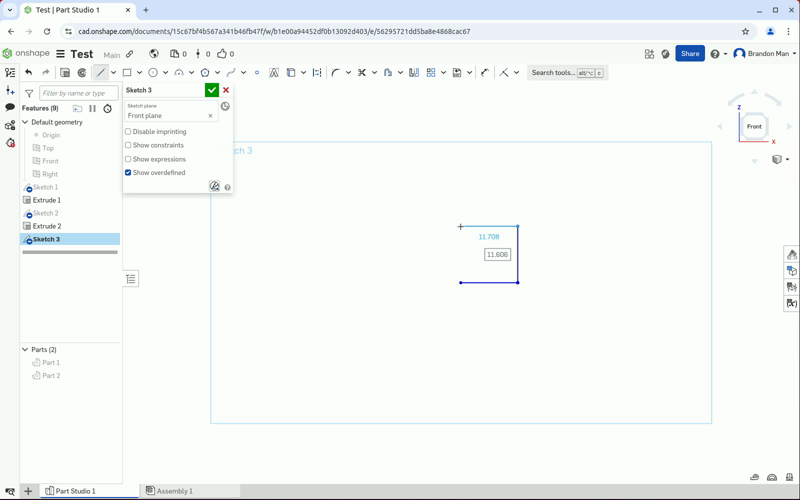
key_up(shift)
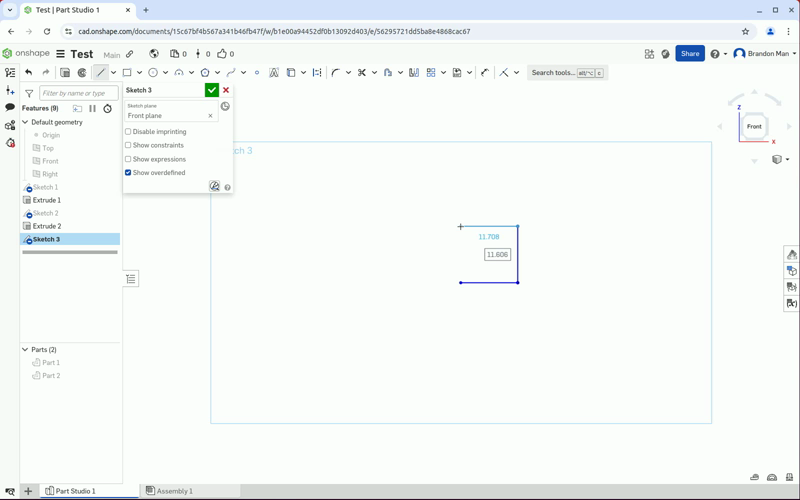
mouse_move(490, 226)
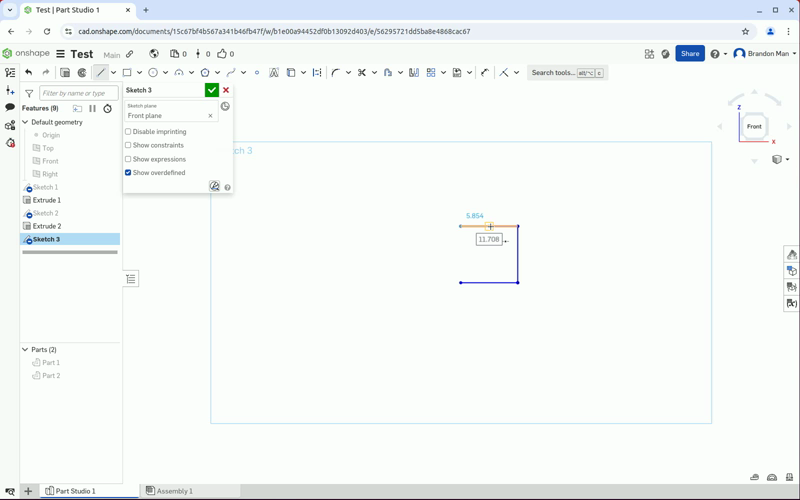
key_down(shift)
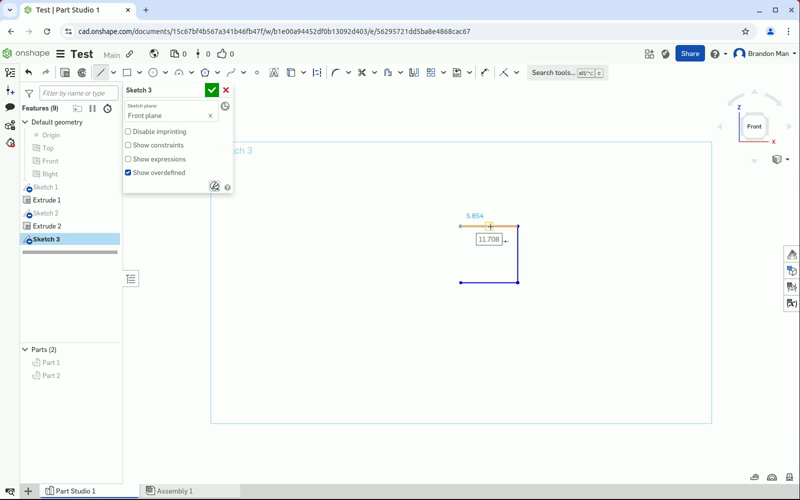
mouse_move(460, 282)
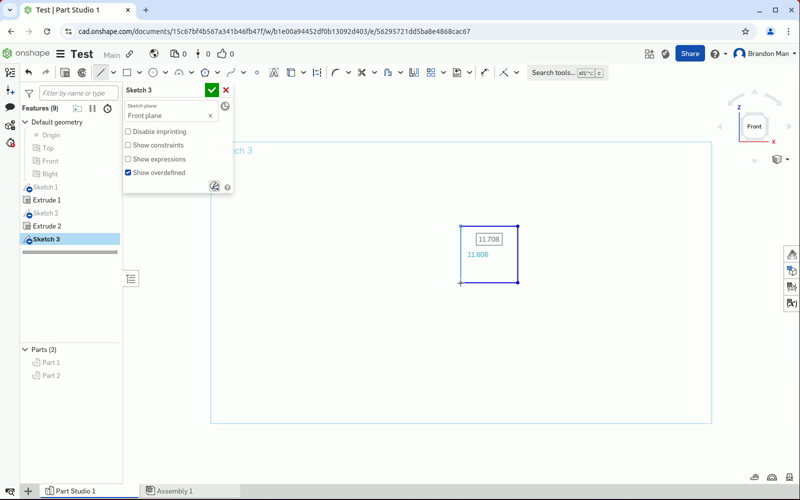
key_up(shift)
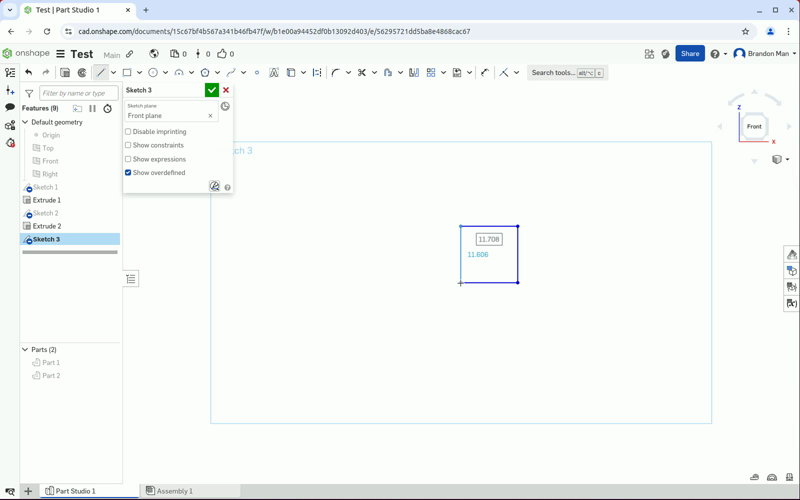
click(460, 282)
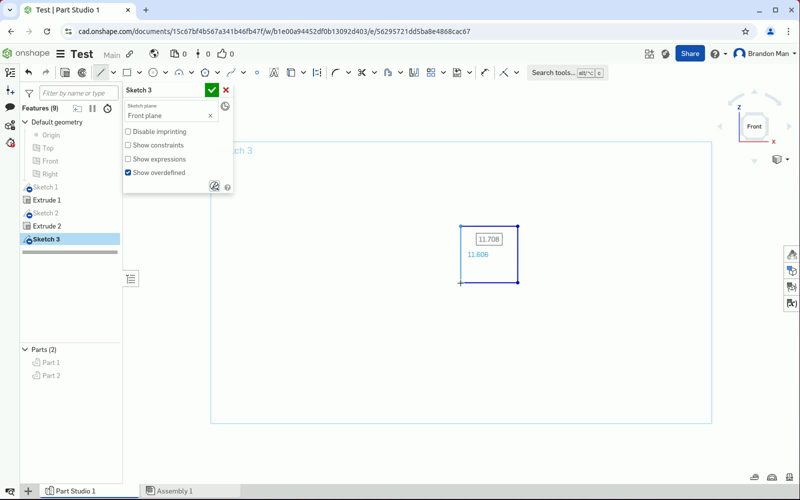
key(esc)
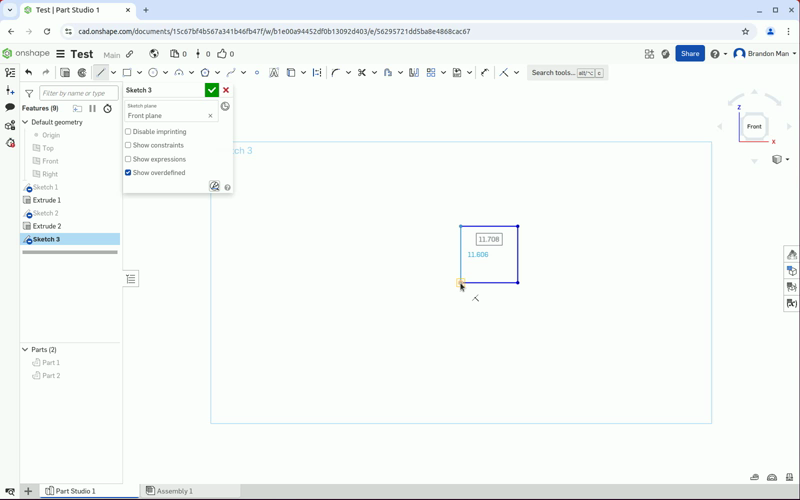
mouse_move(498, 270)
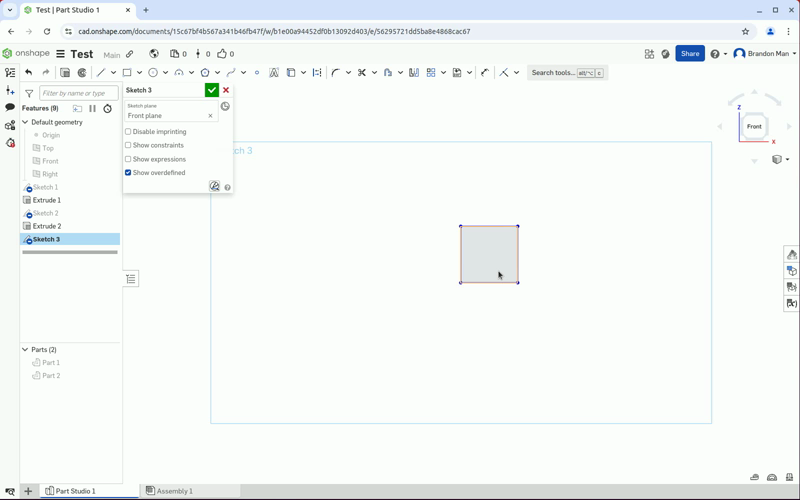
click(498, 270)
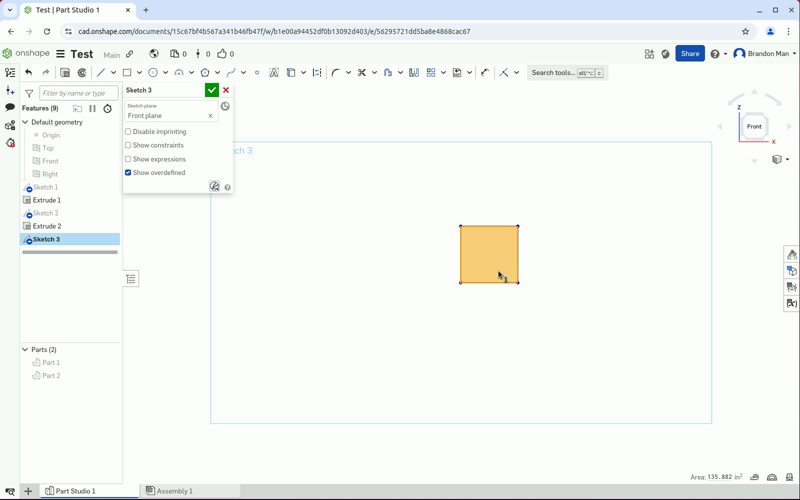
mouse_move(73, 352)
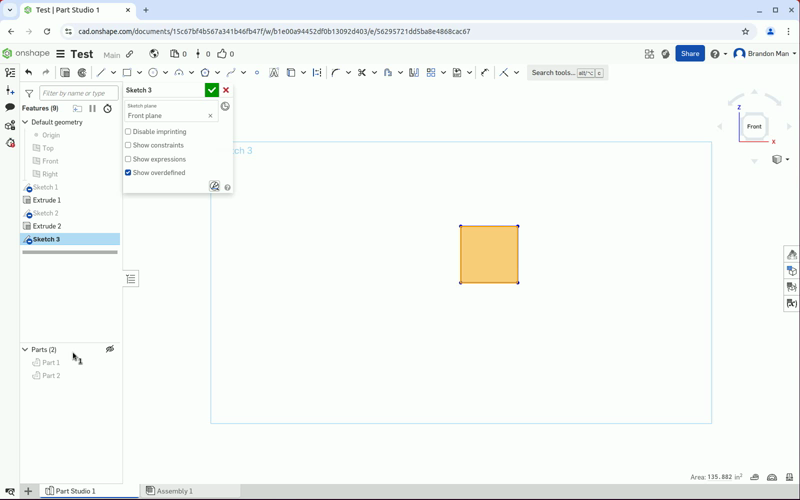
key(shift+y)
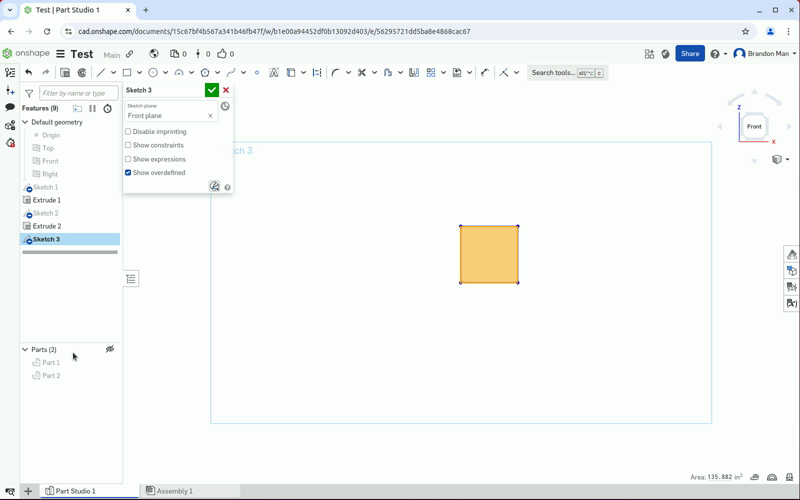
key(shift+e)
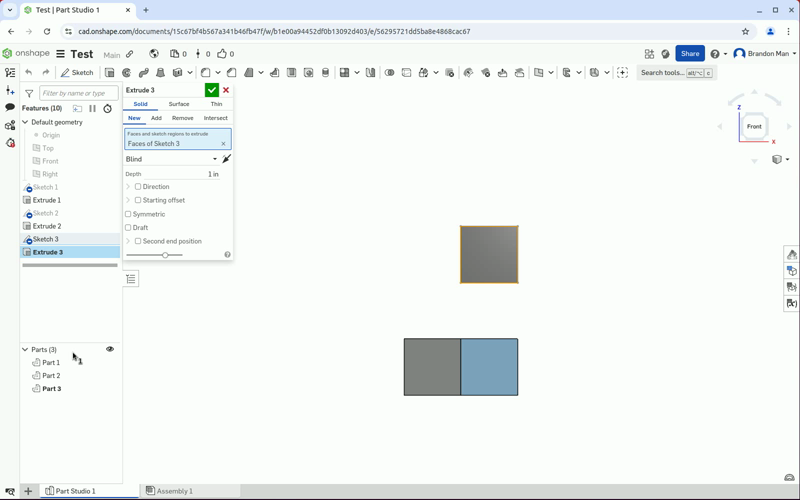
mouse_move(143, 106)
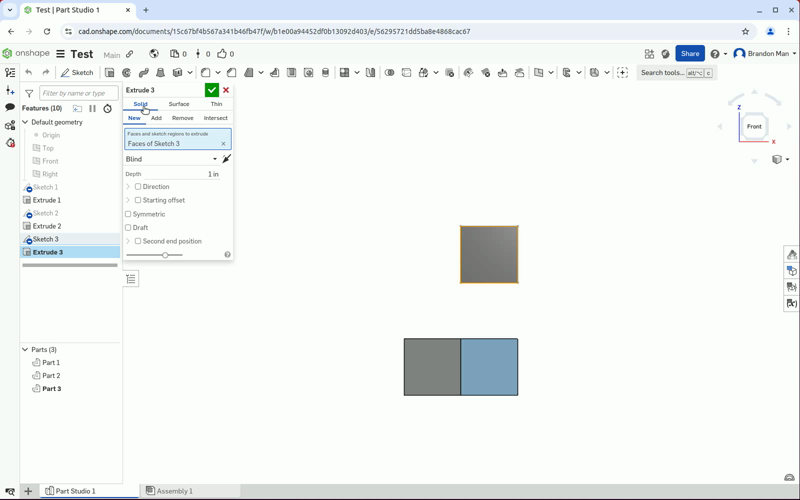
click(143, 106)
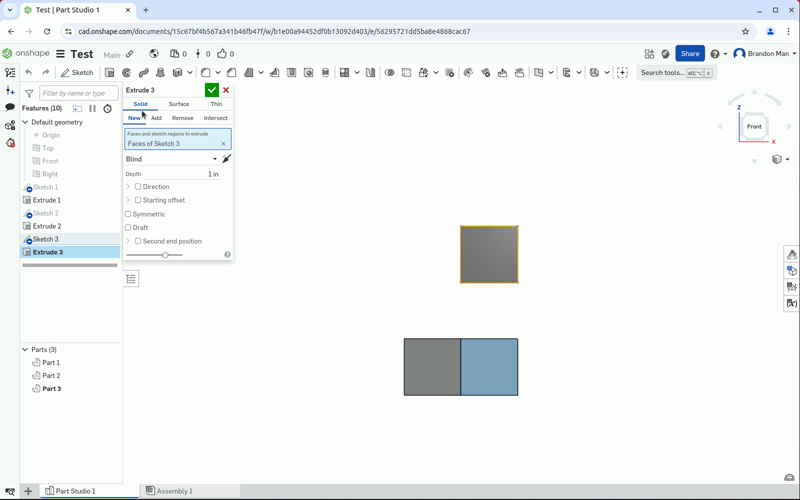
mouse_move(137, 120)
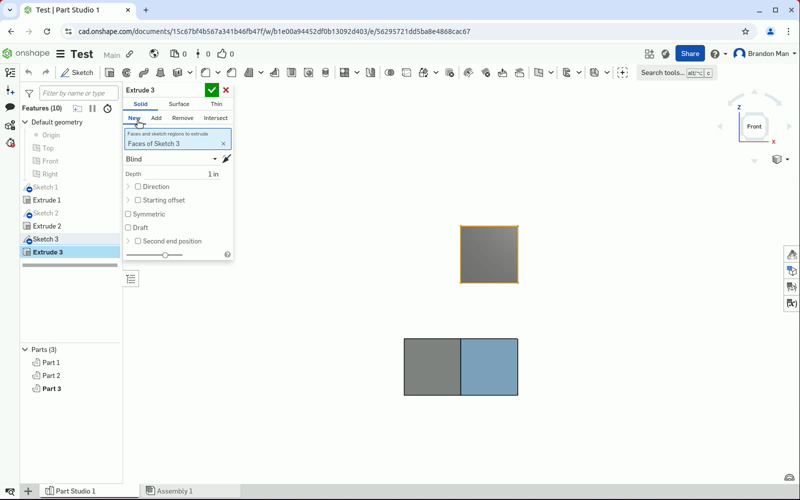
click(137, 120)
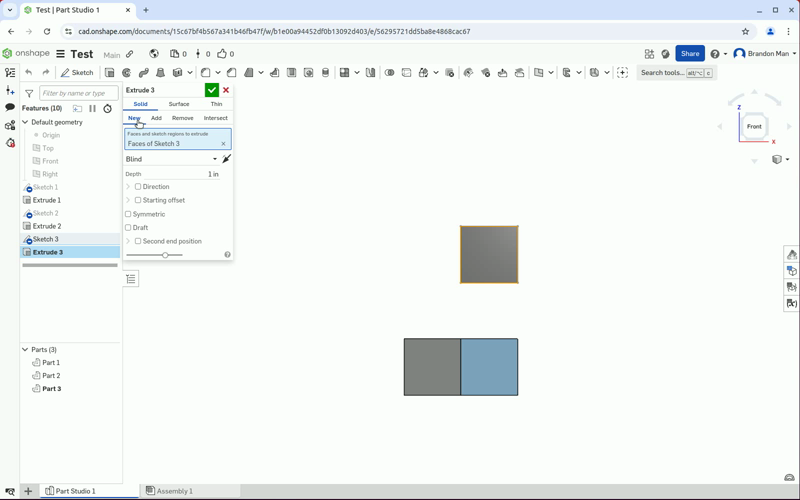
key(tab, 4)
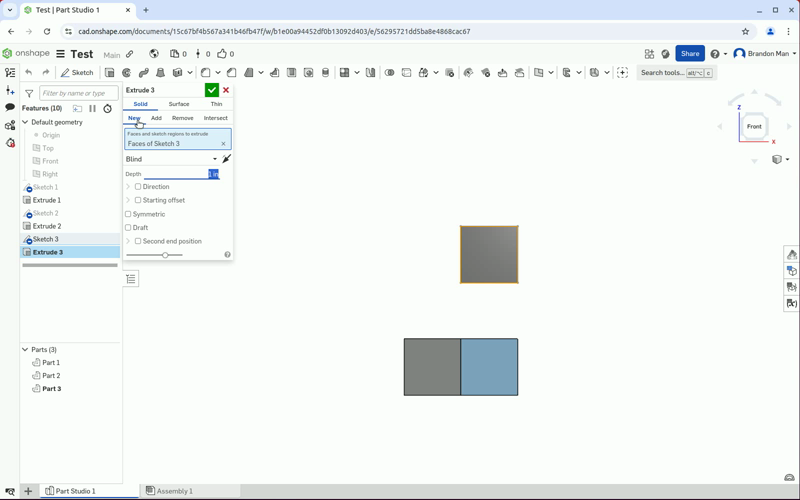
text(11.554)
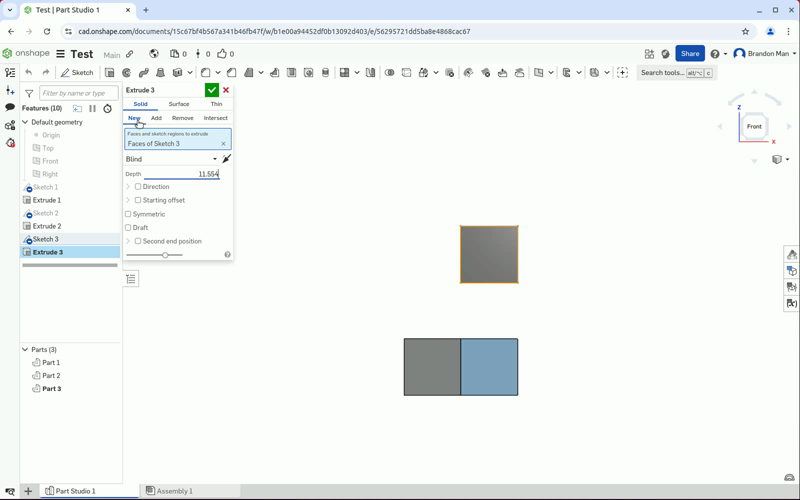
key(enter)
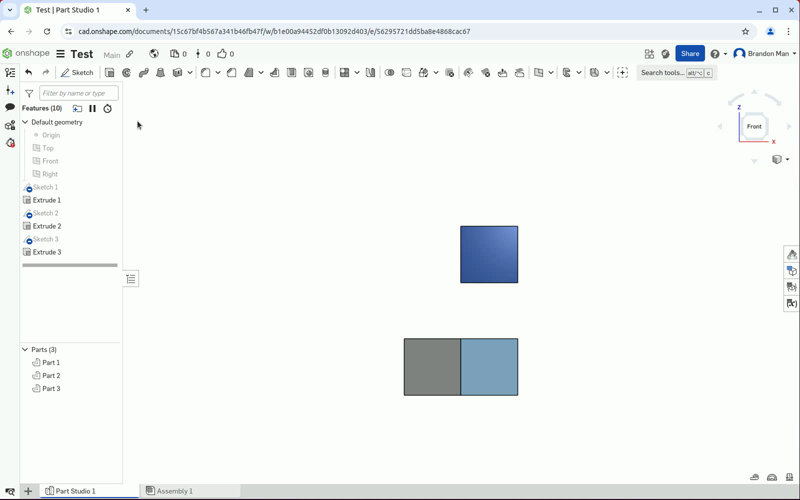
key(shift+h)
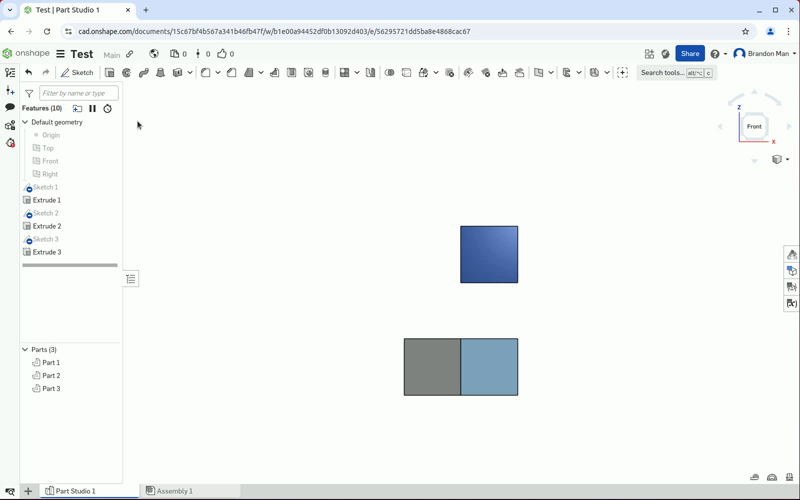
key(shift+h)
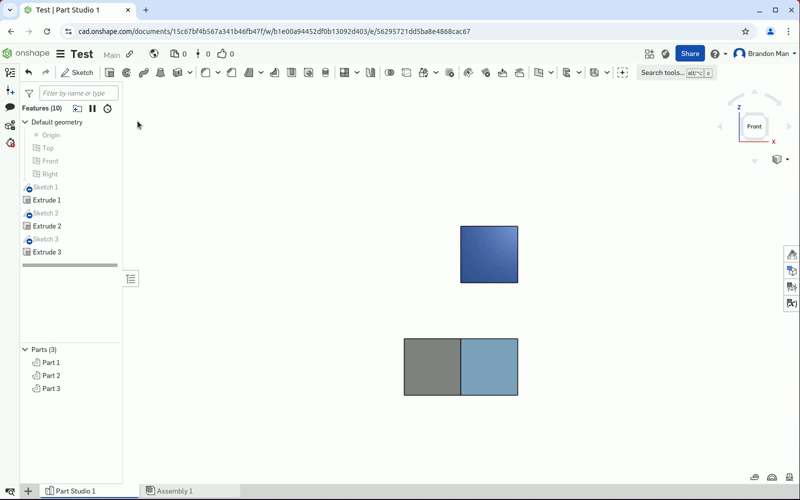
mouse_move(73, 189)
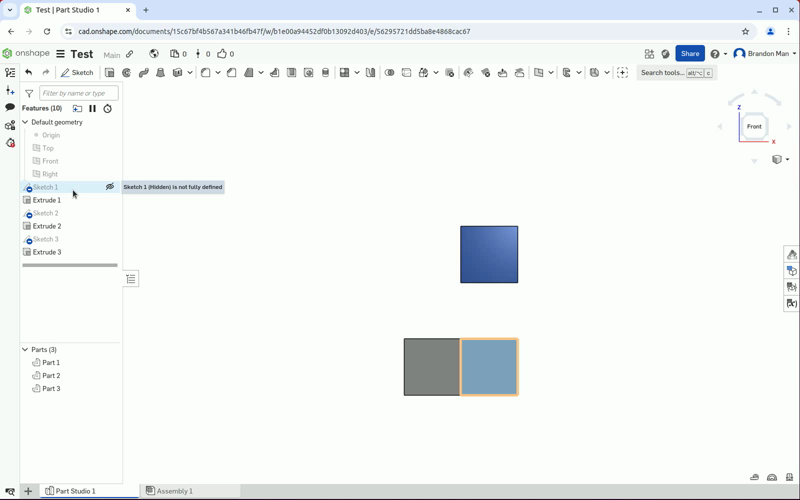
click(73, 189)
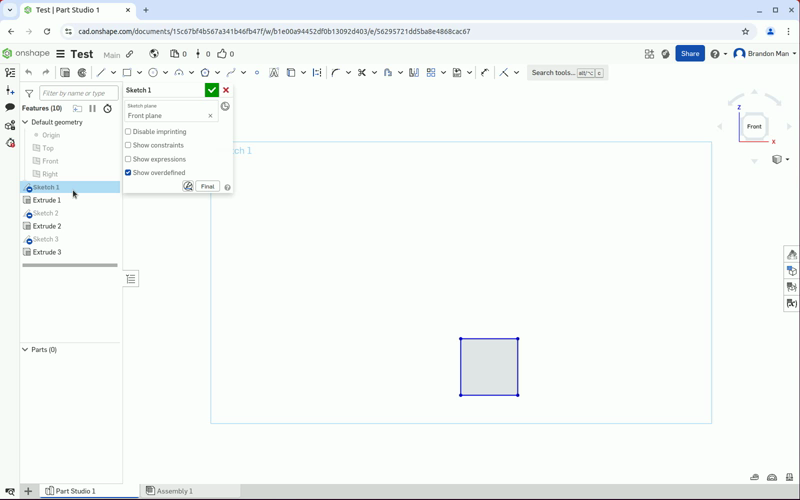
mouse_move(229, 92)
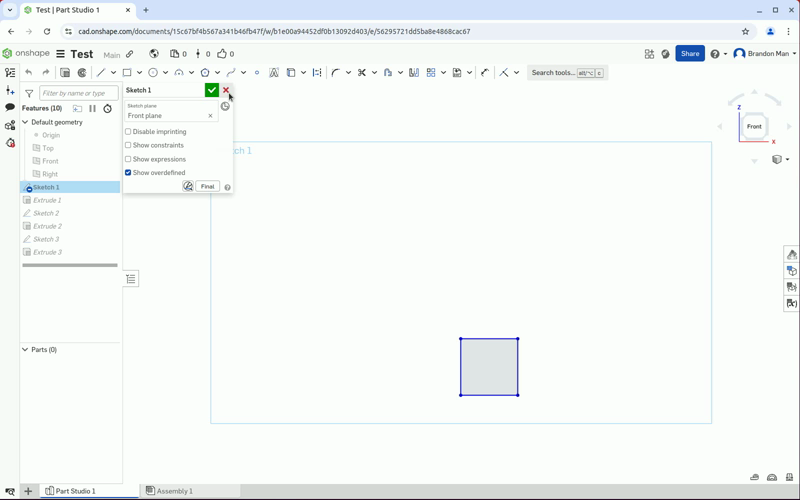
click(229, 92)
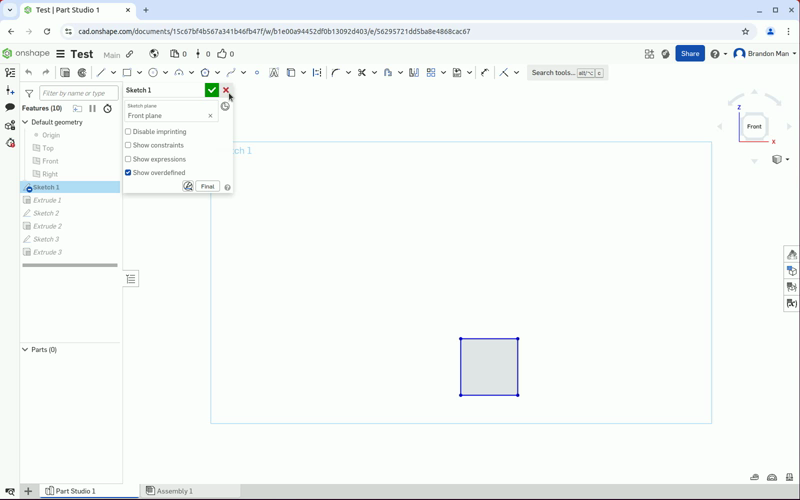
key(shift+s)
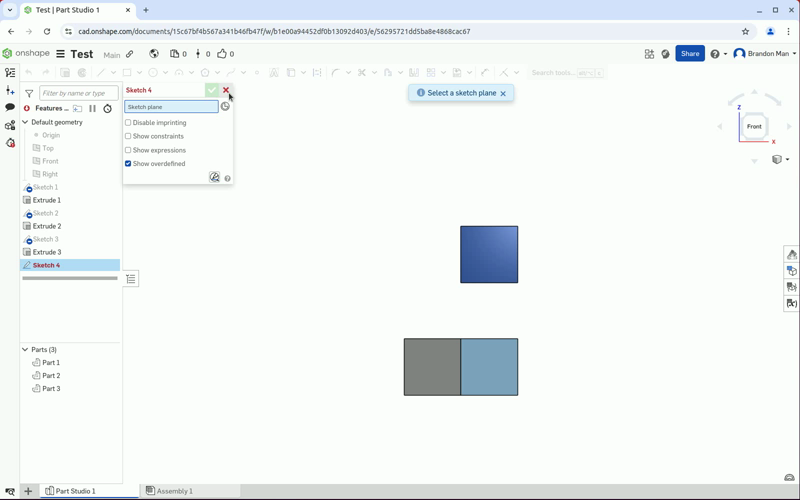
mouse_move(73, 163)
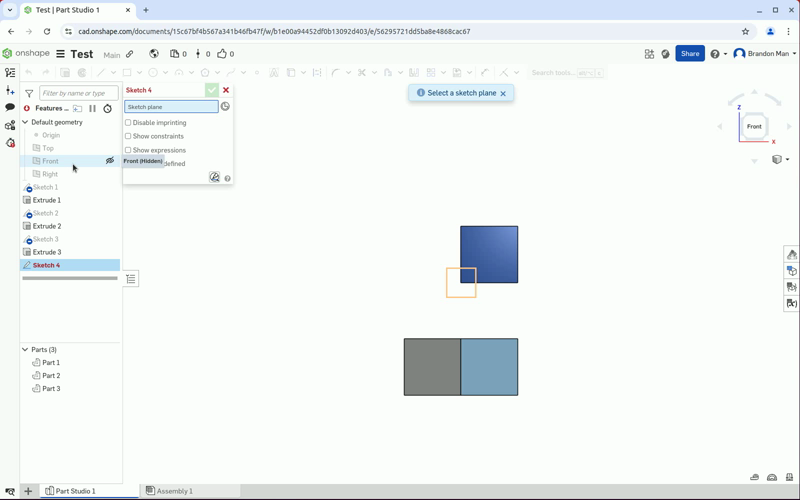
click(73, 163)
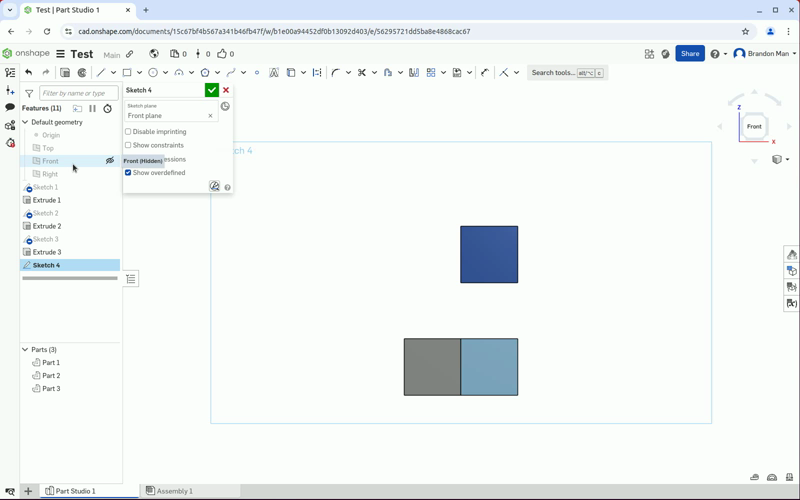
mouse_move(73, 352)
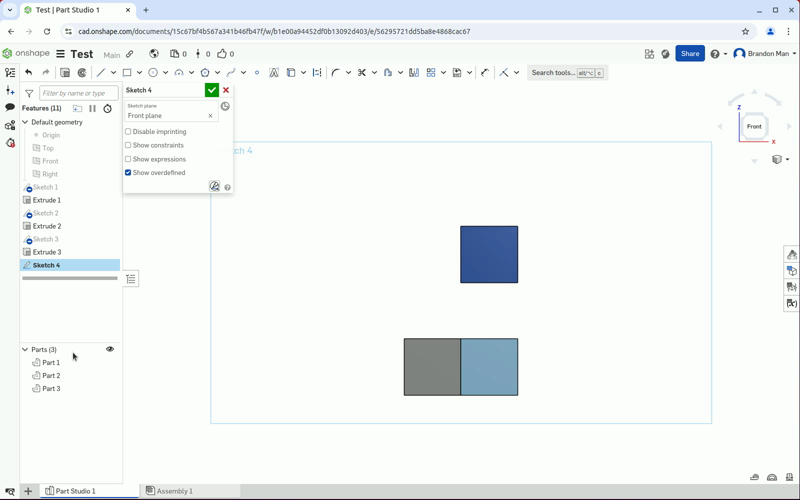
key(y)
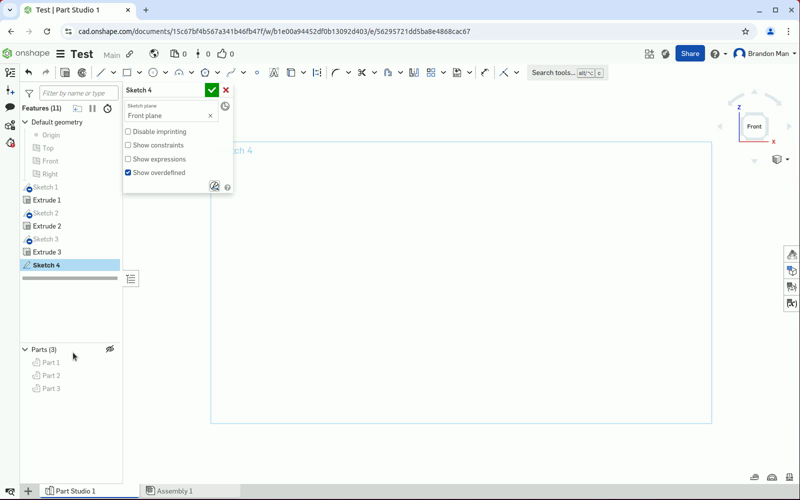
key(l)
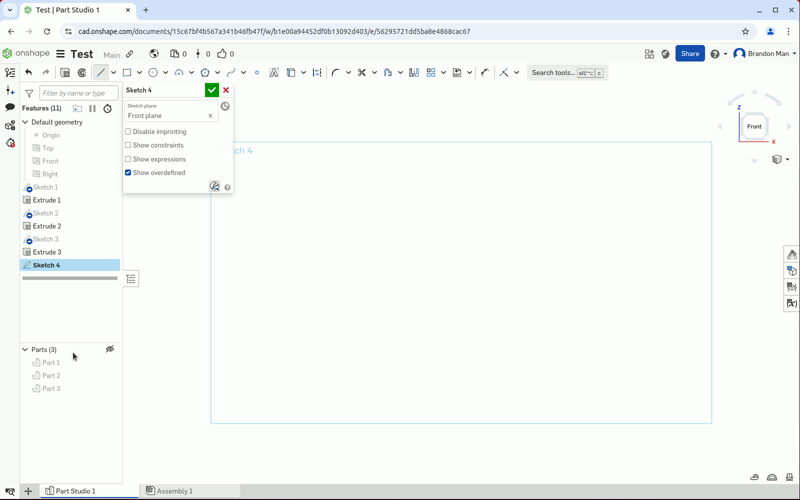
key_down(shift)
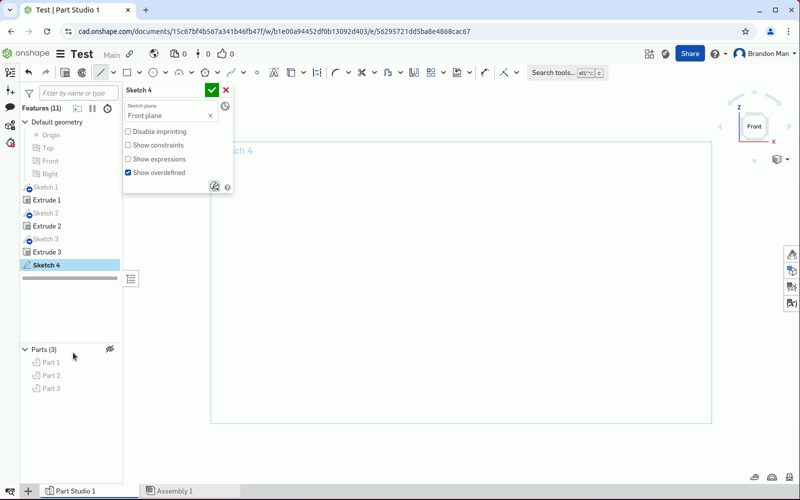
mouse_move(460, 339)
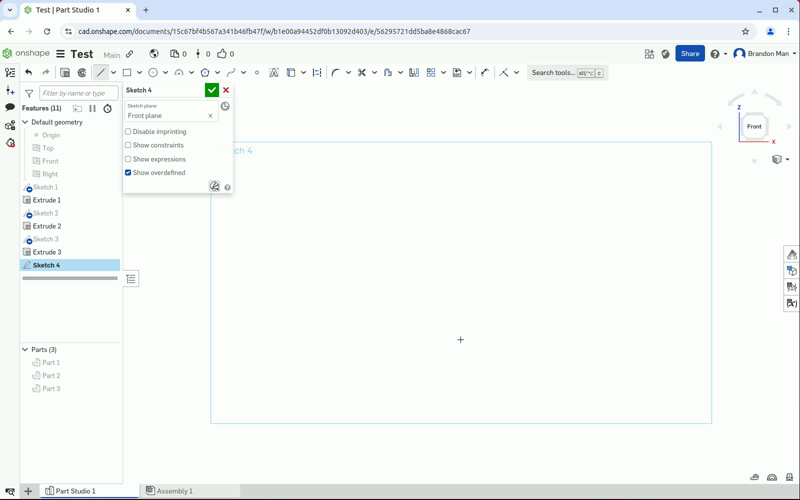
click(460, 339)
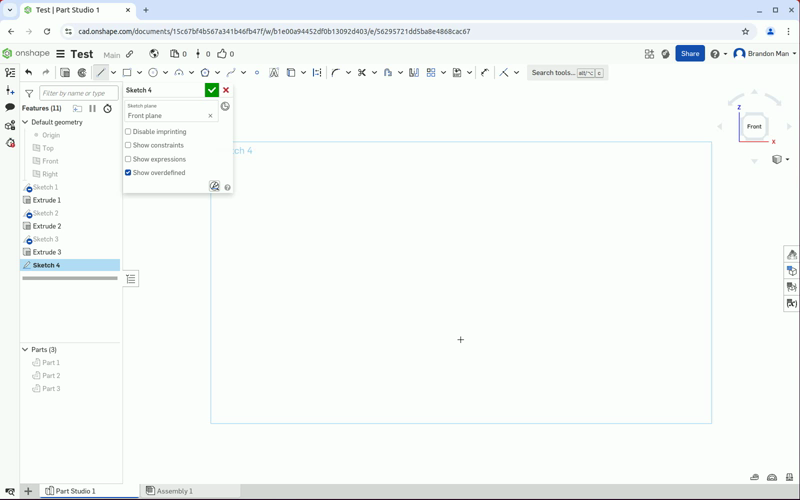
key_up(shift)
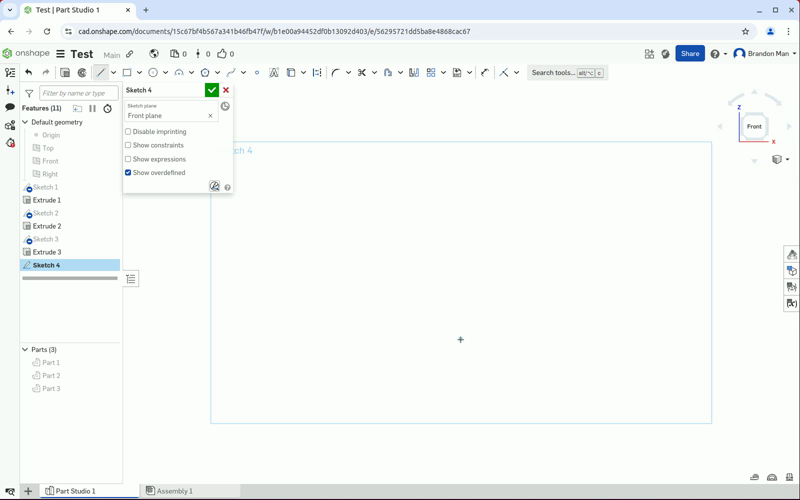
key_down(shift)
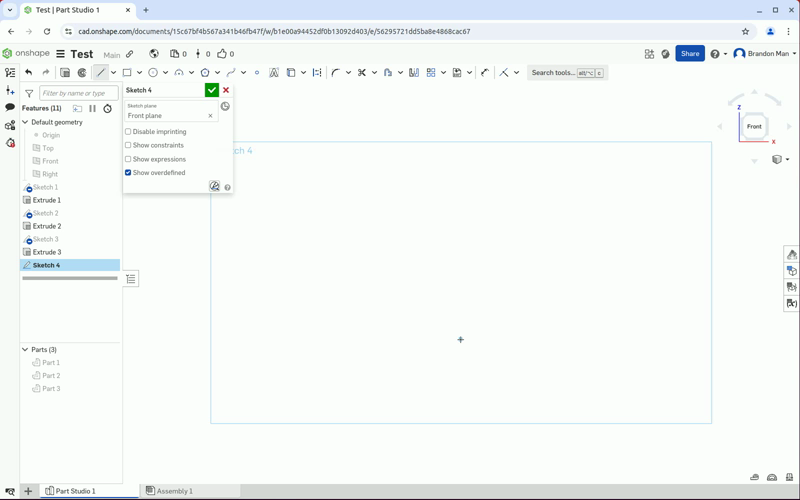
mouse_move(490, 339)
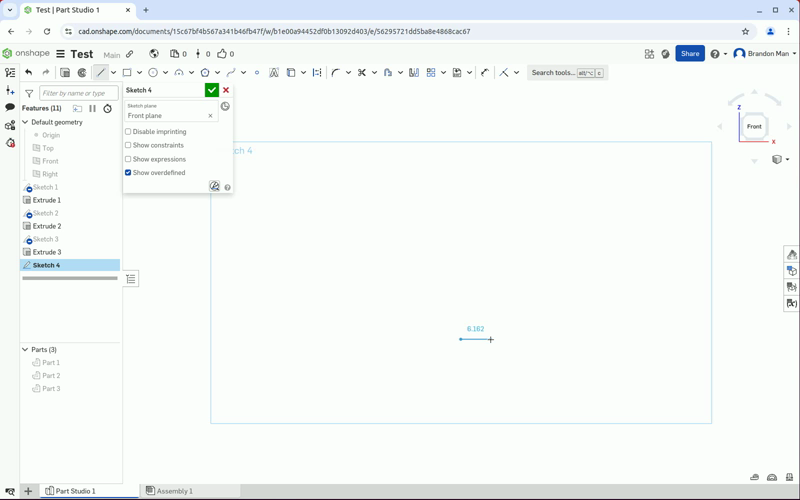
mouse_move(517, 339)
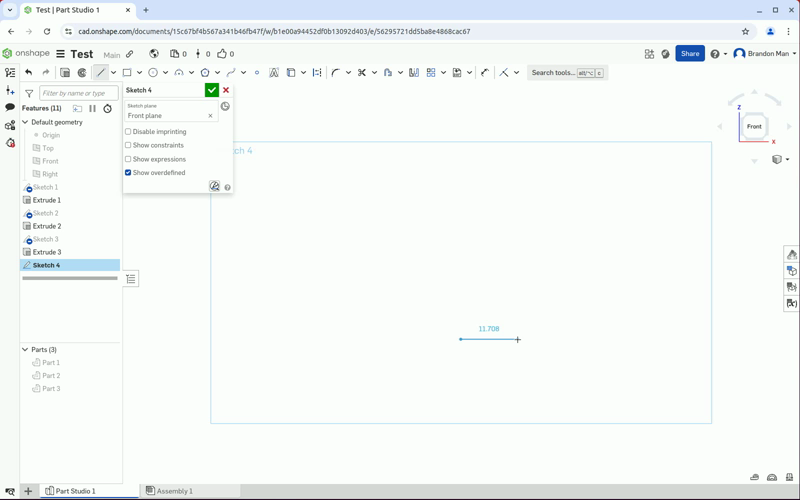
click(517, 339)
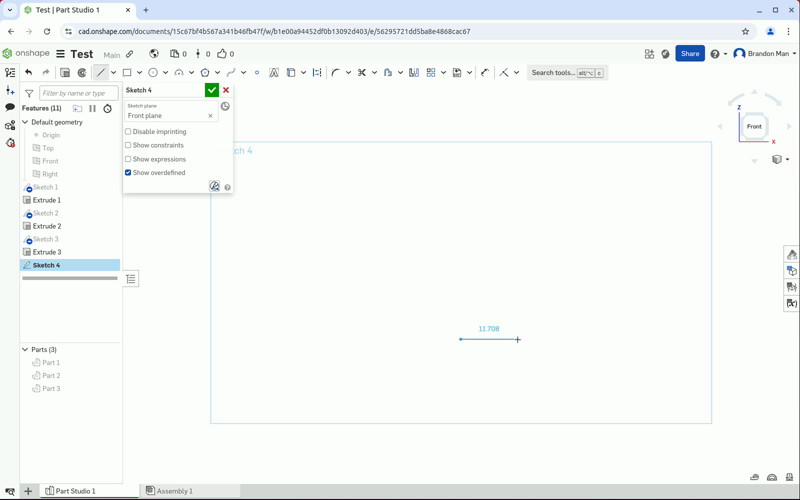
key_up(shift)
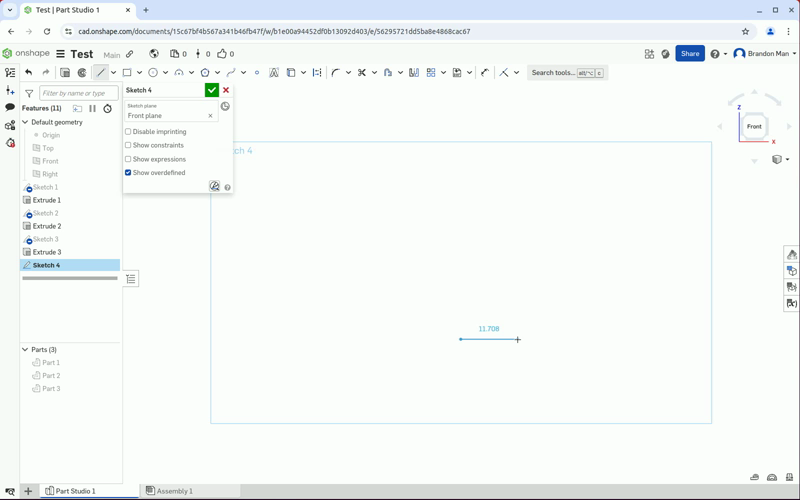
key_down(shift)
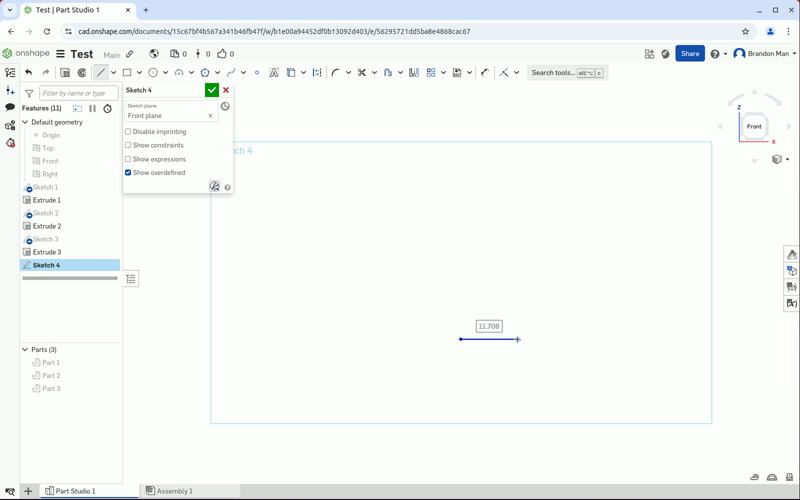
mouse_move(547, 339)
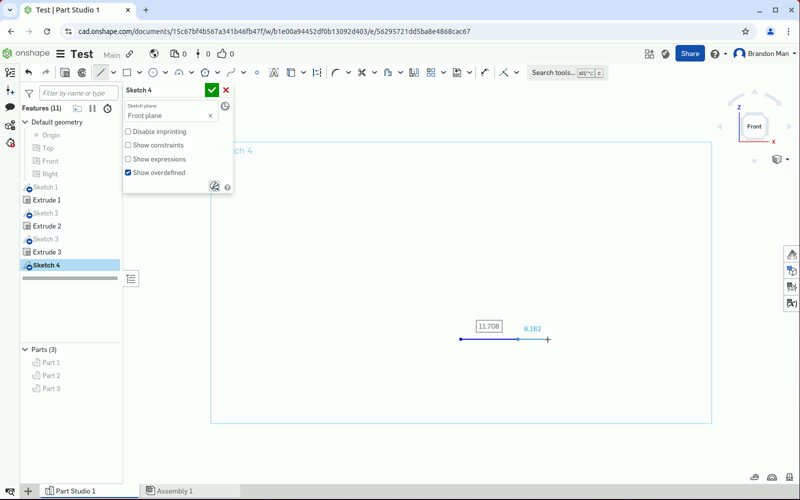
mouse_move(517, 282)
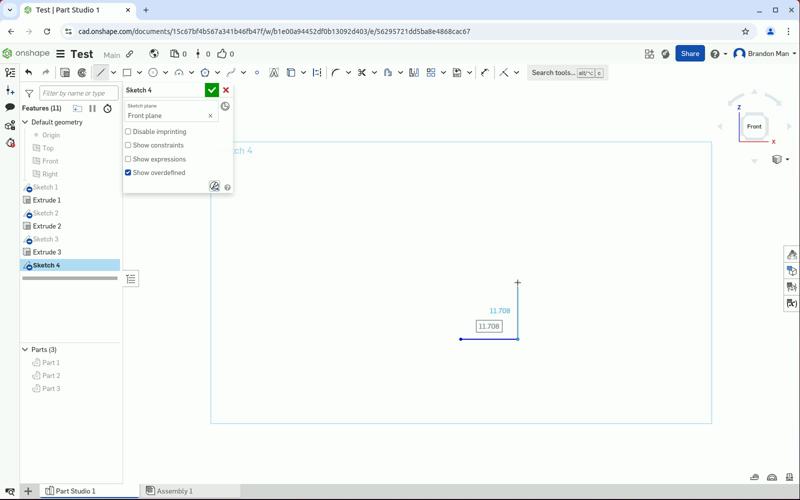
click(517, 282)
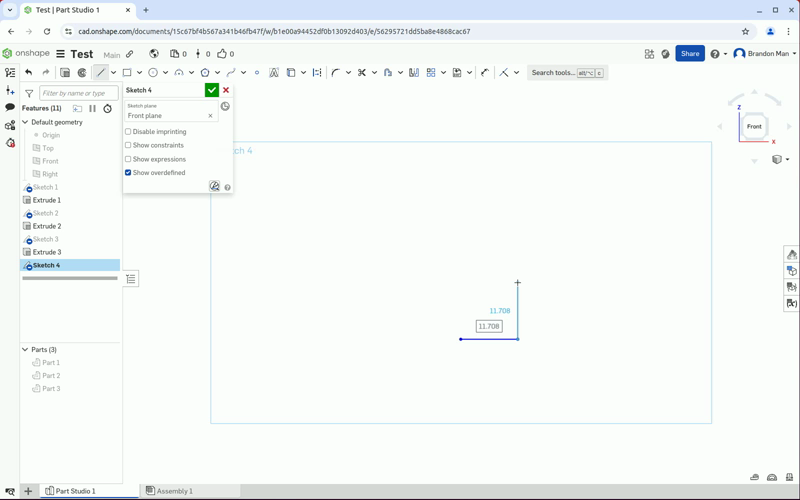
key_up(shift)
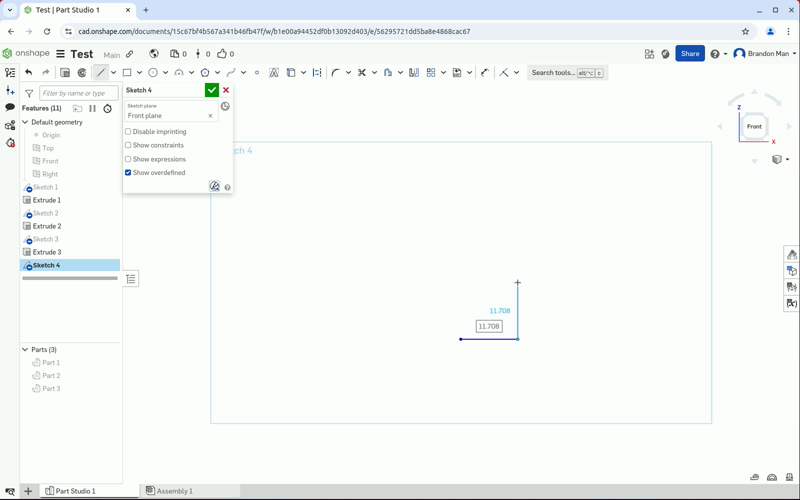
key_down(shift)
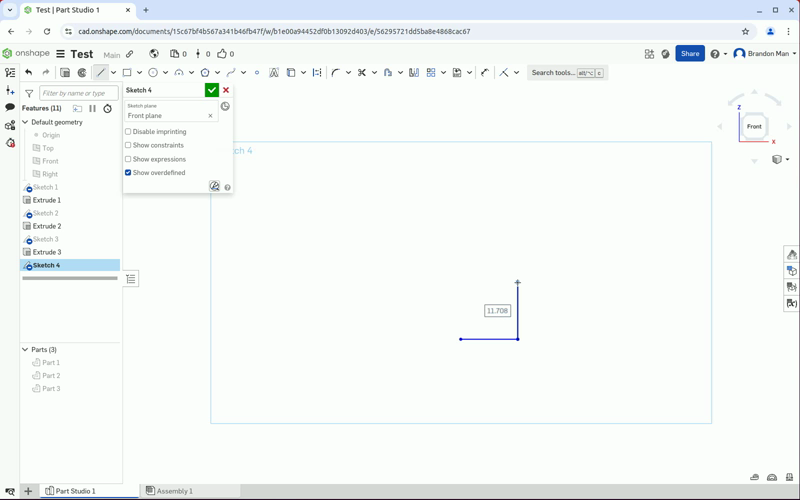
mouse_move(547, 282)
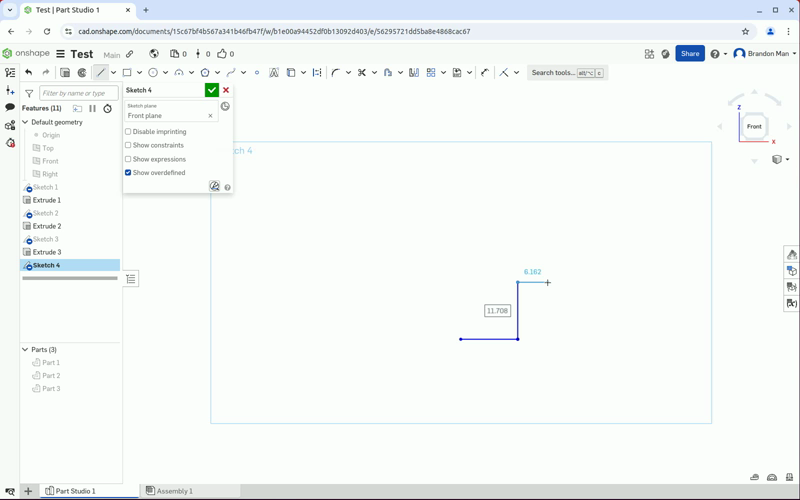
mouse_move(460, 282)
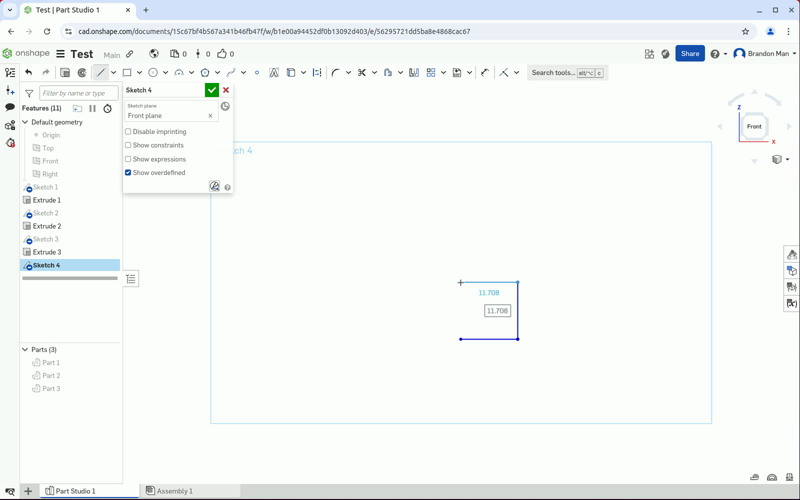
click(460, 282)
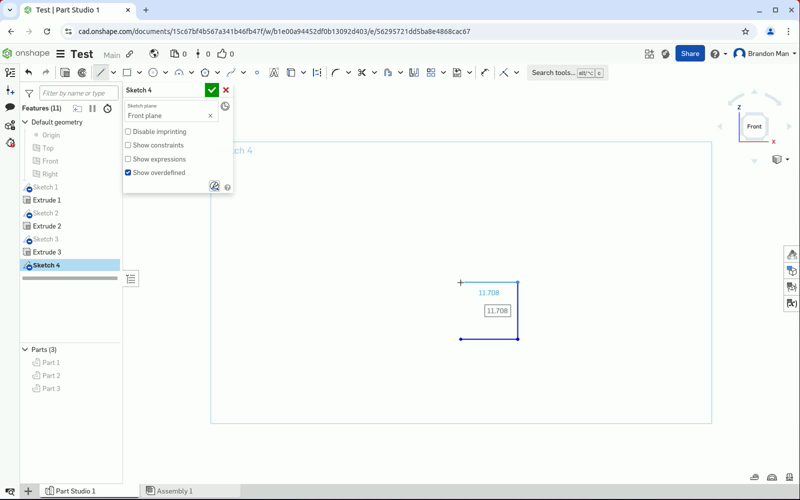
key_up(shift)
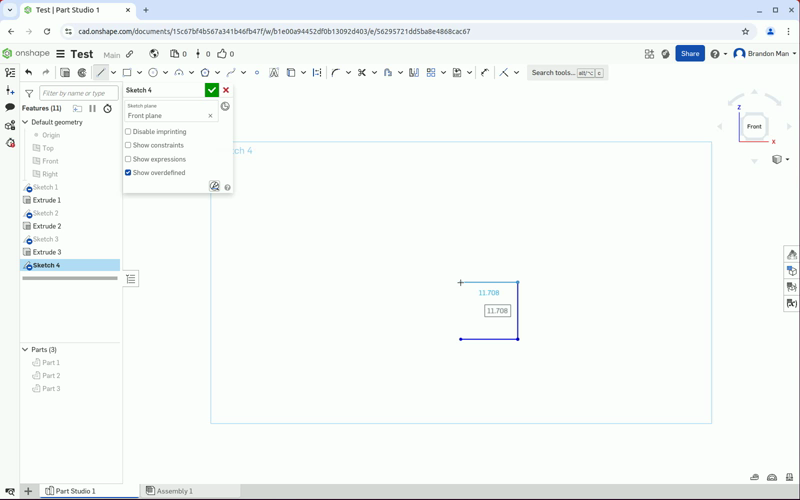
key_down(shift)
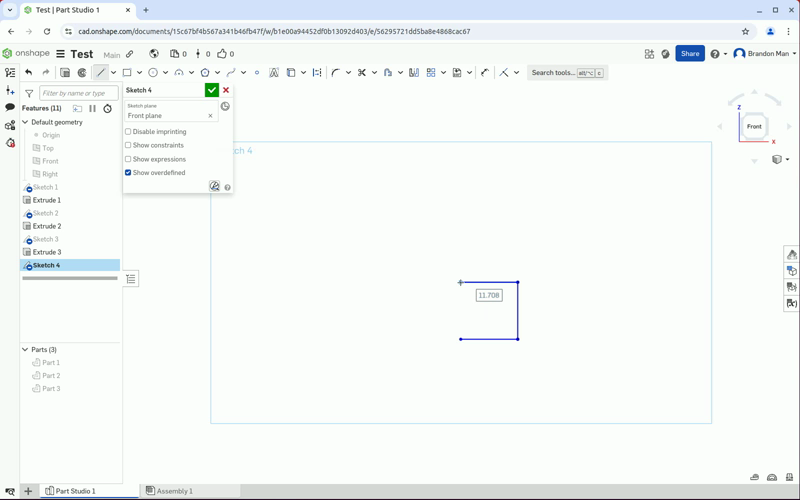
mouse_move(490, 282)
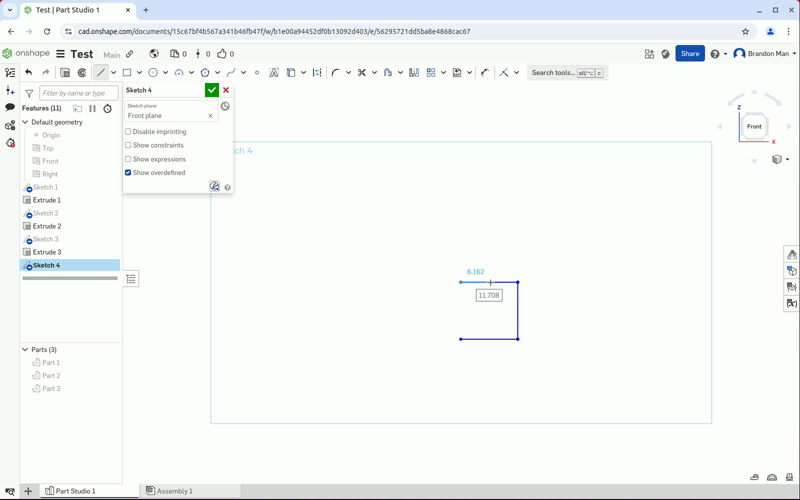
mouse_move(460, 338)
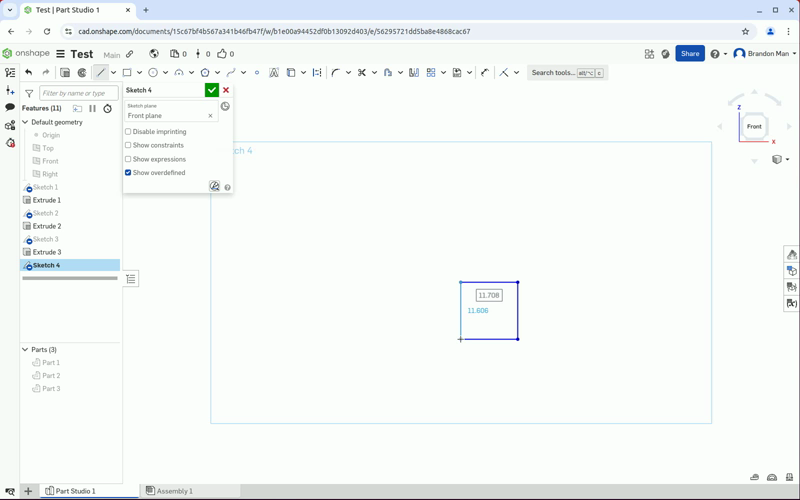
scroll(6)
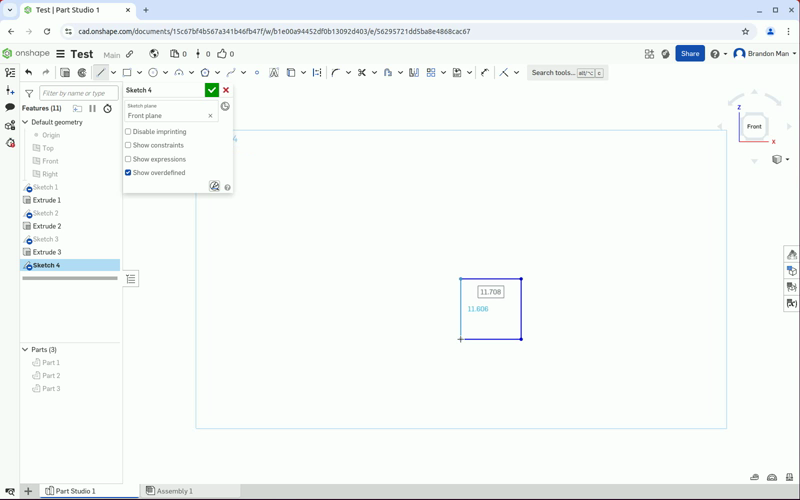
scroll(6)
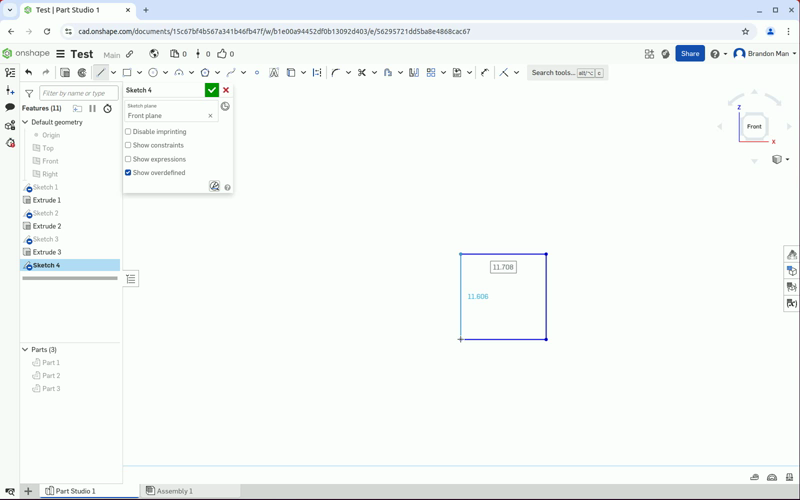
scroll(6)
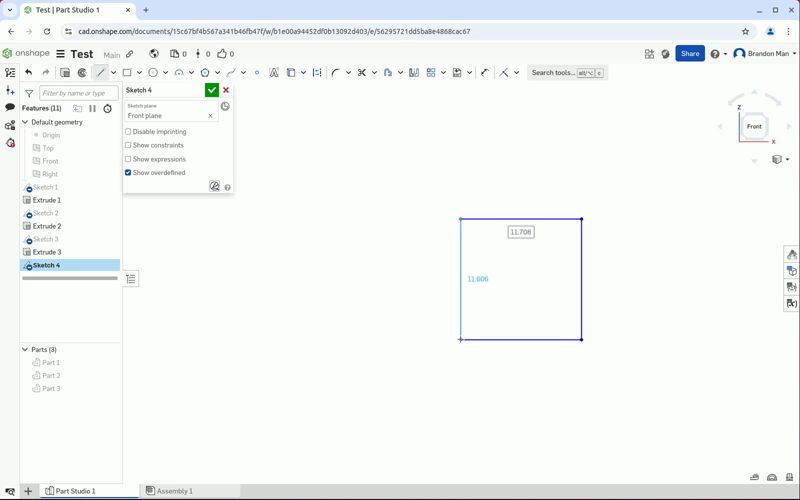
scroll(6)
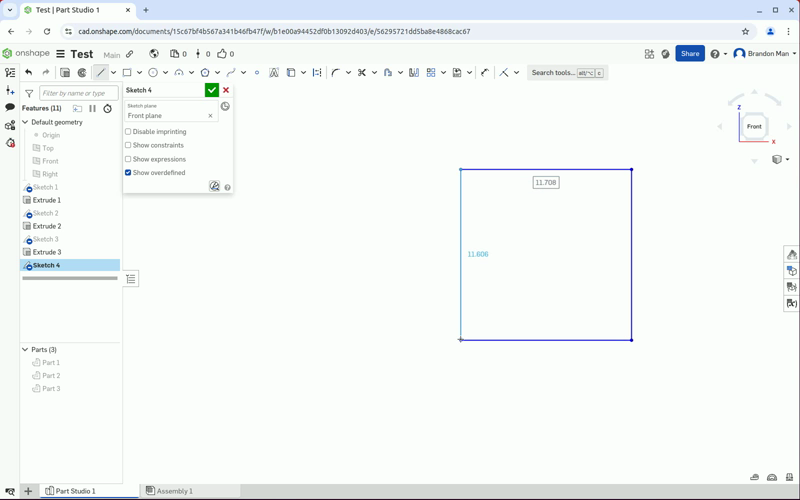
scroll(6)
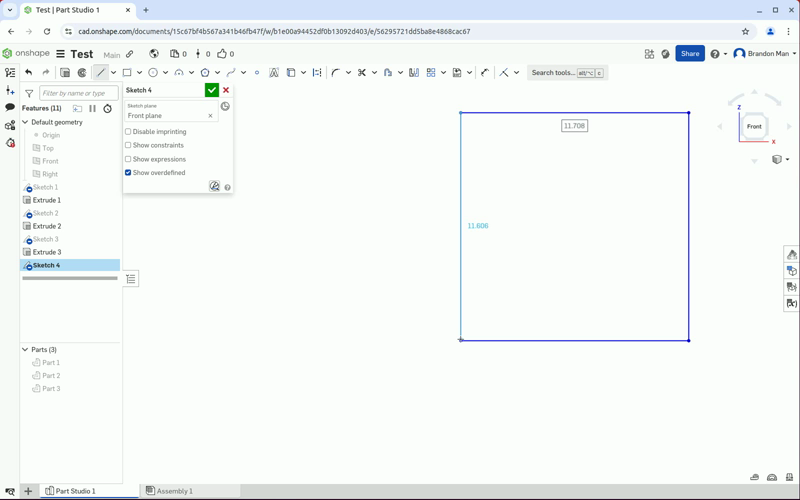
scroll(6)
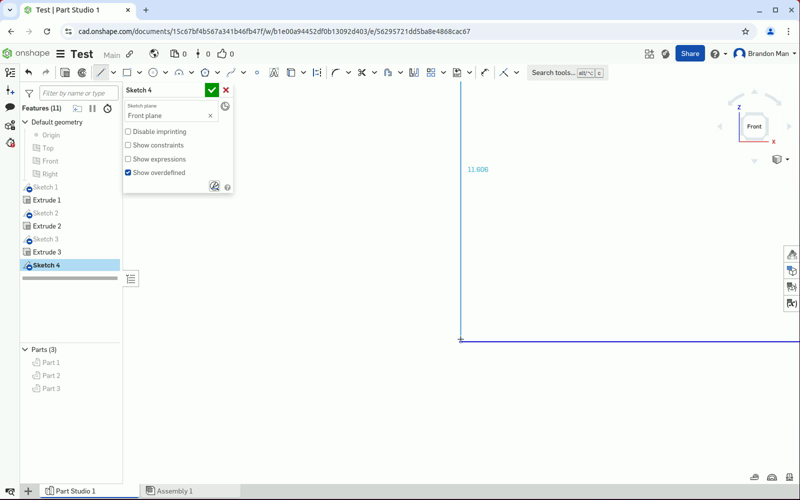
scroll(6)
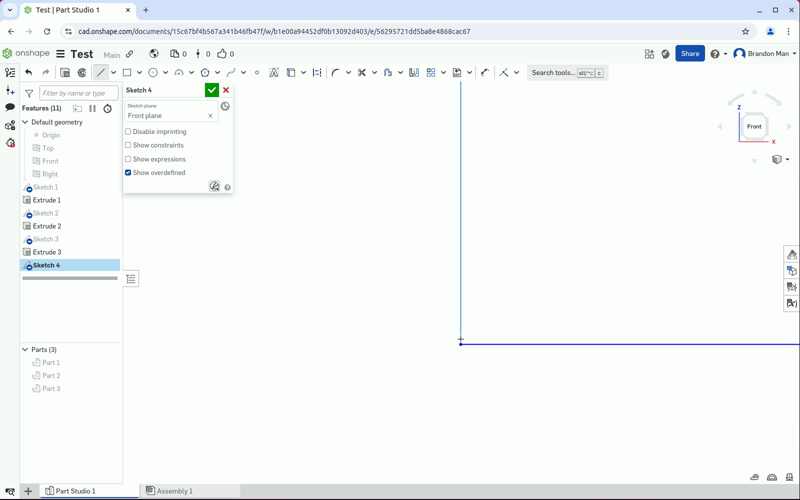
click(460, 338)
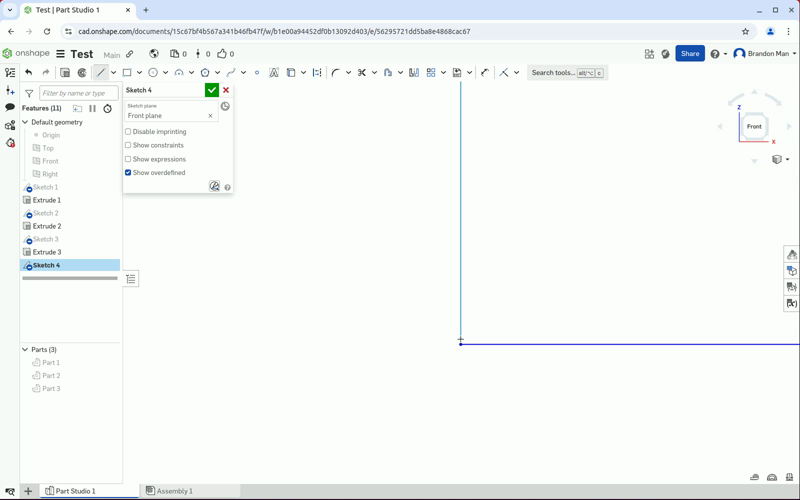
scroll(-6)
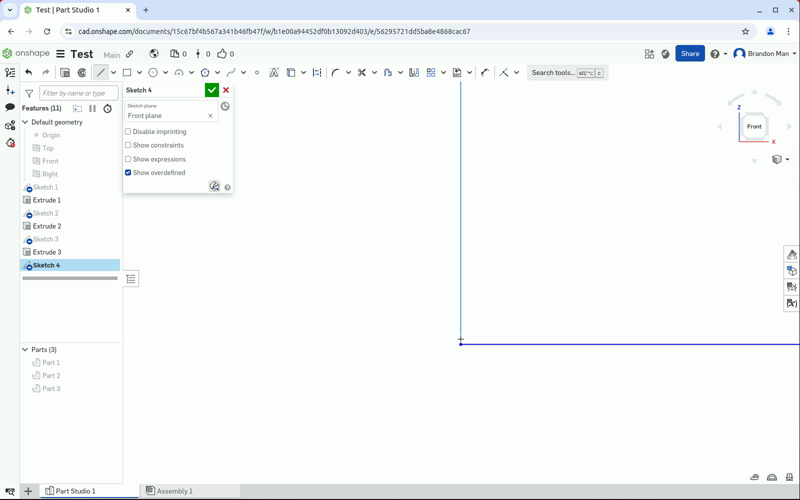
scroll(-6)
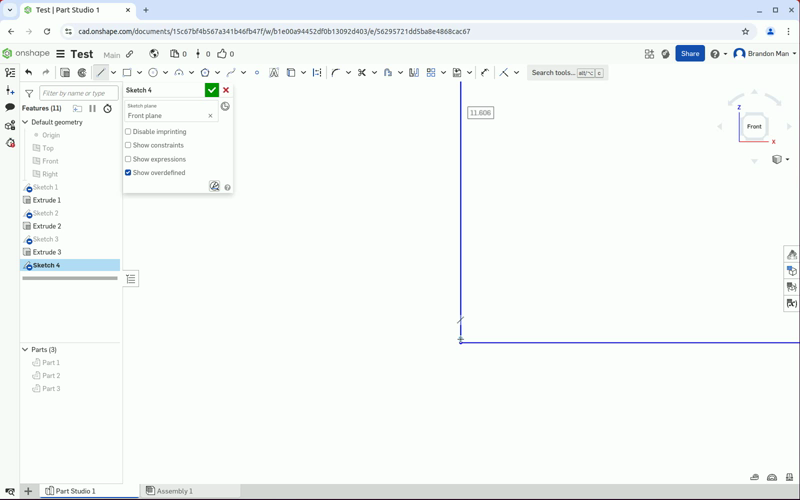
scroll(-6)
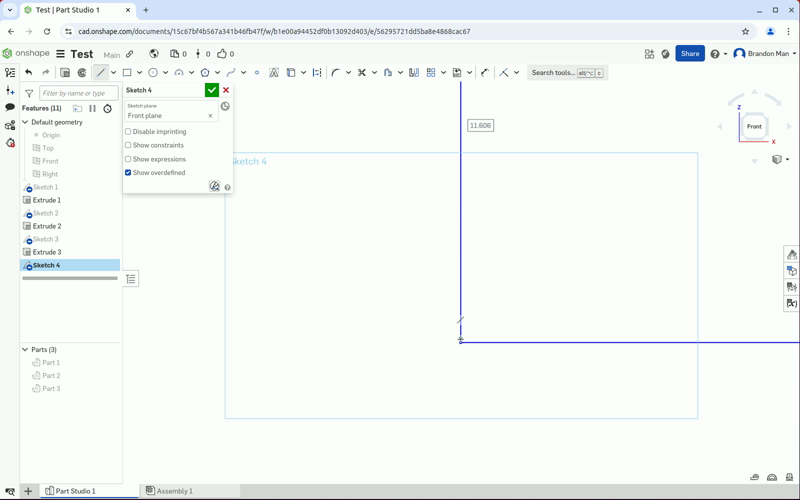
scroll(-6)
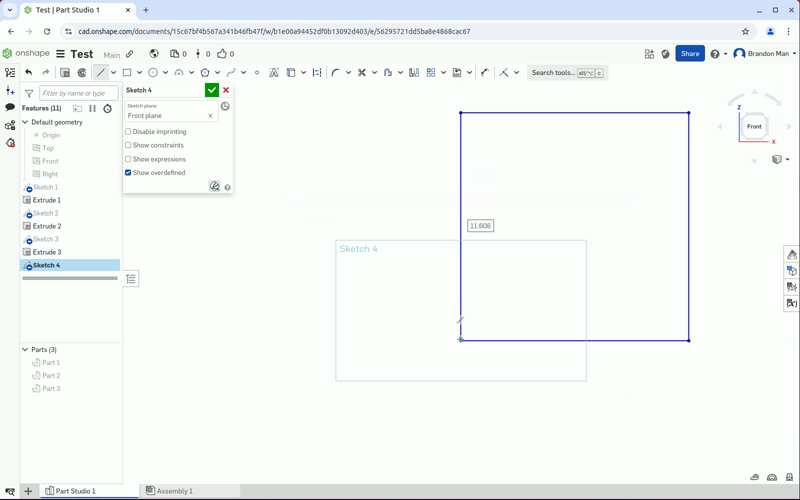
scroll(-6)
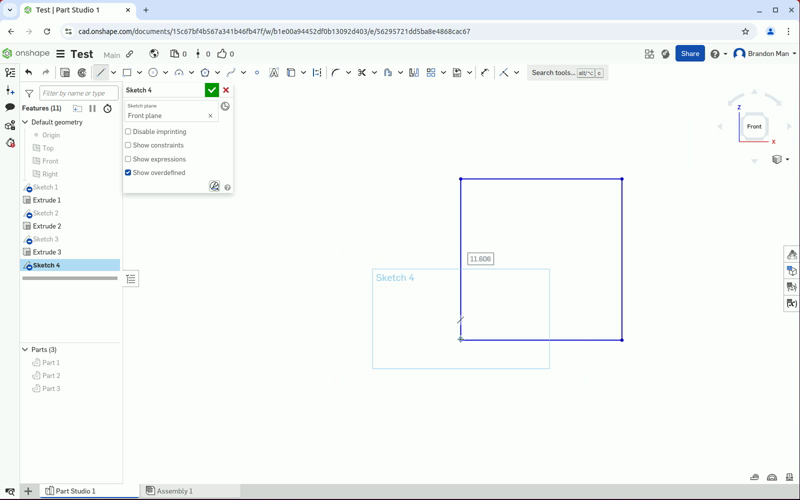
scroll(-6)
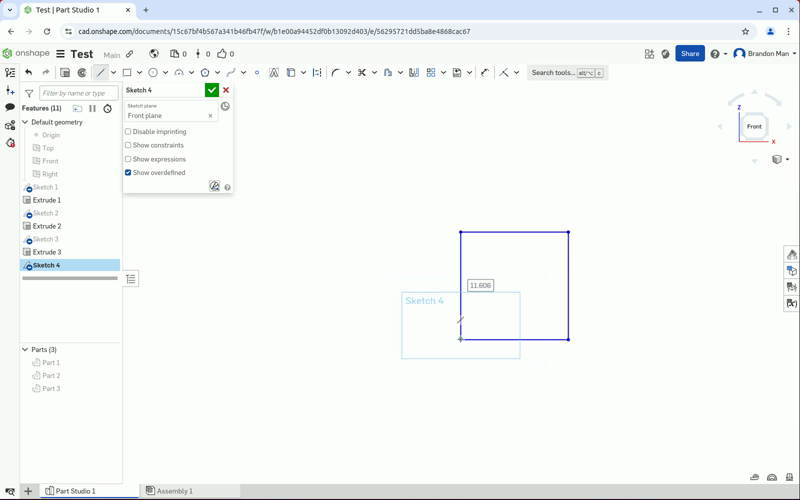
scroll(-6)
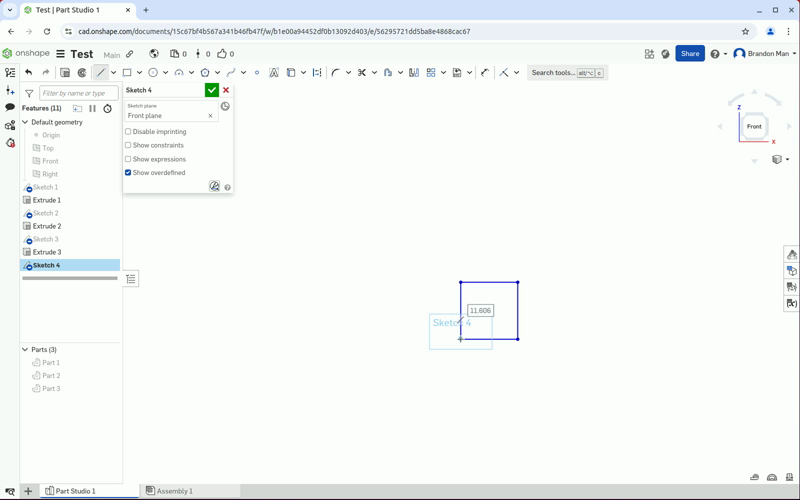
key_up(shift)
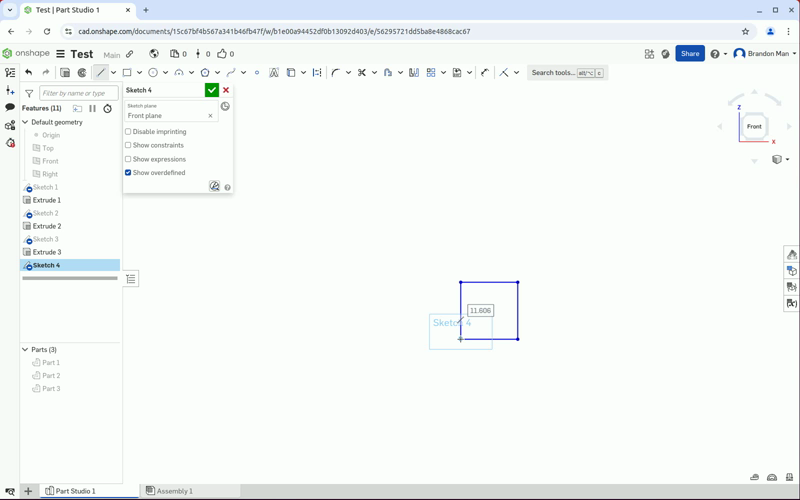
mouse_move(490, 338)
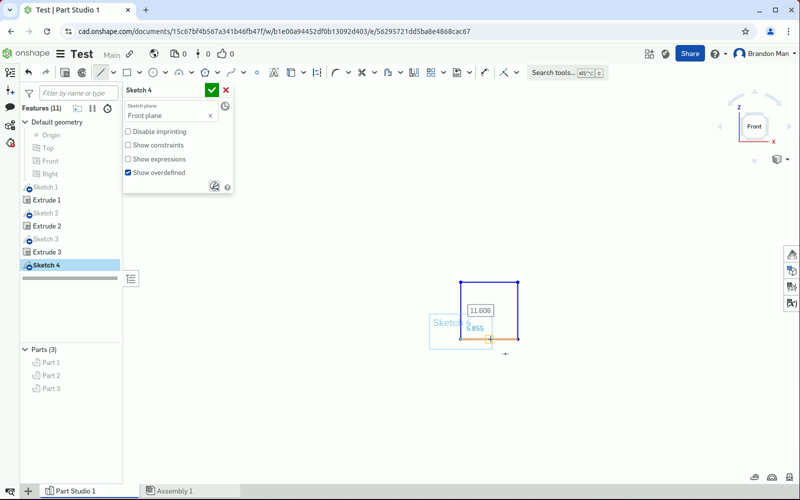
key_down(shift)
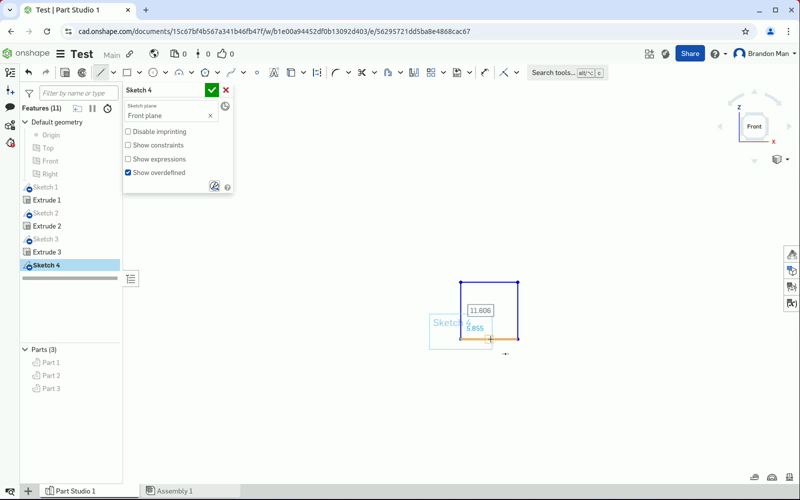
mouse_move(460, 339)
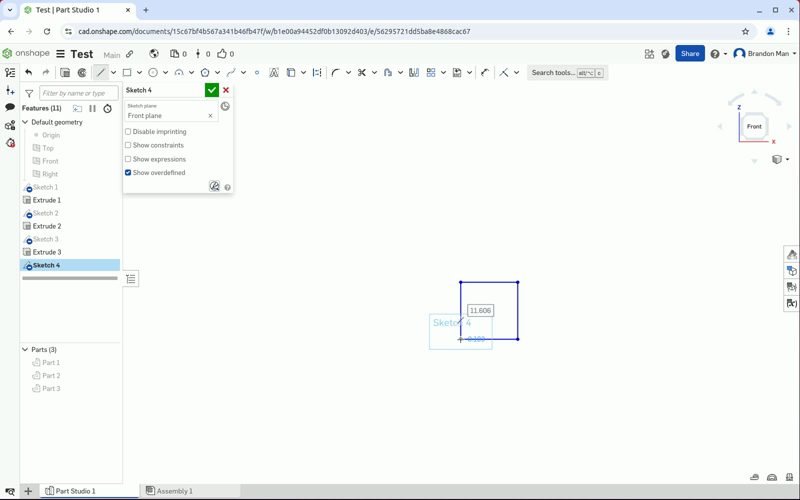
scroll(6)
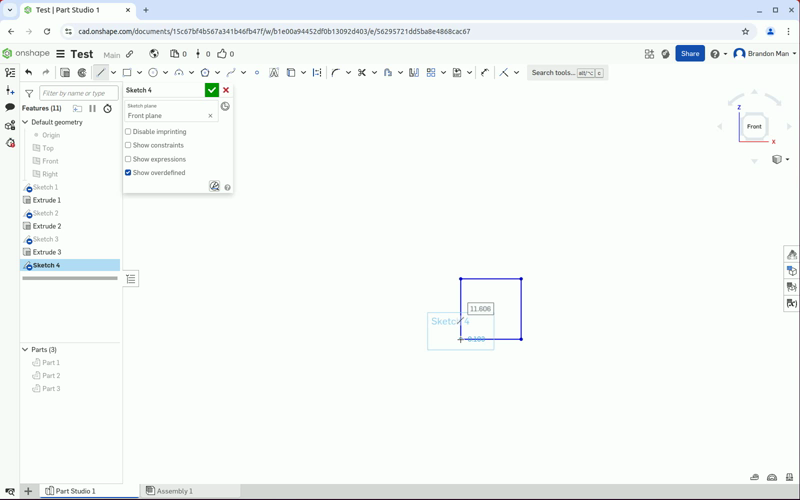
scroll(6)
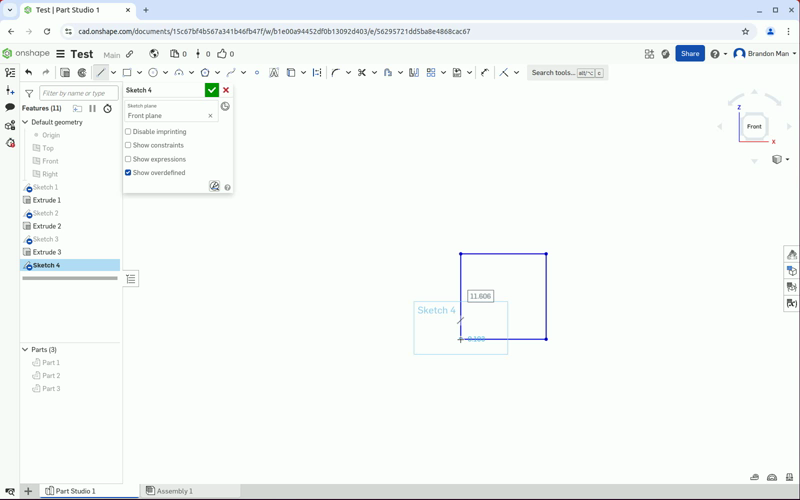
scroll(6)
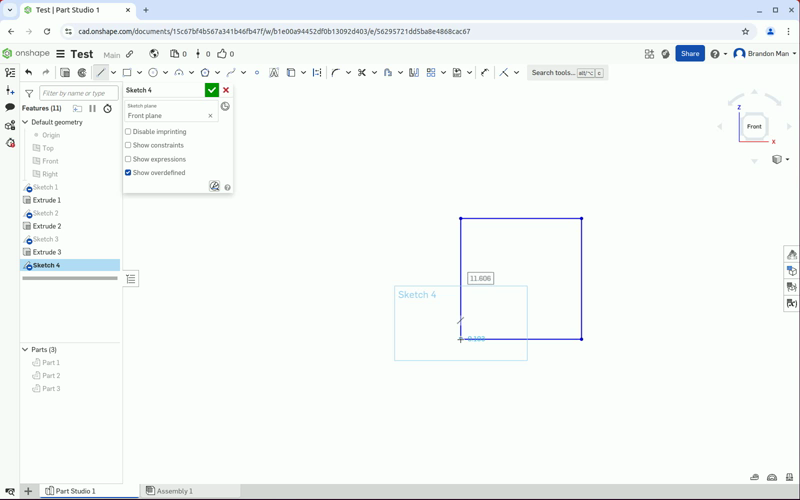
scroll(6)
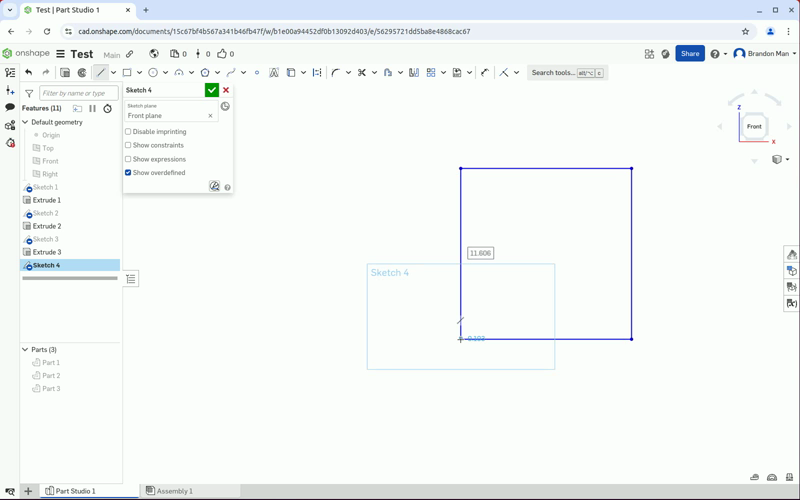
scroll(6)
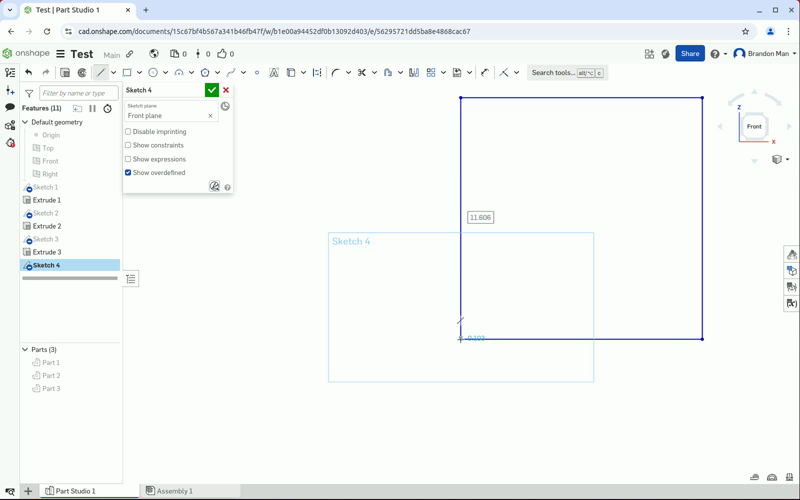
scroll(6)
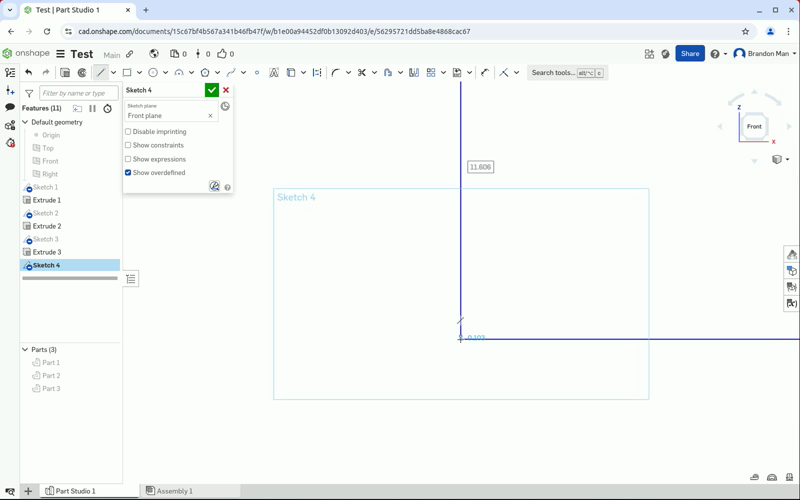
scroll(6)
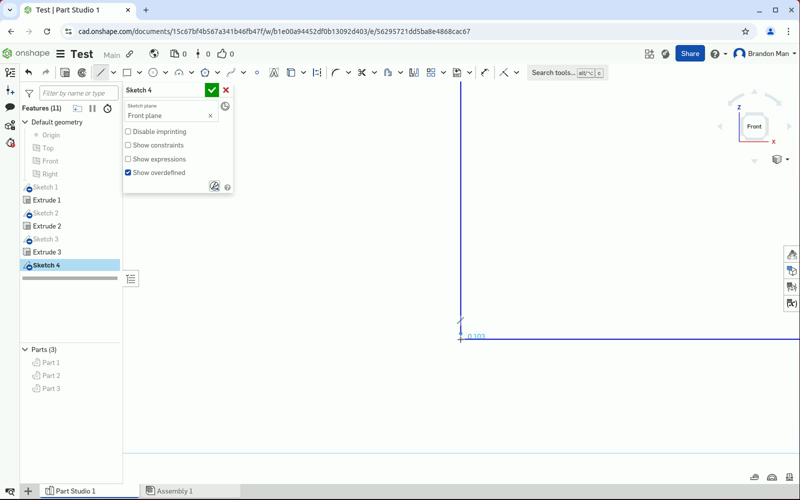
key_up(shift)
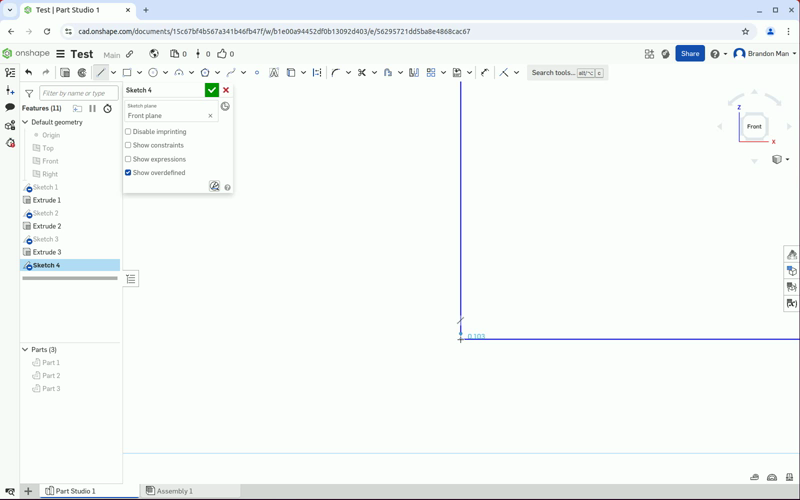
click(460, 339)
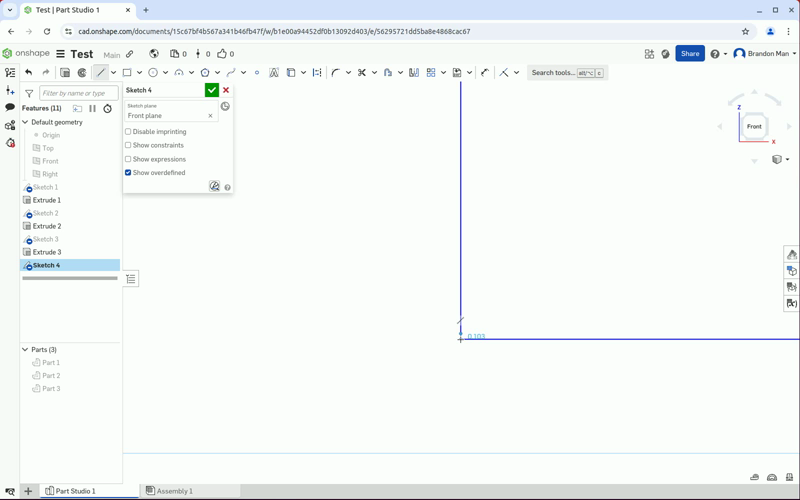
scroll(-6)
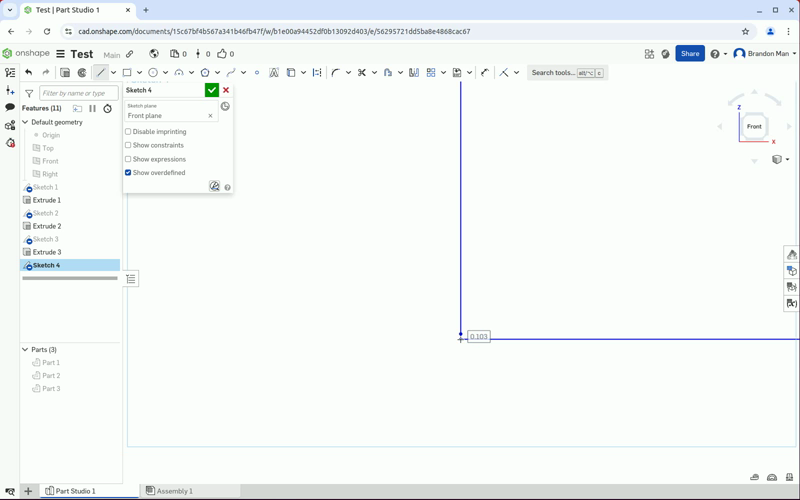
scroll(-6)
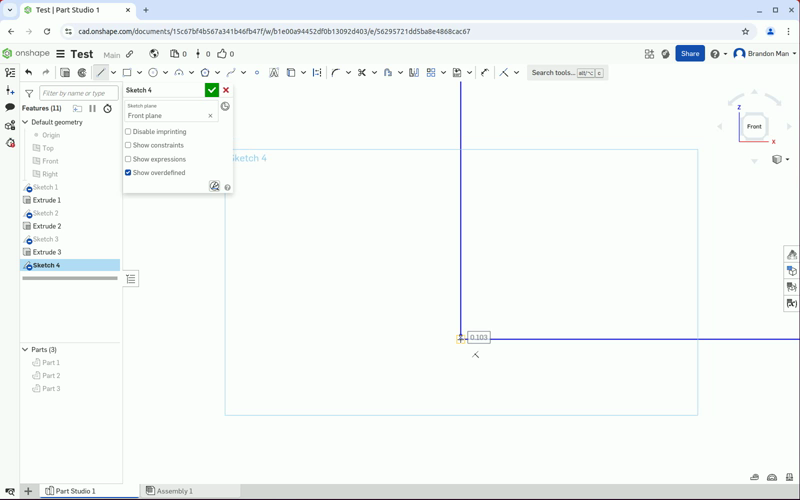
scroll(-6)
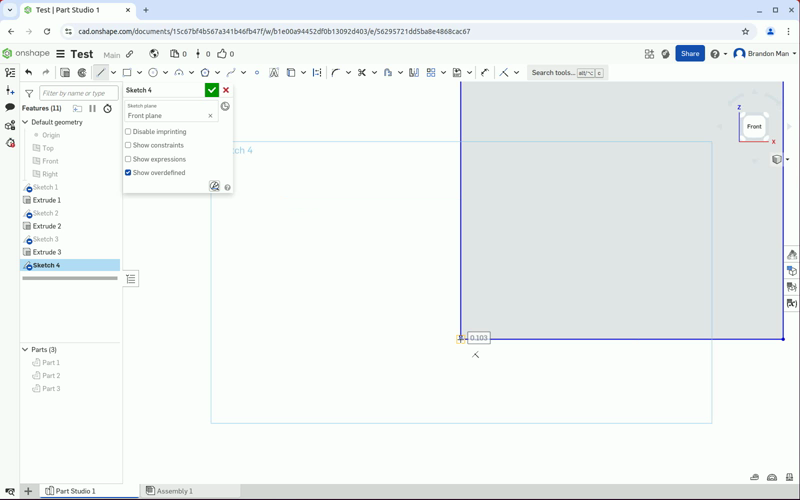
scroll(-6)
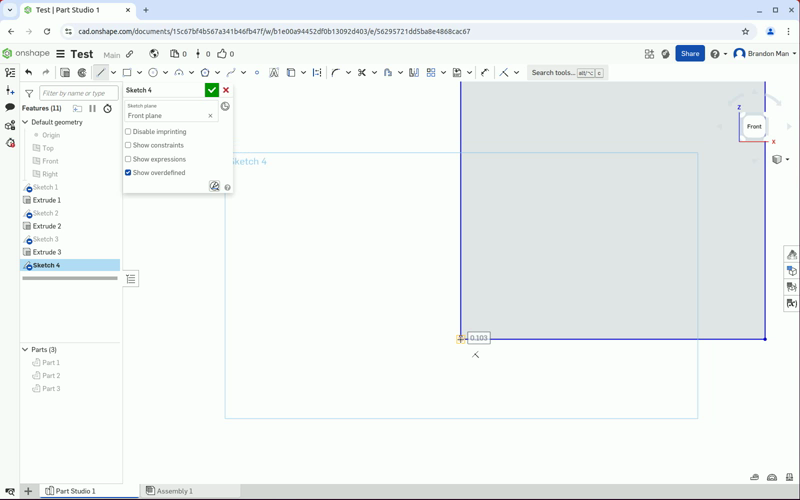
scroll(-6)
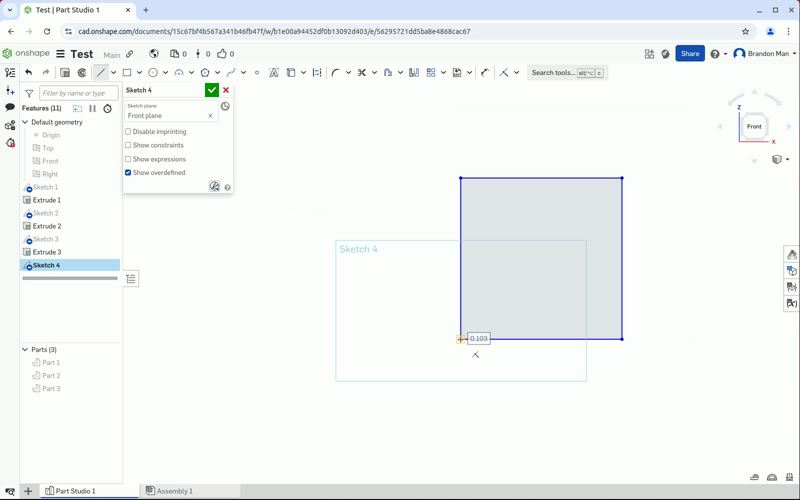
scroll(-6)
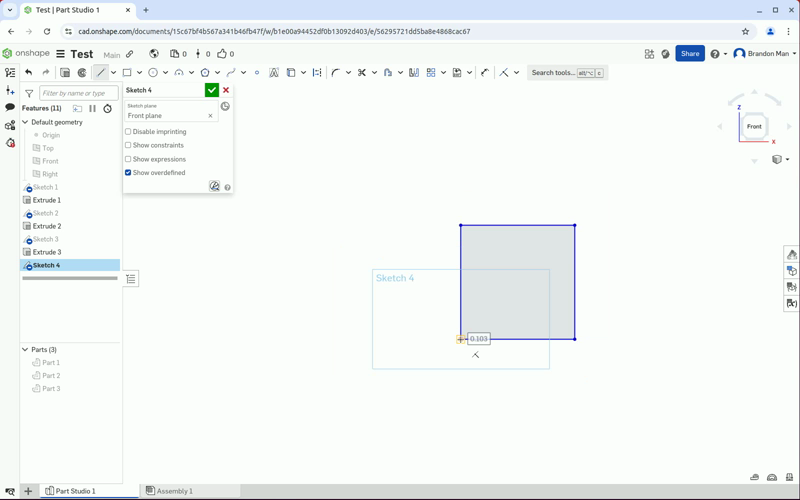
scroll(-6)
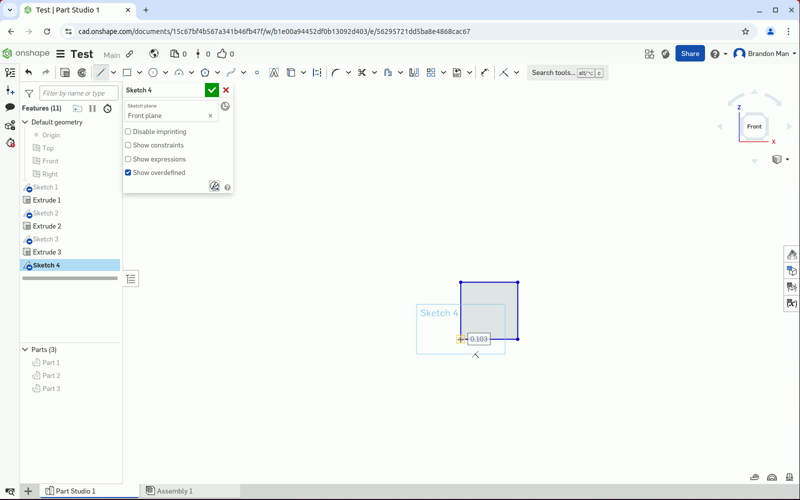
key(esc)
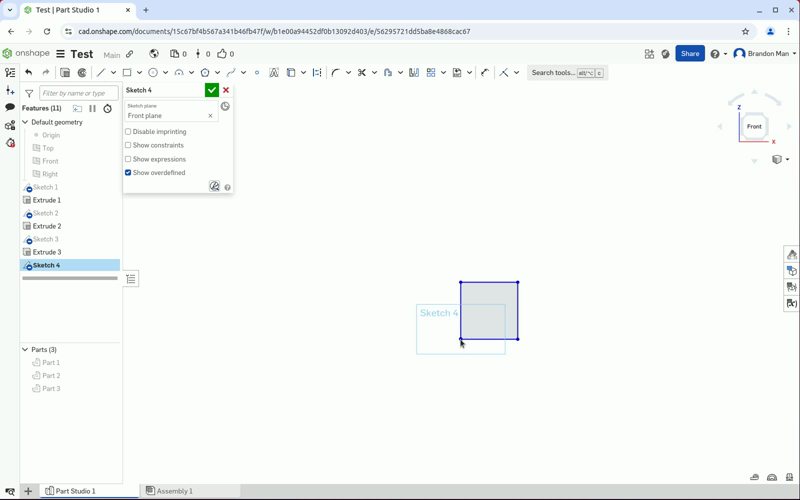
mouse_move(515, 332)
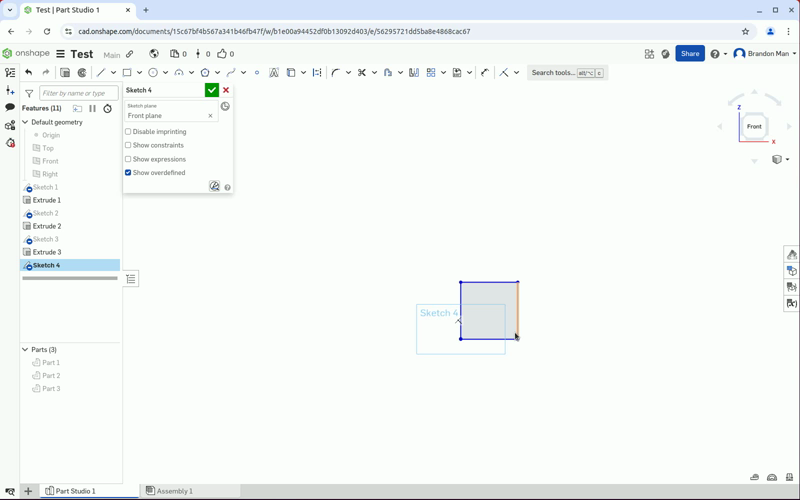
click(515, 332)
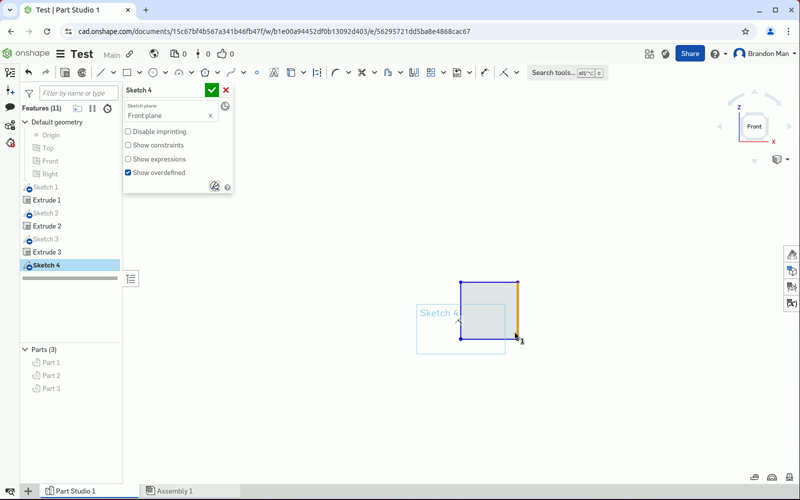
mouse_move(73, 352)
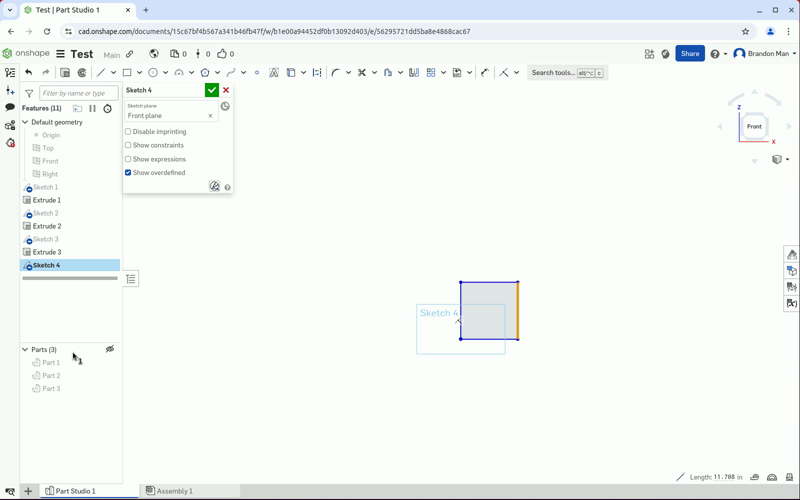
key(shift+y)
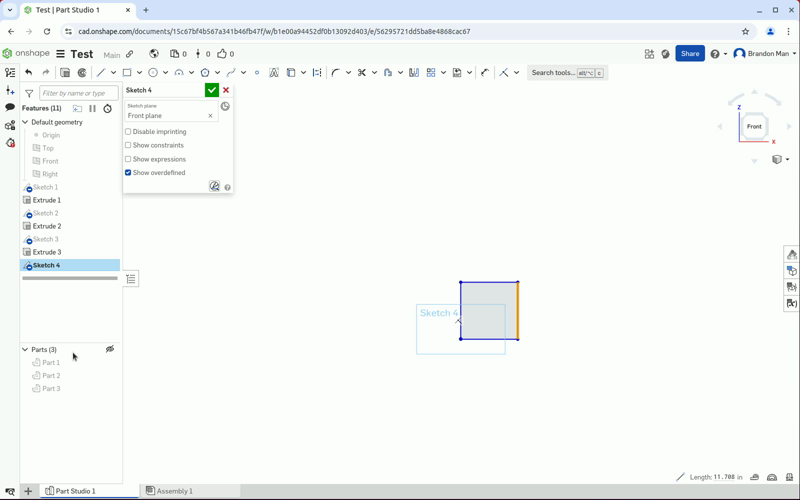
key(shift+e)
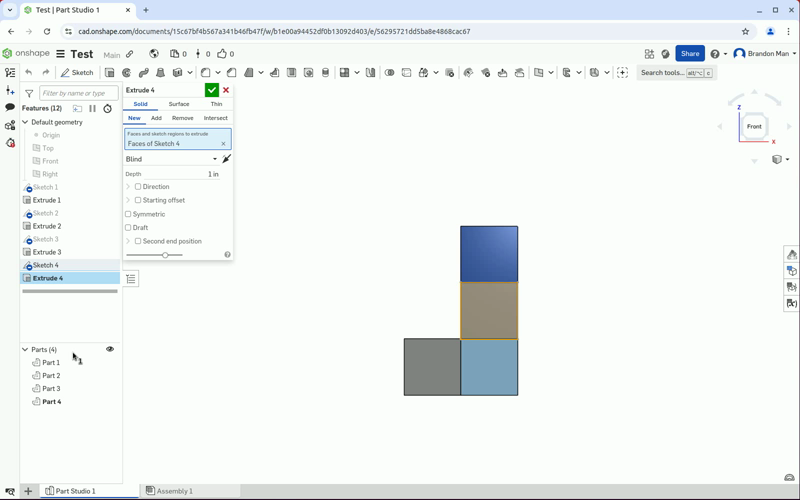
mouse_move(143, 106)
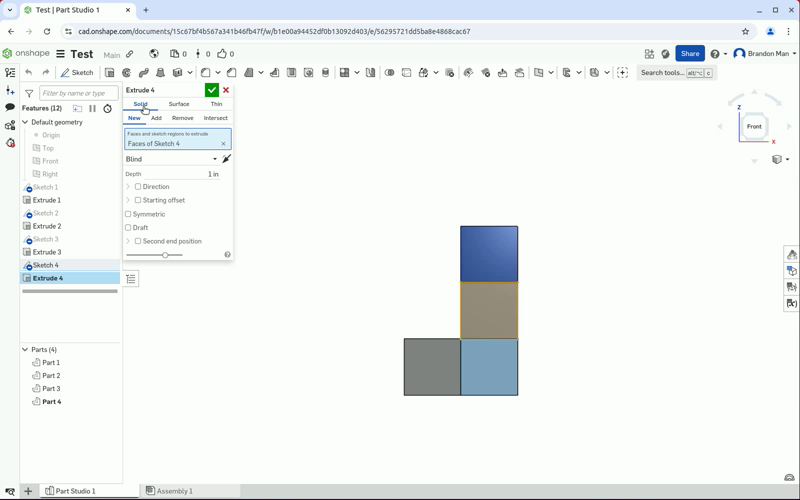
click(143, 106)
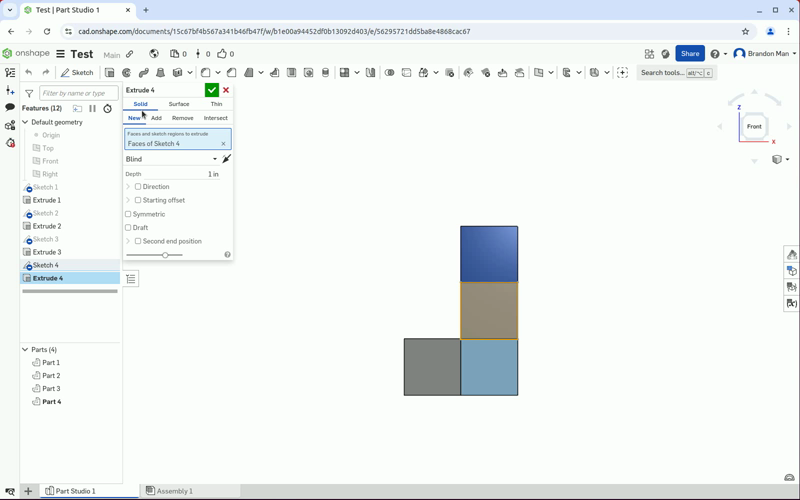
mouse_move(137, 120)
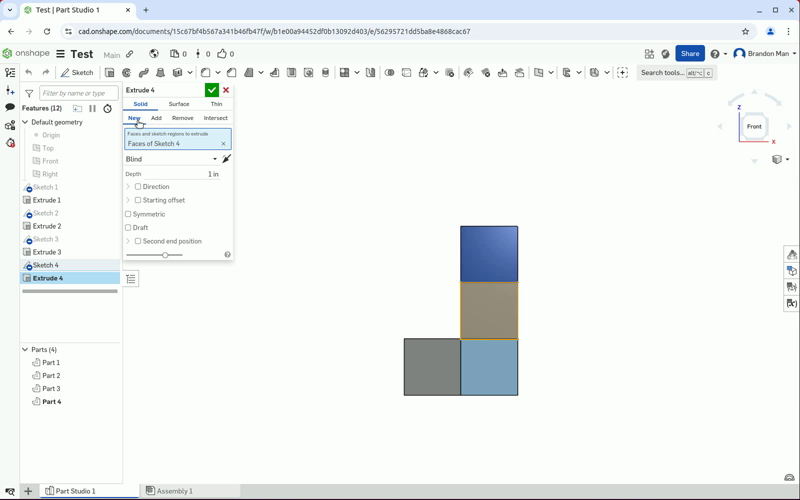
click(137, 120)
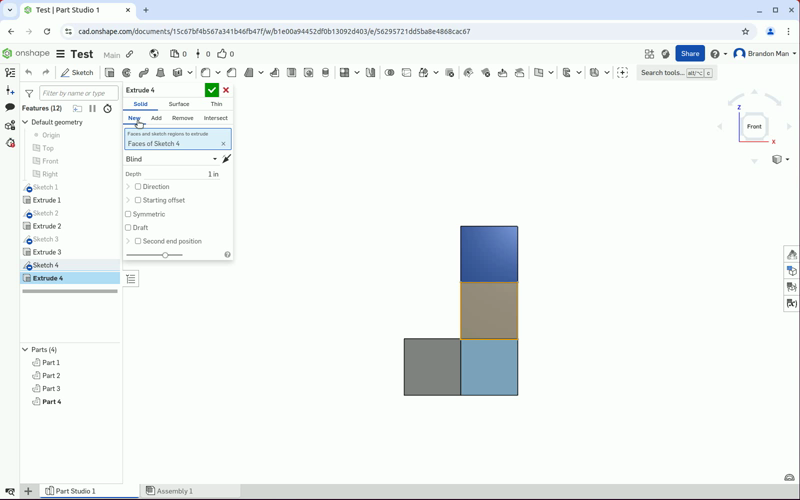
key(tab, 4)
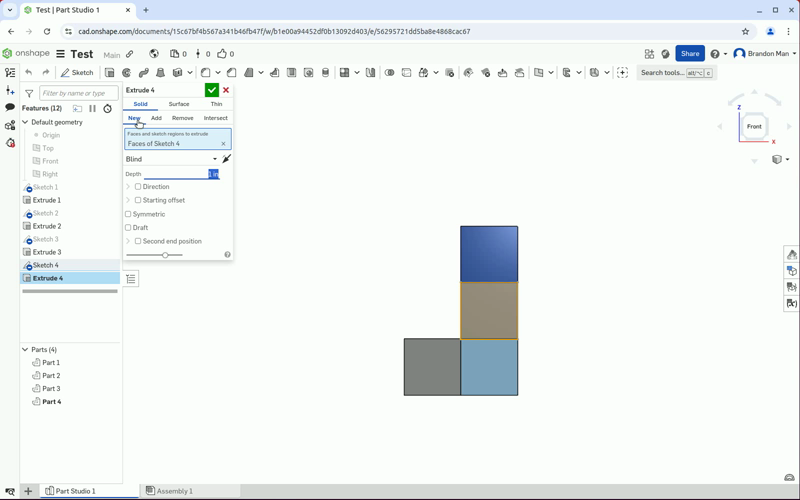
text(11.554)
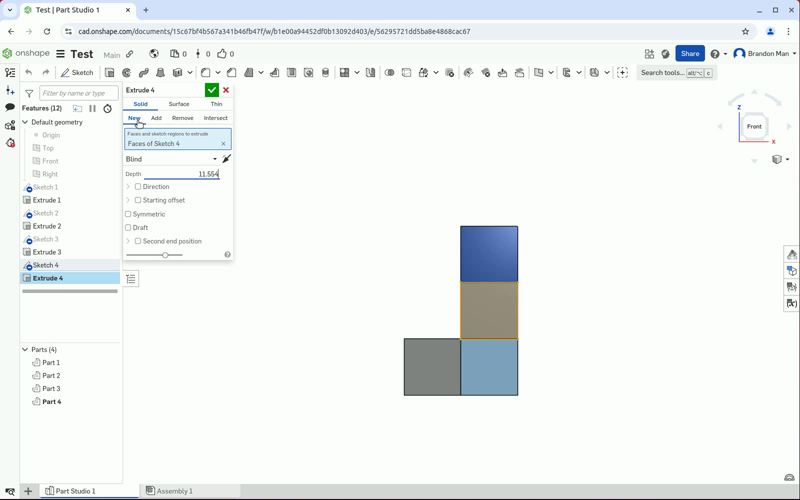
key(enter)
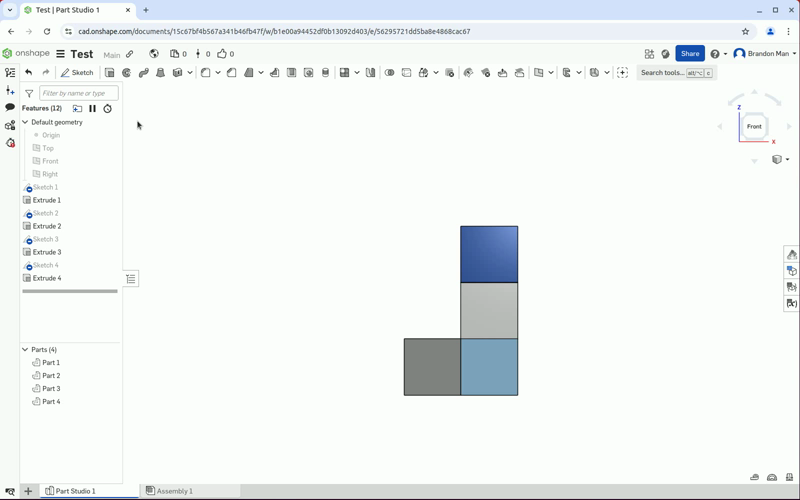
key(shift+h)
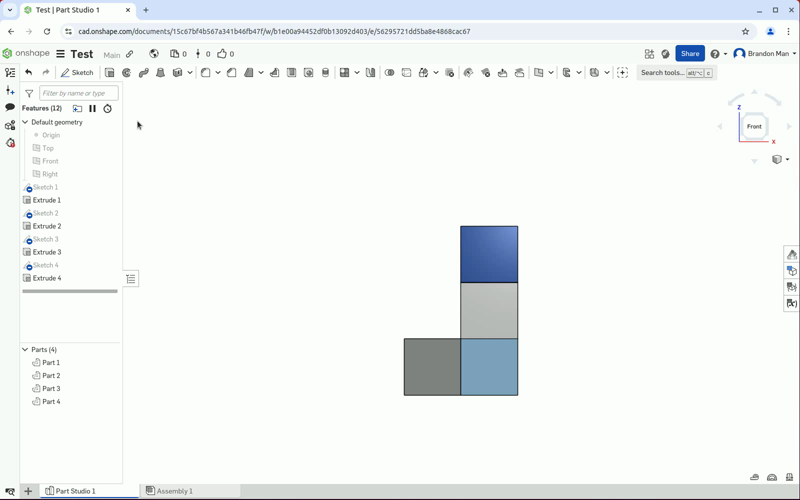
key(shift+h)
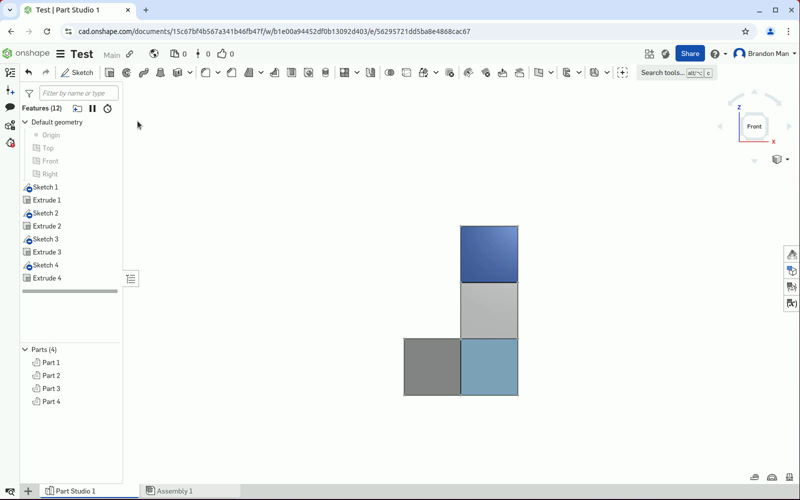
key(shift+7)
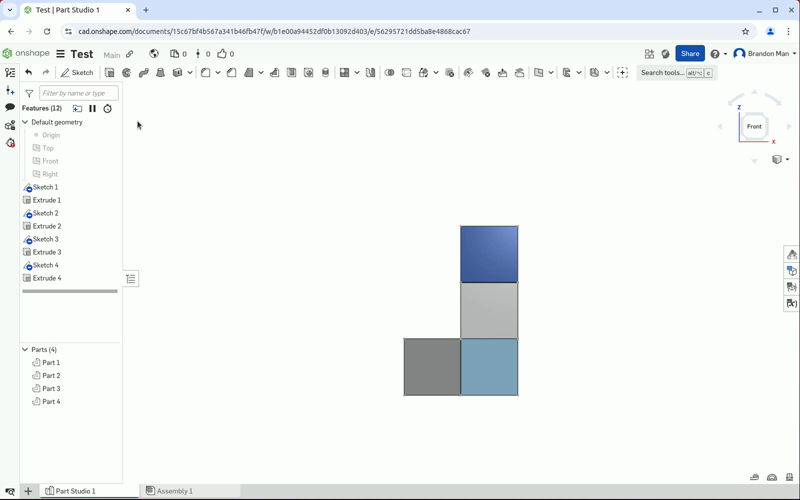
key(left, 2)
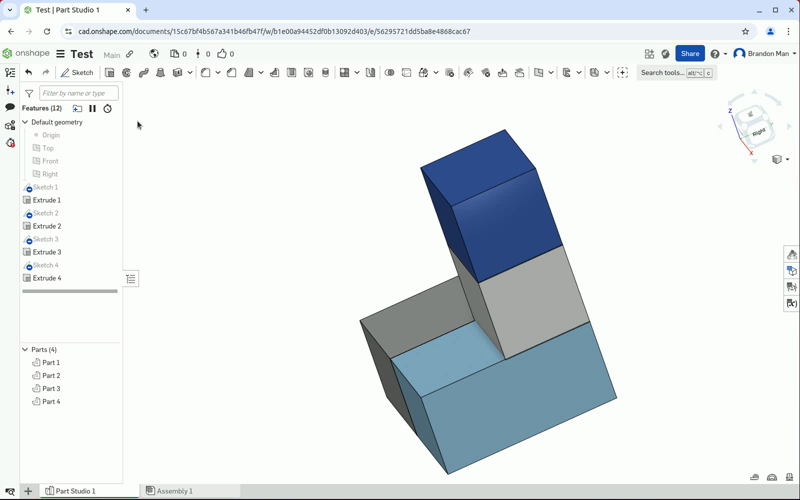
key(down, 2)
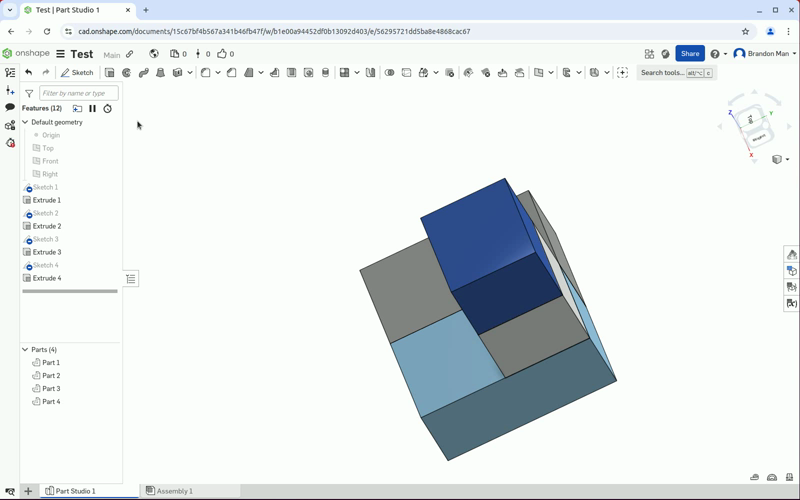
key(up, 2)
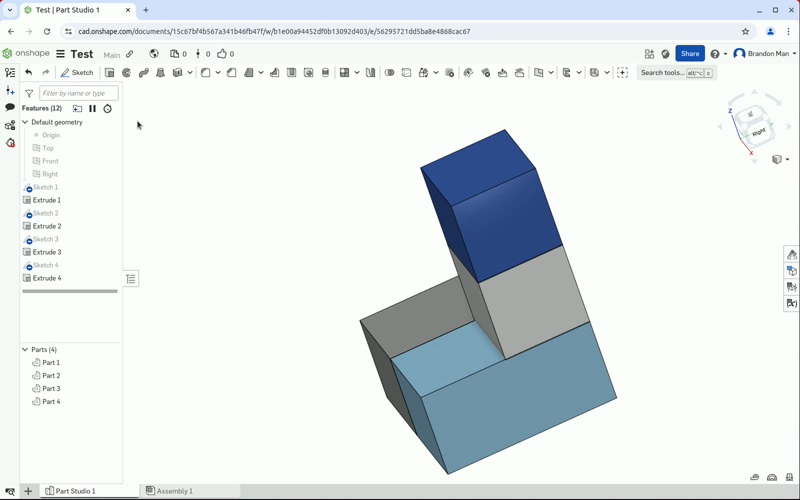
key(right, 2)
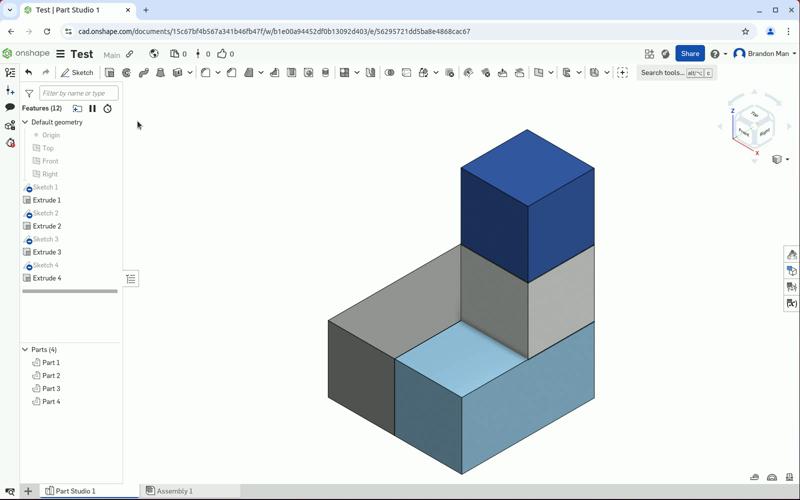
mouse_move(73, 189)
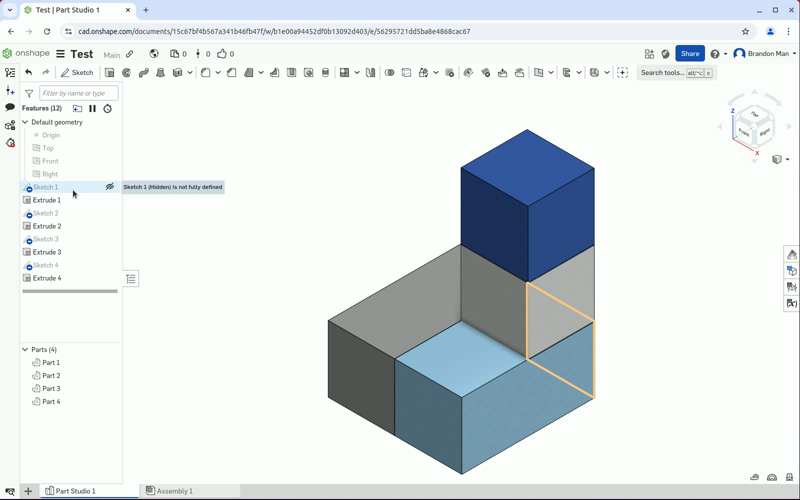
click(73, 189)